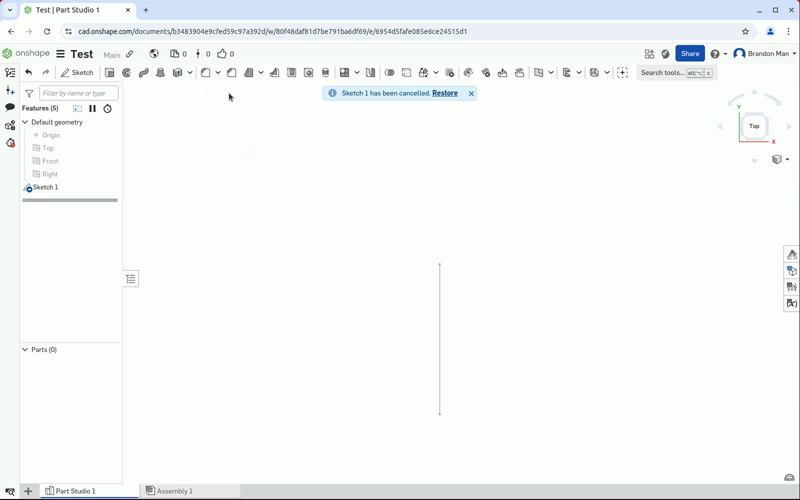
key(shift+h)
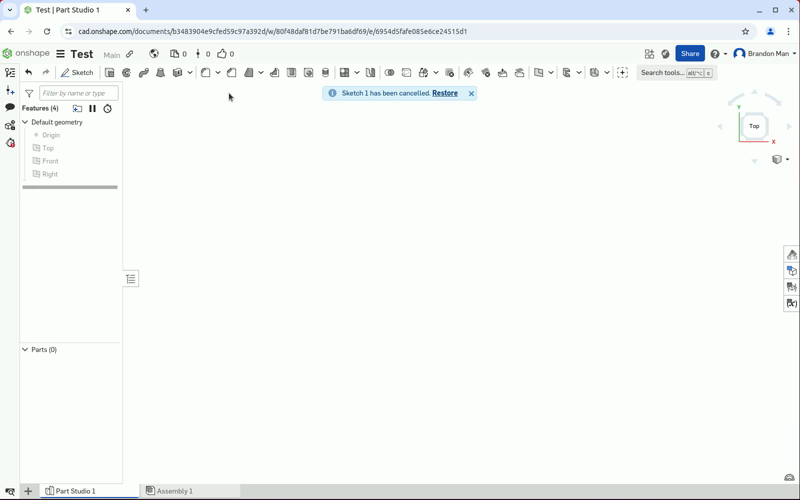
key(shift+s)
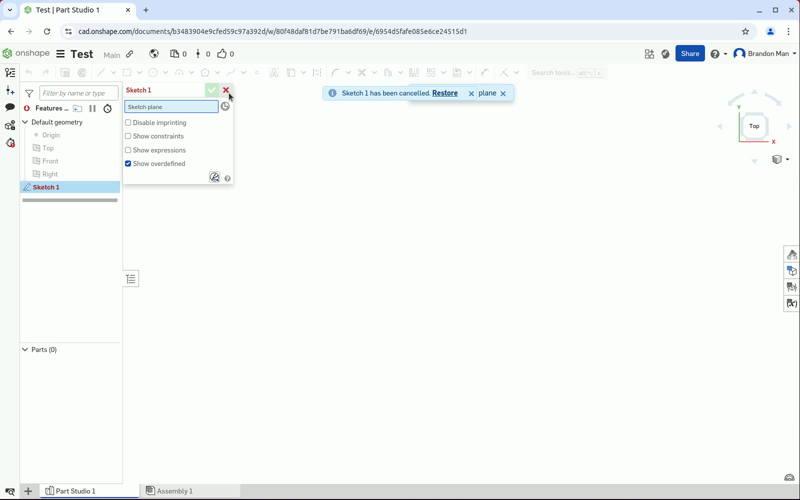
mouse_move(73, 150)
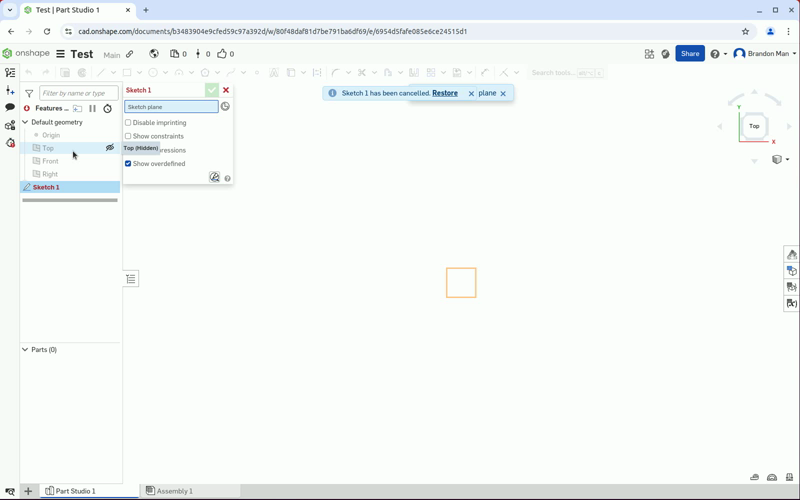
click(73, 150)
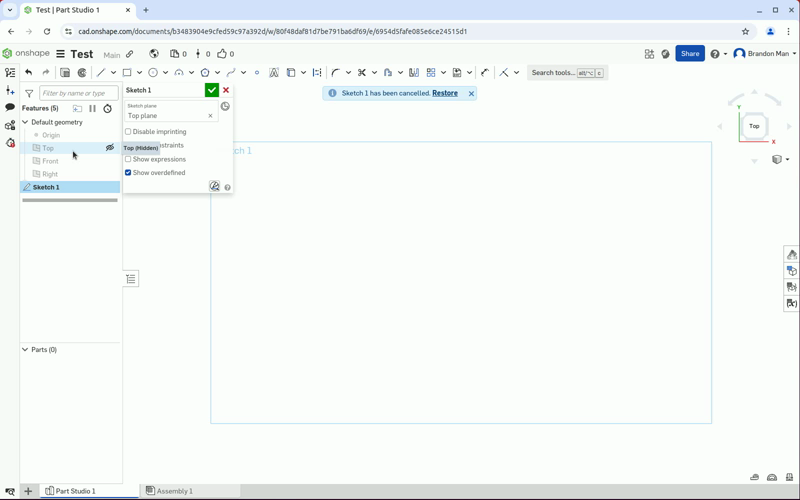
mouse_move(73, 352)
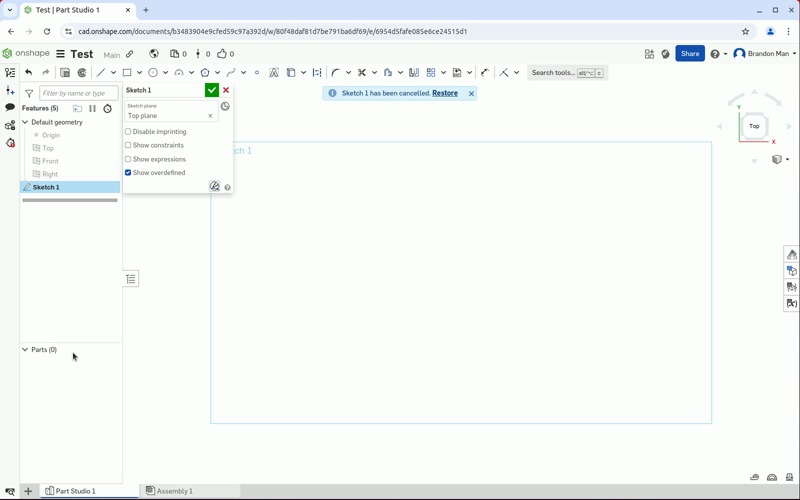
key(y)
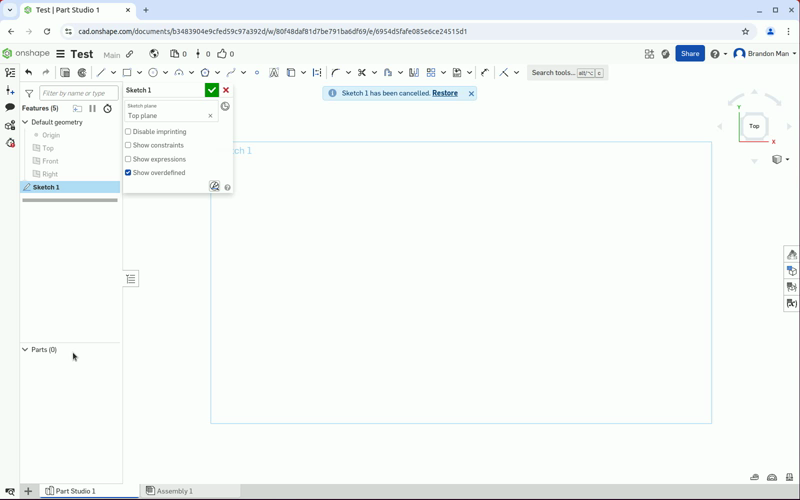
key(l)
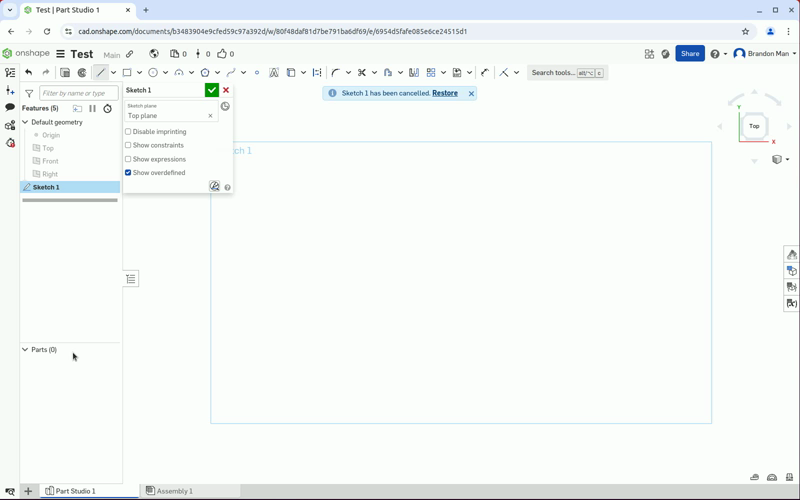
key_down(shift)
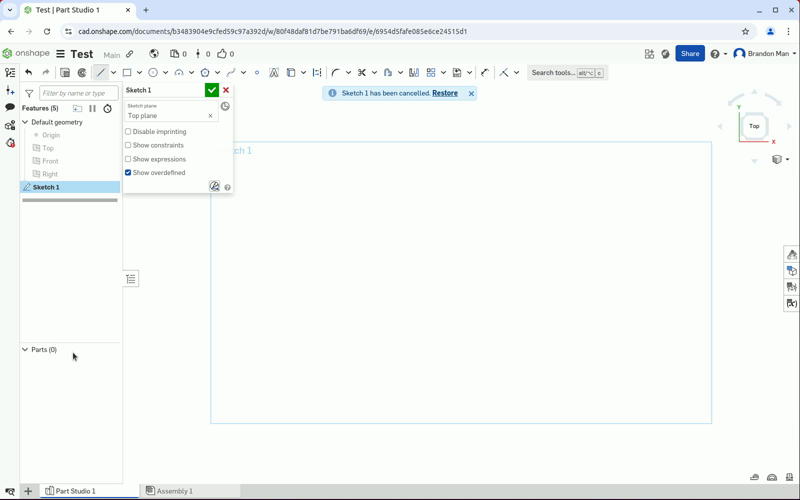
mouse_move(404, 357)
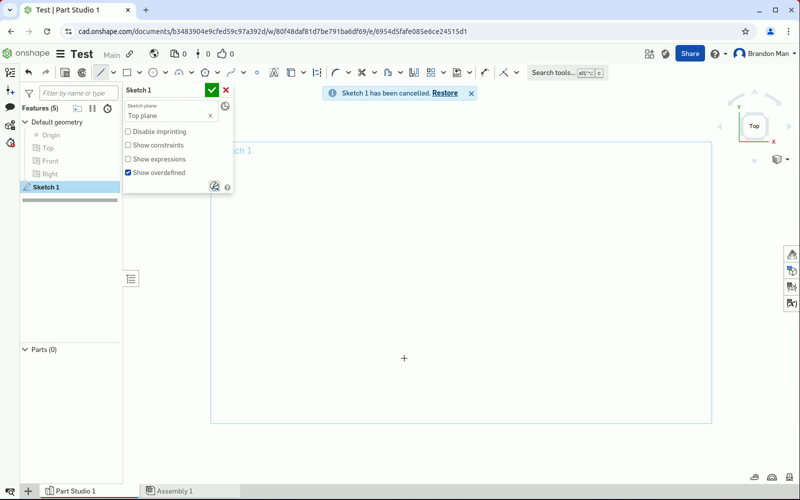
click(404, 357)
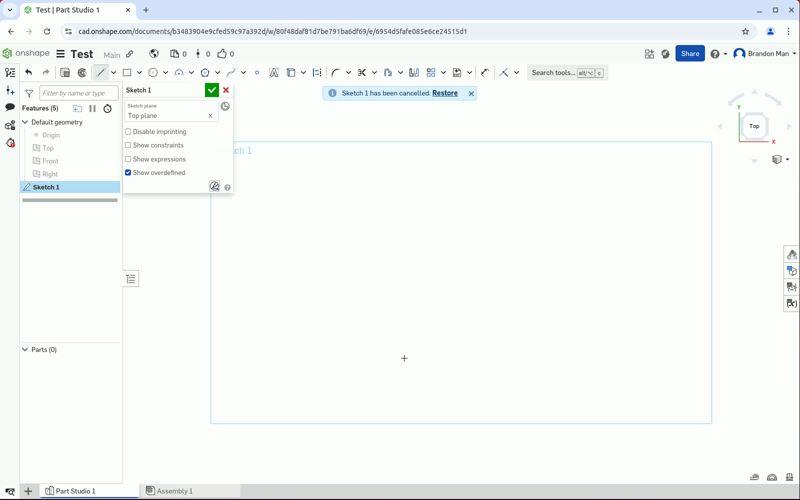
key_up(shift)
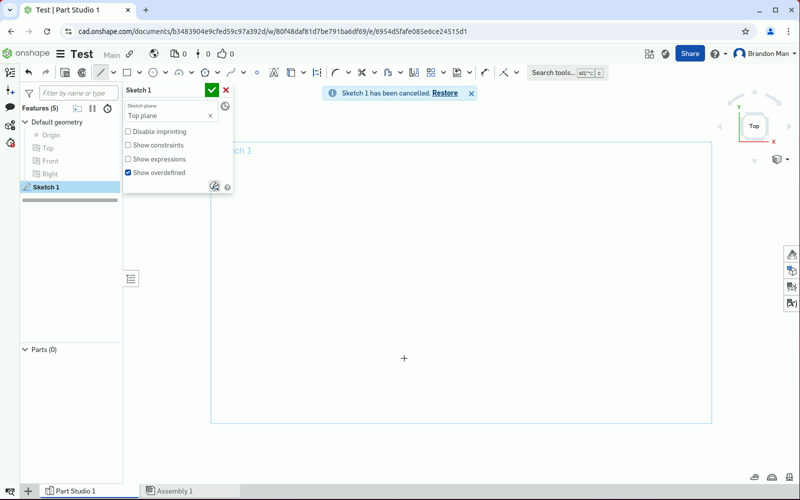
key_down(shift)
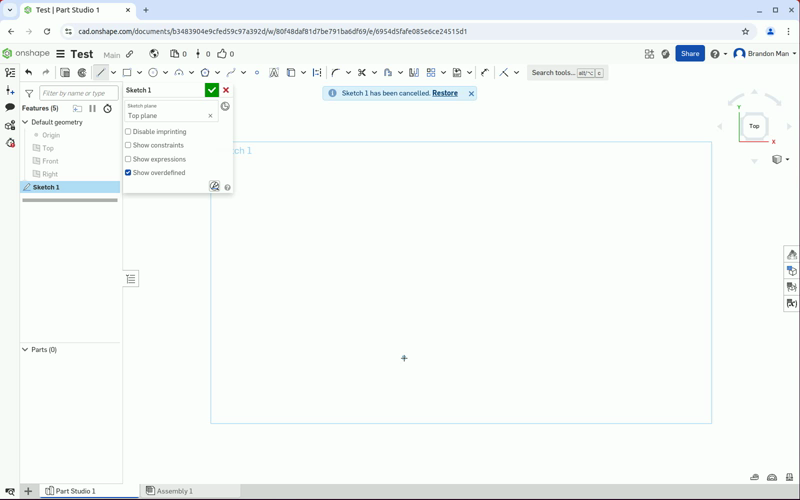
mouse_move(516, 357)
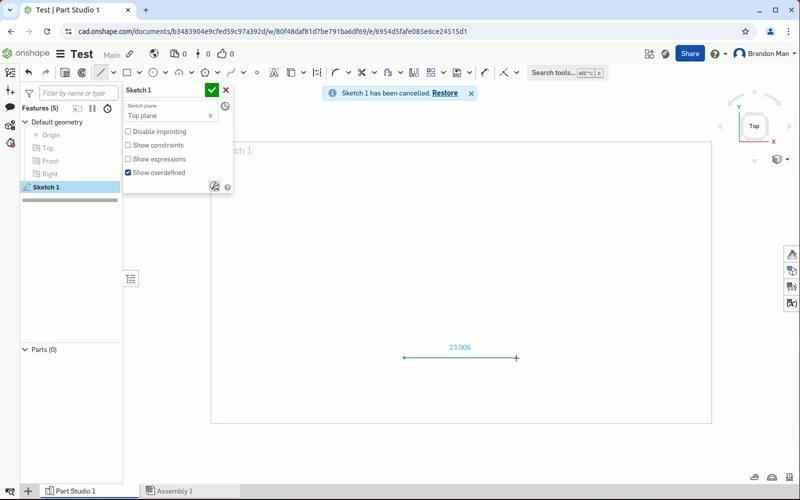
click(516, 357)
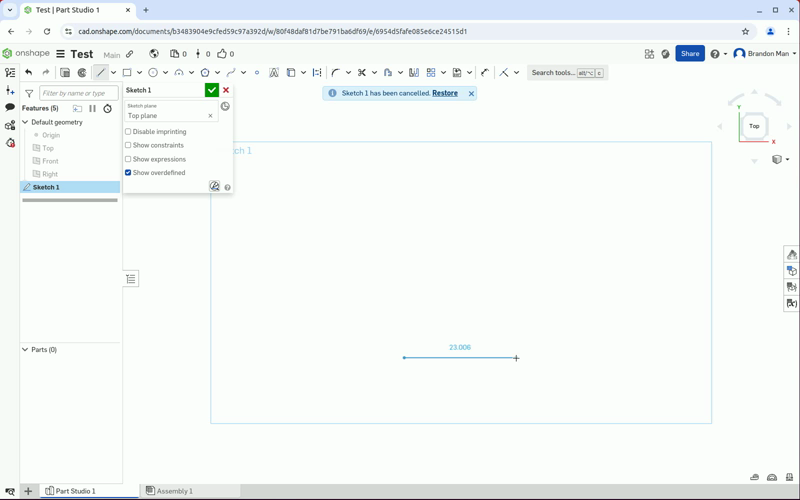
key_up(shift)
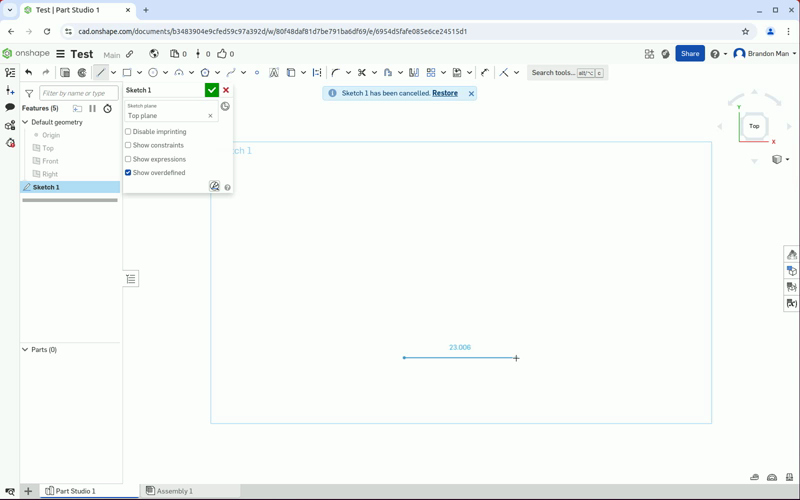
key_down(shift)
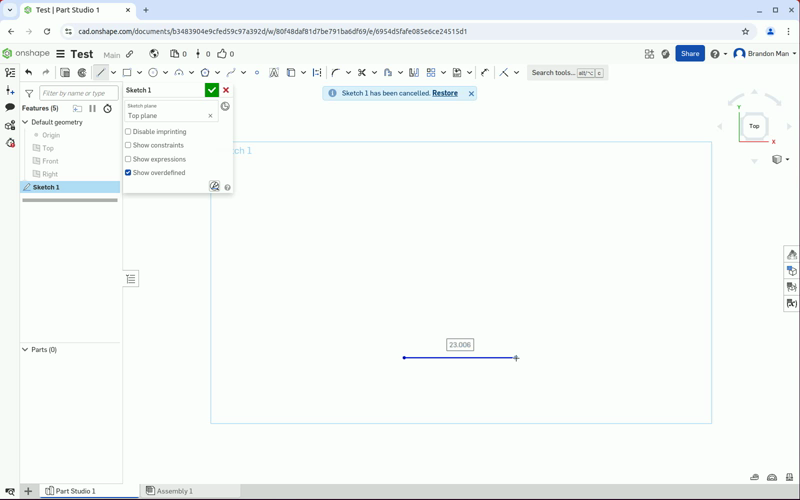
mouse_move(516, 283)
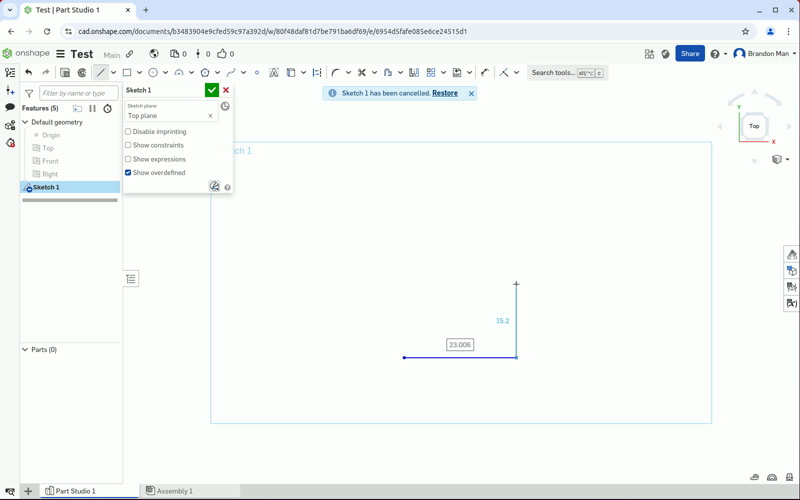
click(516, 283)
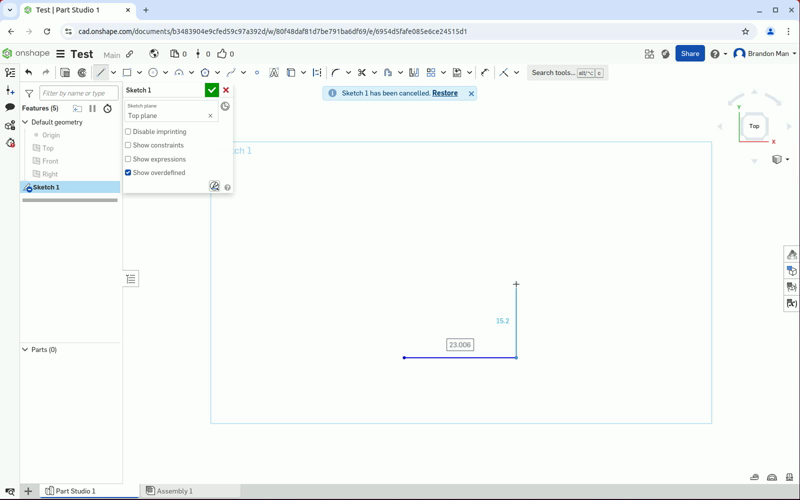
key_up(shift)
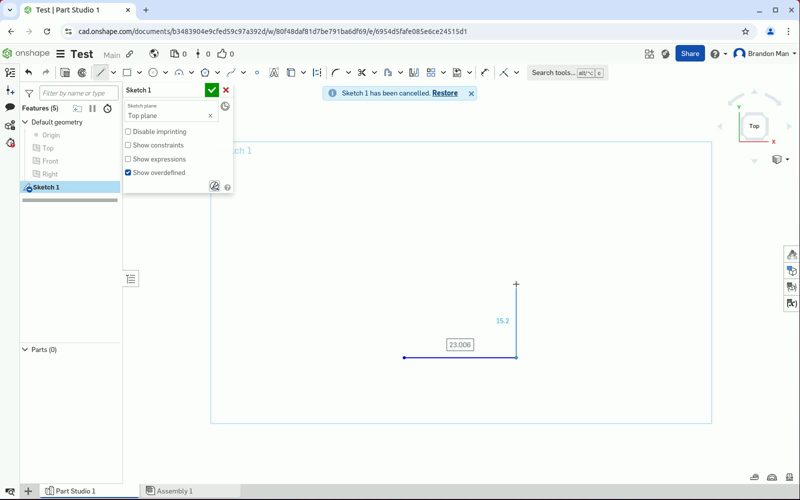
key(esc)
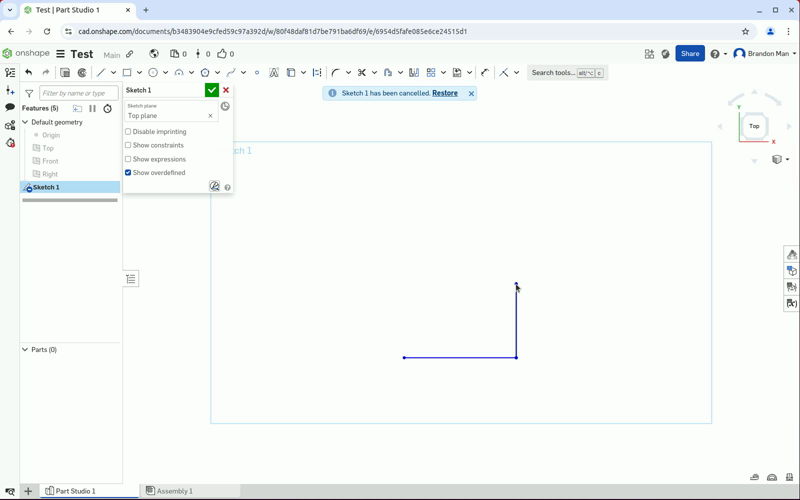
key(a)
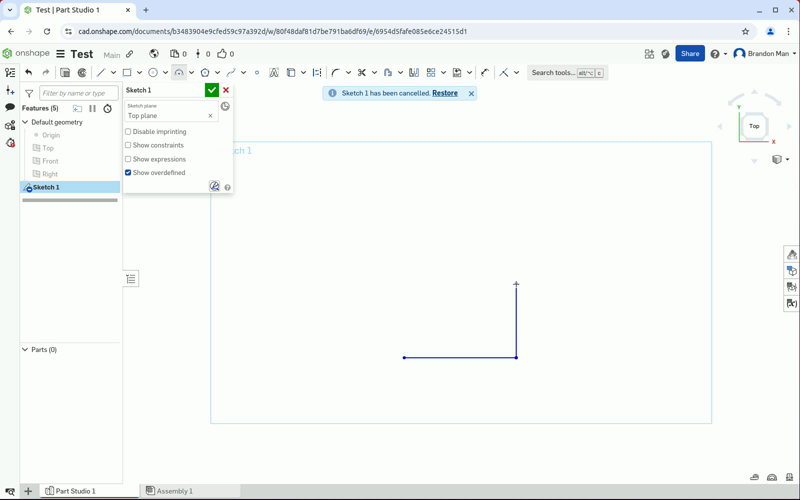
mouse_move(516, 283)
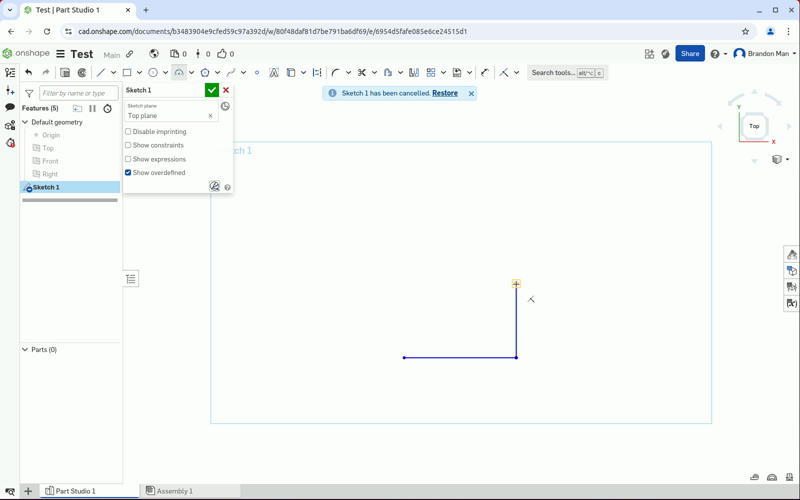
click(516, 283)
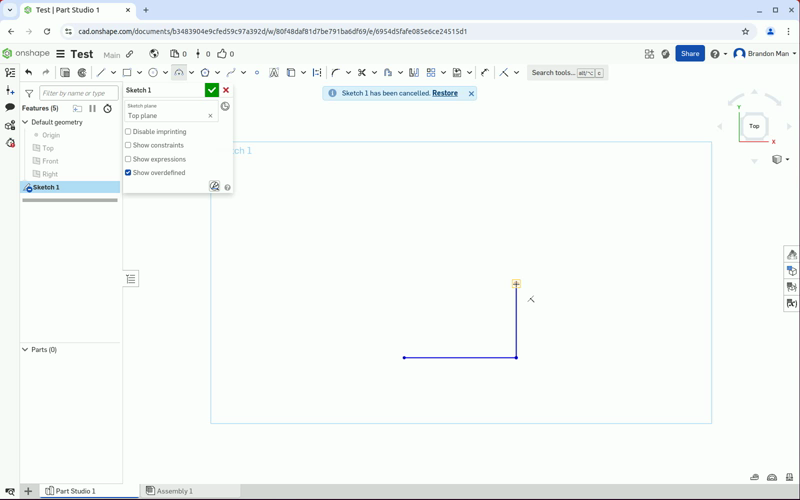
key_down(shift)
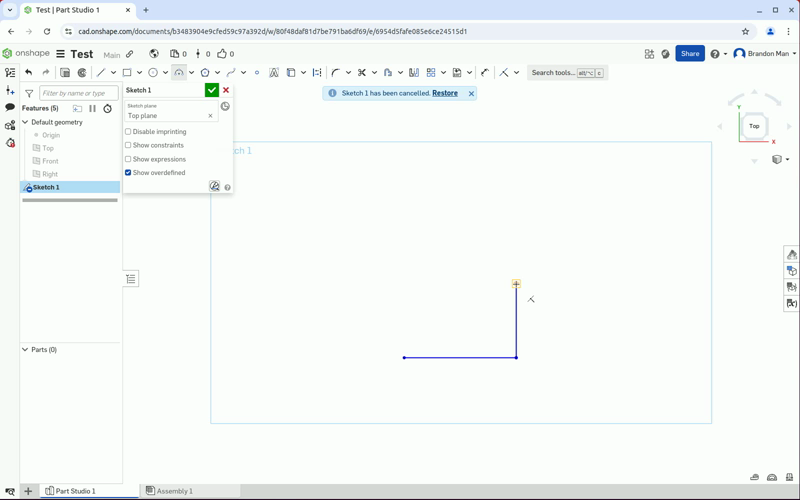
mouse_move(404, 283)
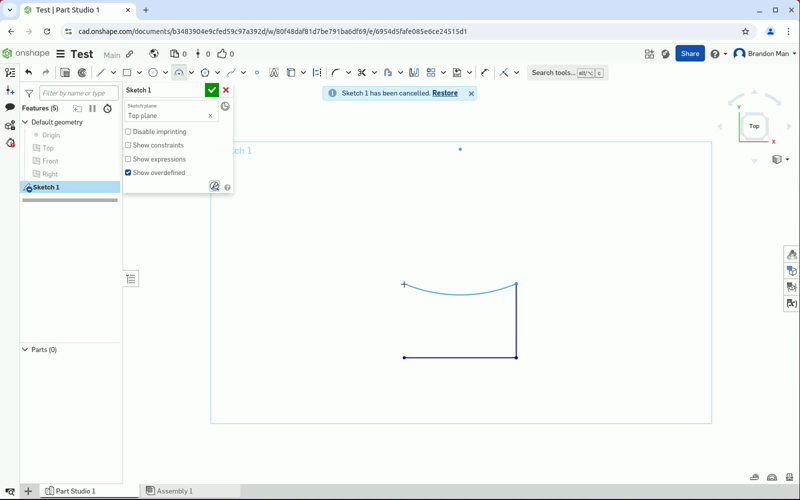
click(404, 283)
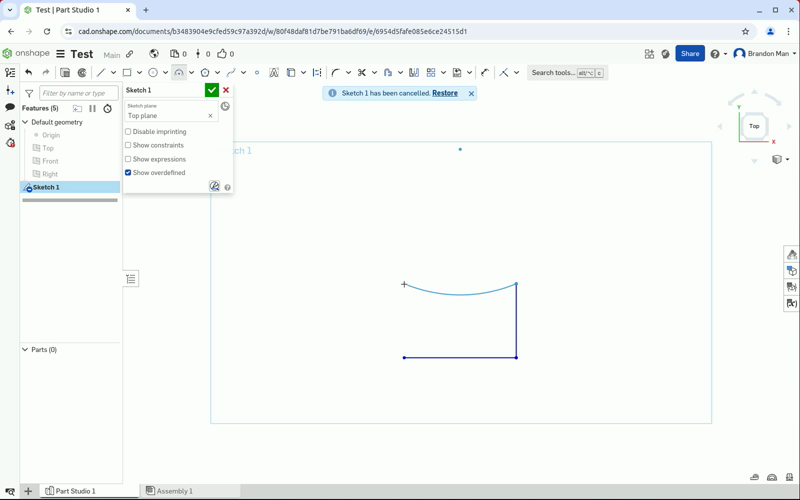
mouse_move(460, 227)
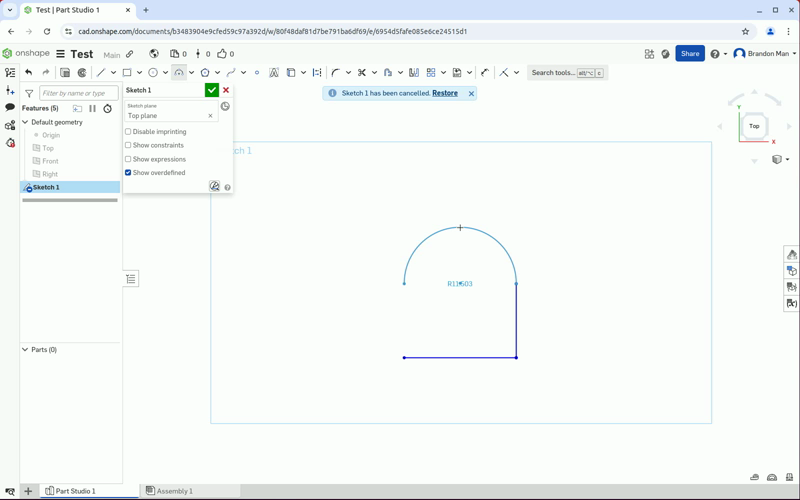
click(460, 227)
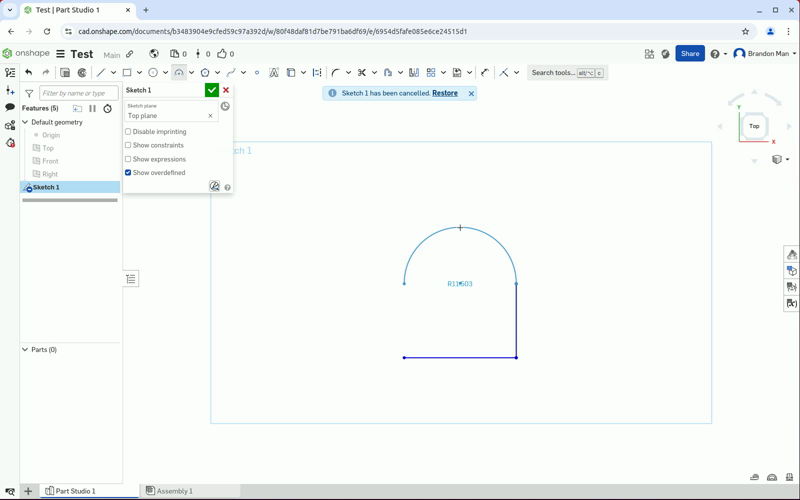
key_up(shift)
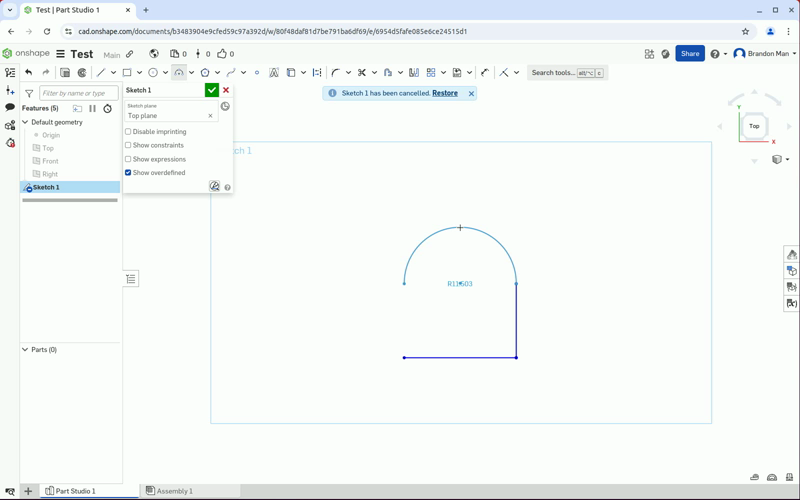
key(esc)
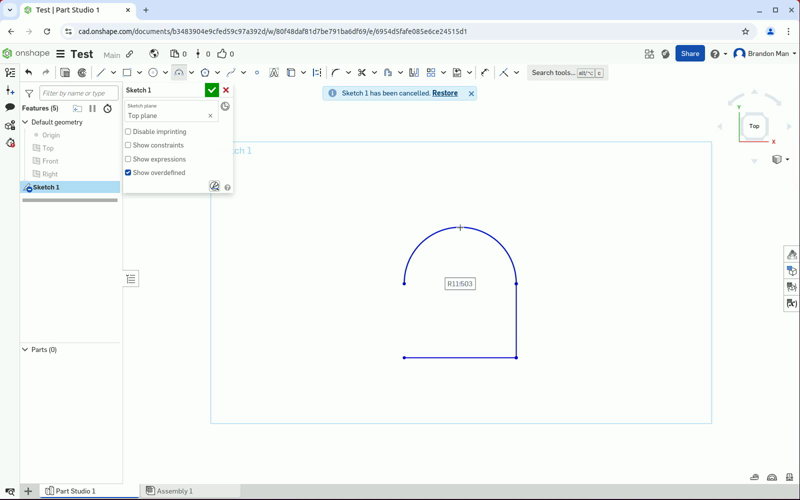
key(l)
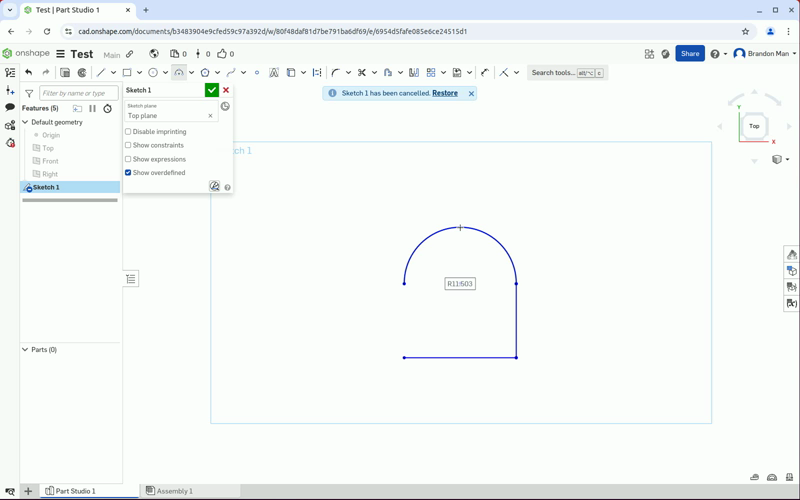
mouse_move(404, 283)
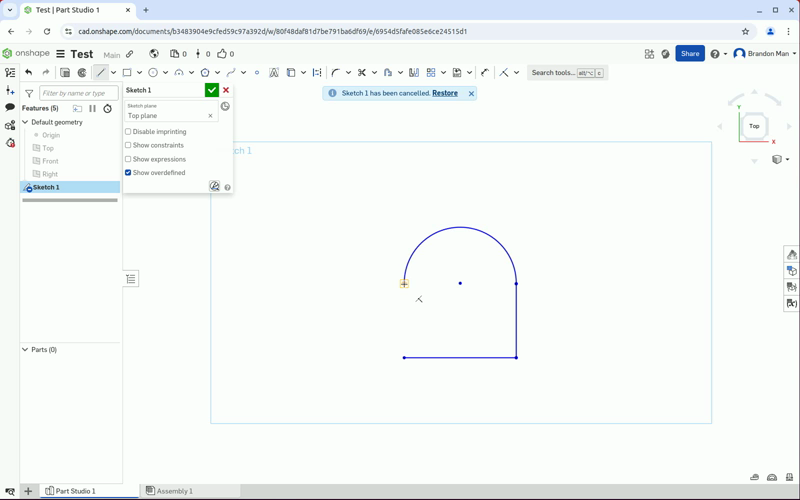
click(404, 283)
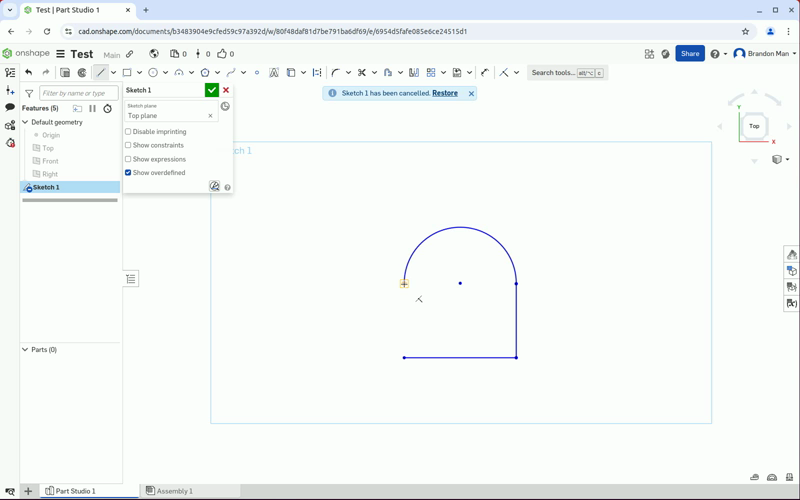
key_down(shift)
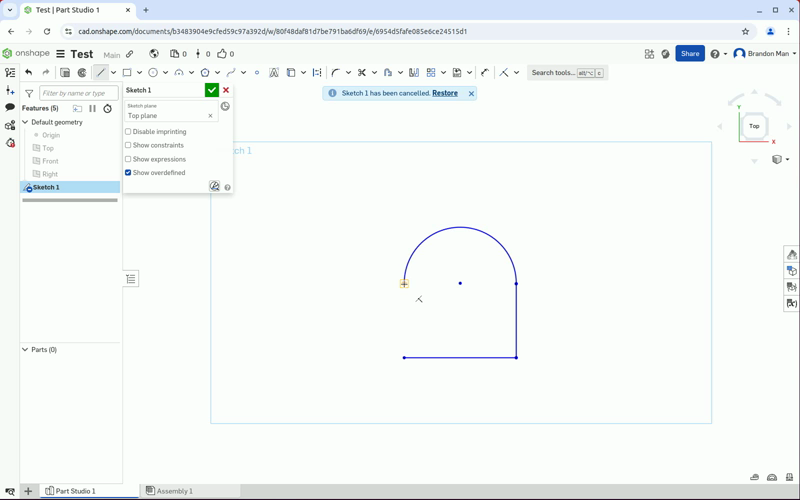
mouse_move(404, 357)
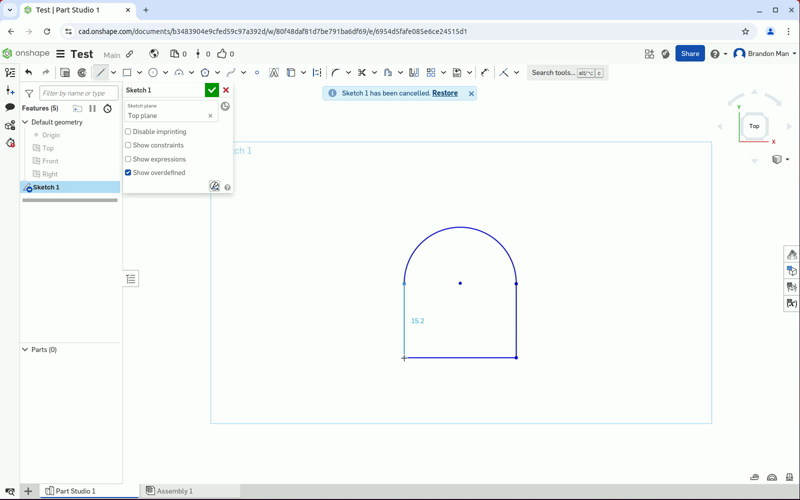
key_up(shift)
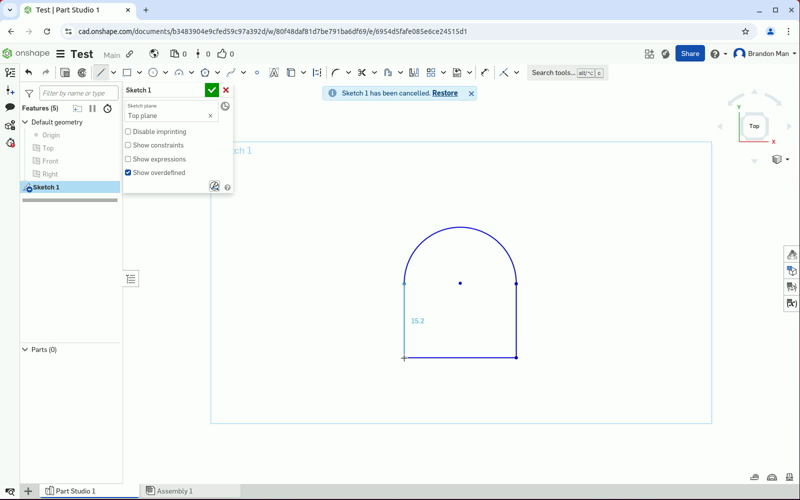
click(404, 357)
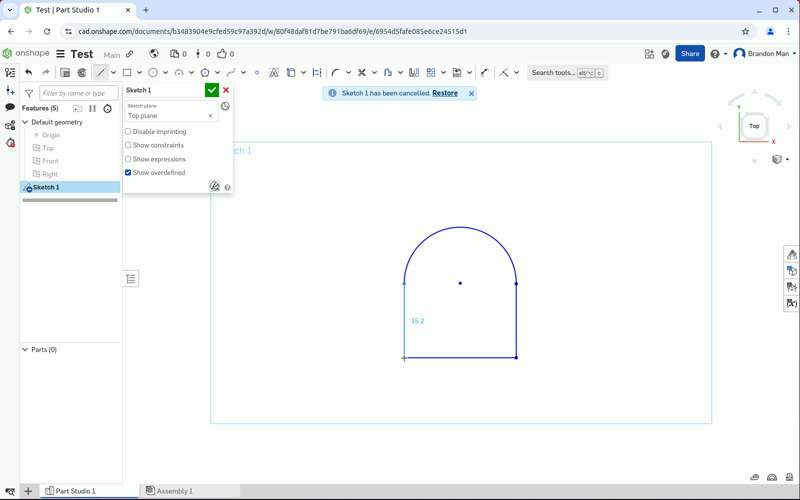
key(esc)
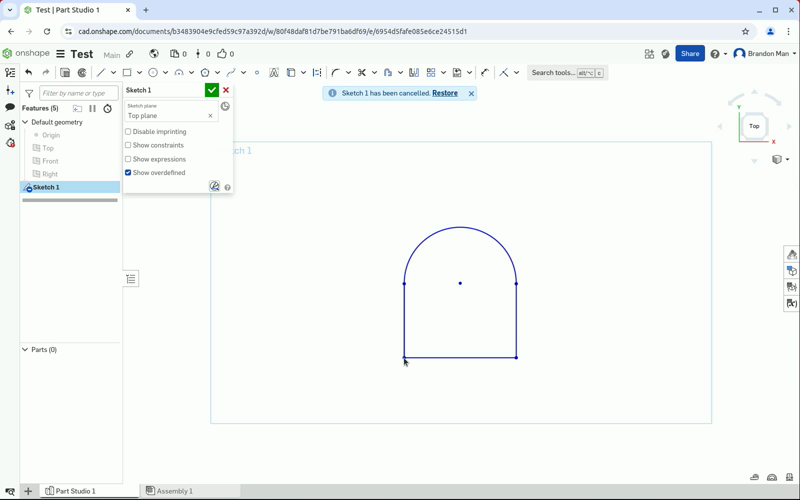
key(c)
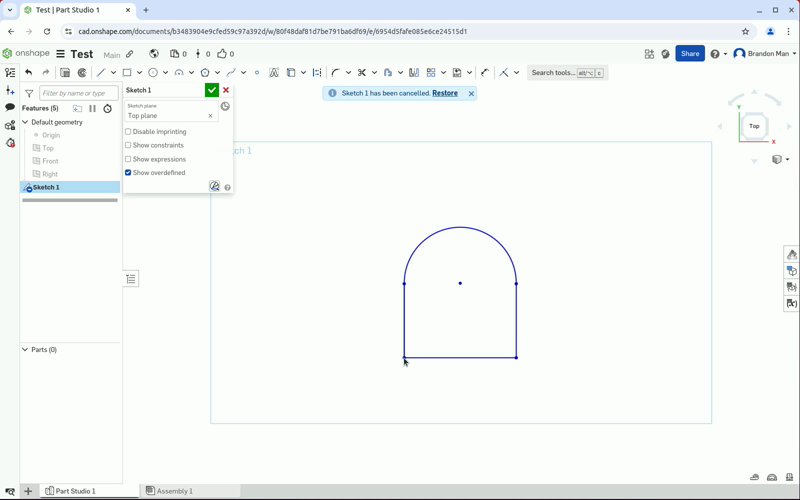
key_down(shift)
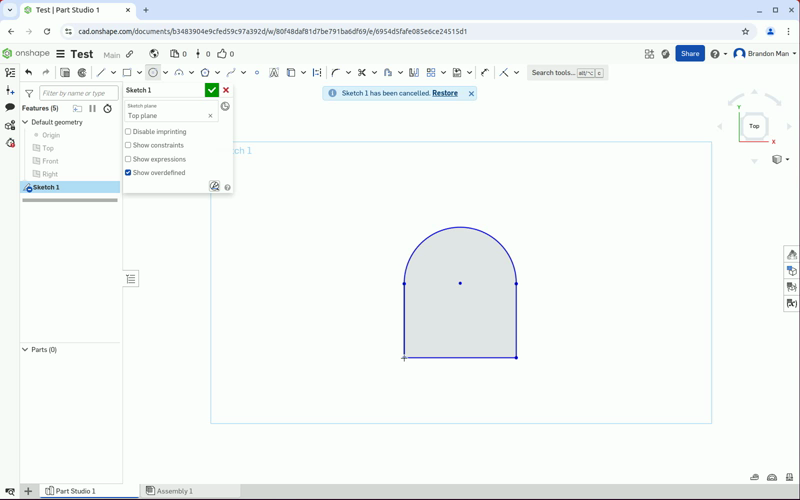
mouse_move(461, 283)
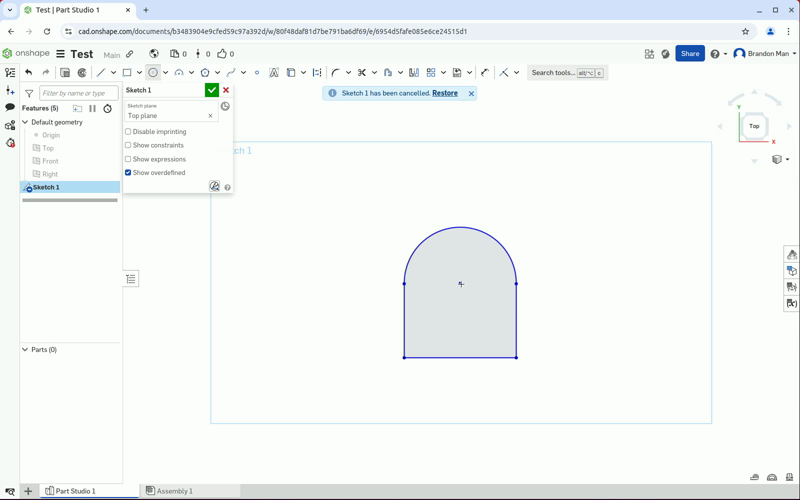
scroll(6)
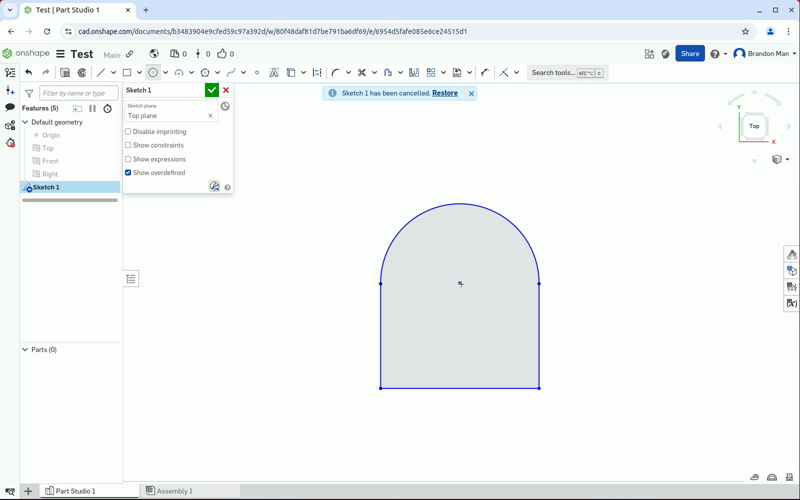
scroll(6)
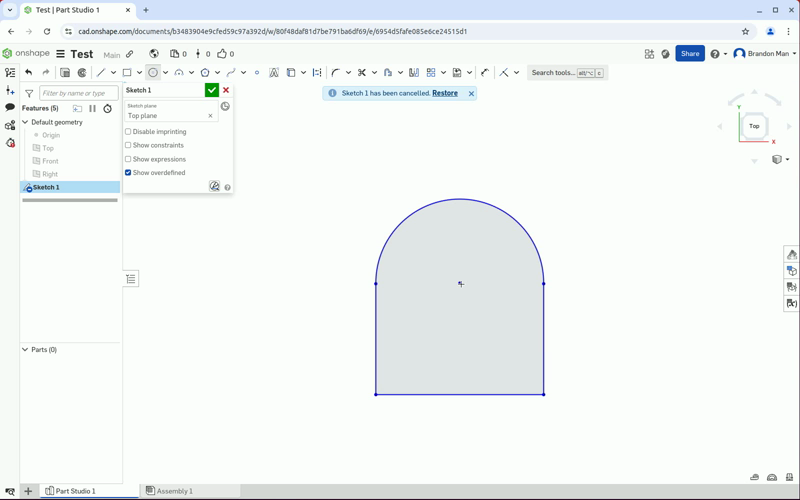
scroll(6)
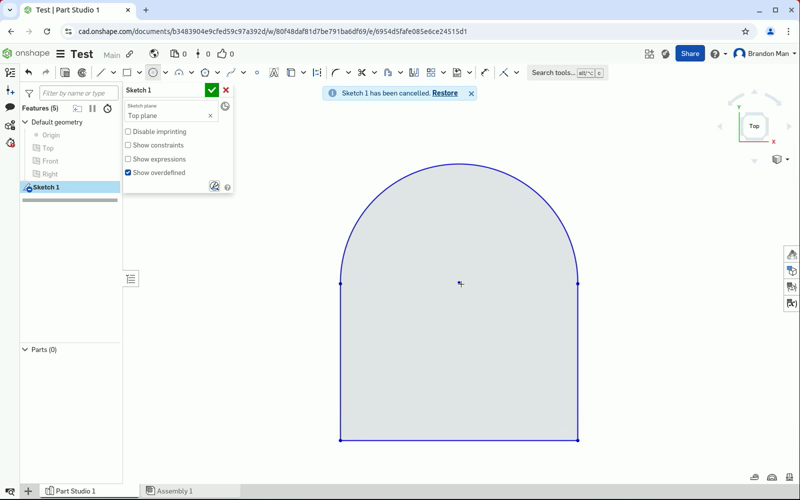
scroll(6)
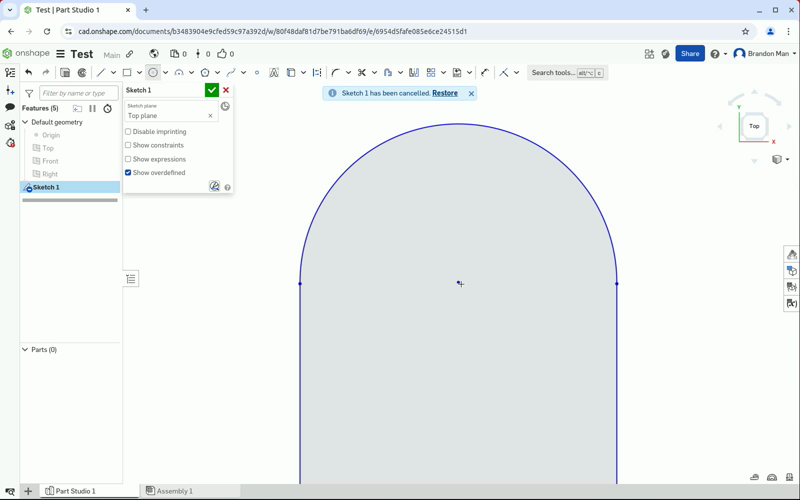
scroll(6)
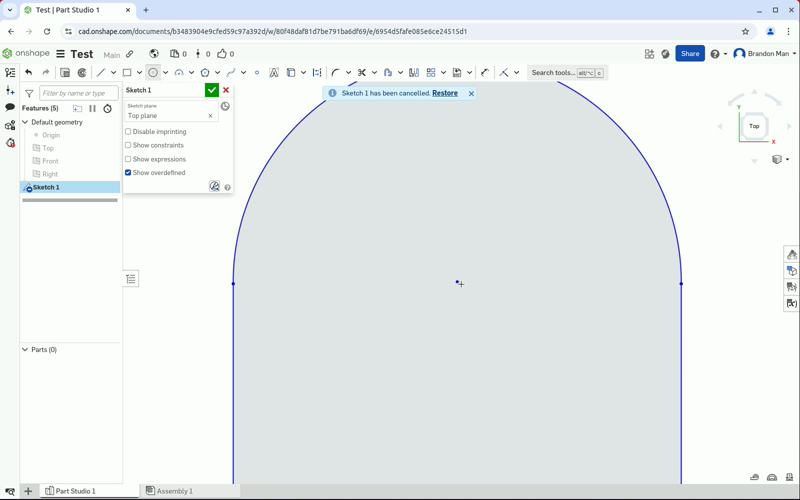
scroll(6)
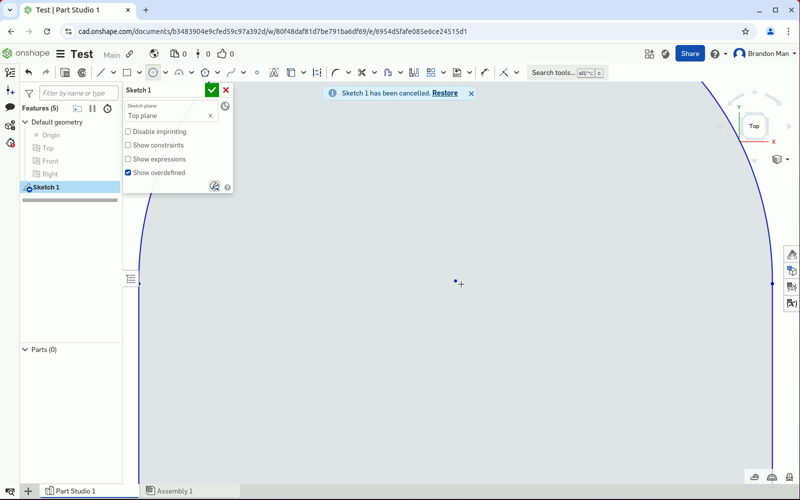
scroll(6)
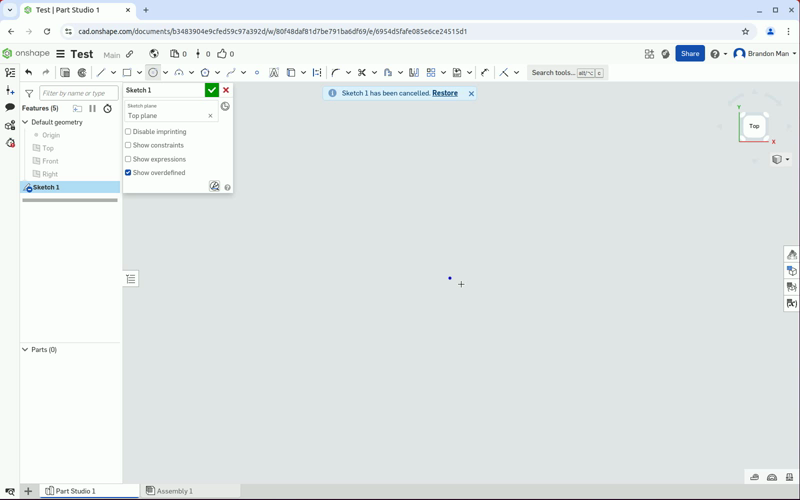
click(461, 283)
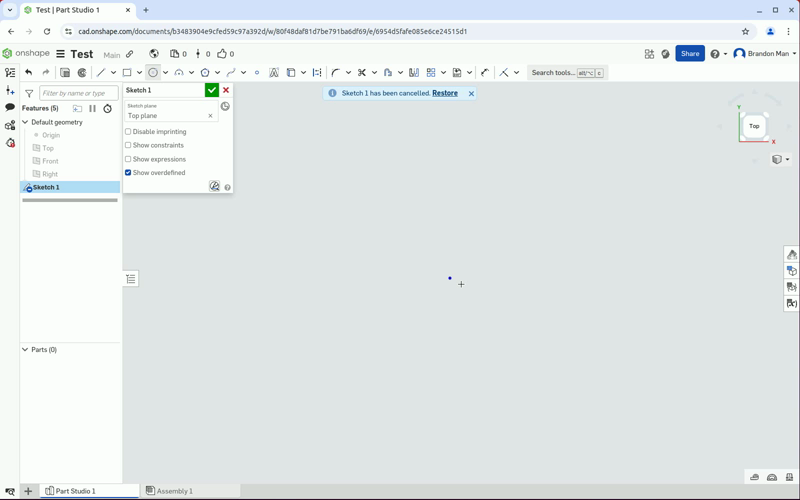
scroll(-6)
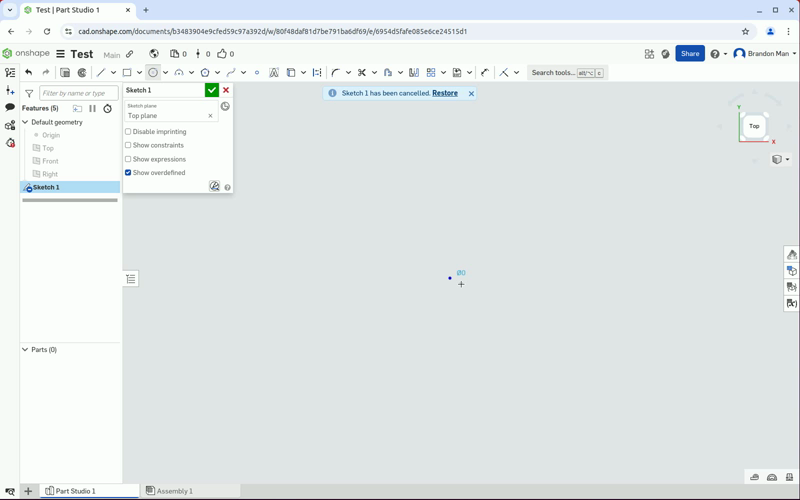
scroll(-6)
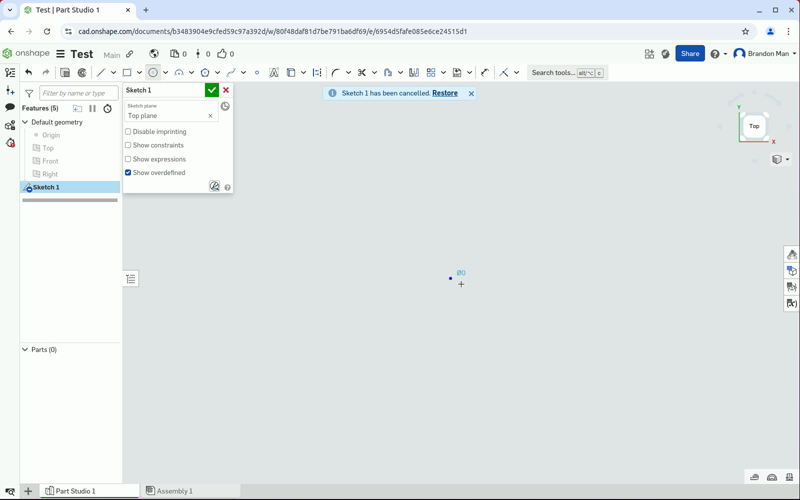
scroll(-6)
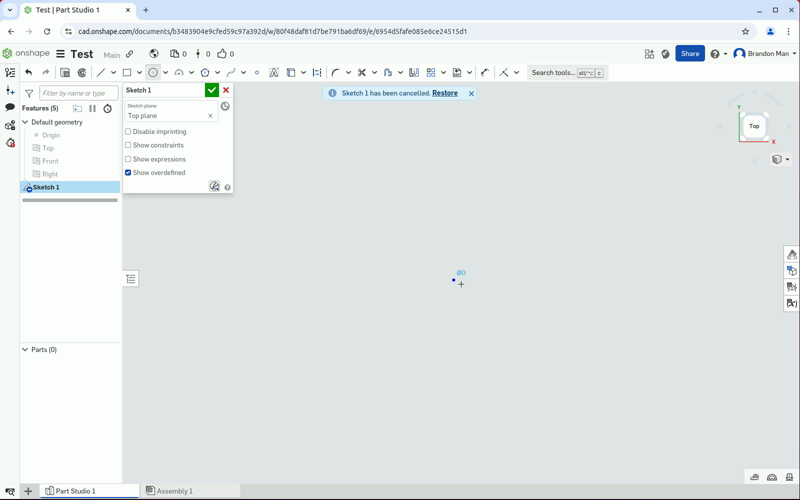
scroll(-6)
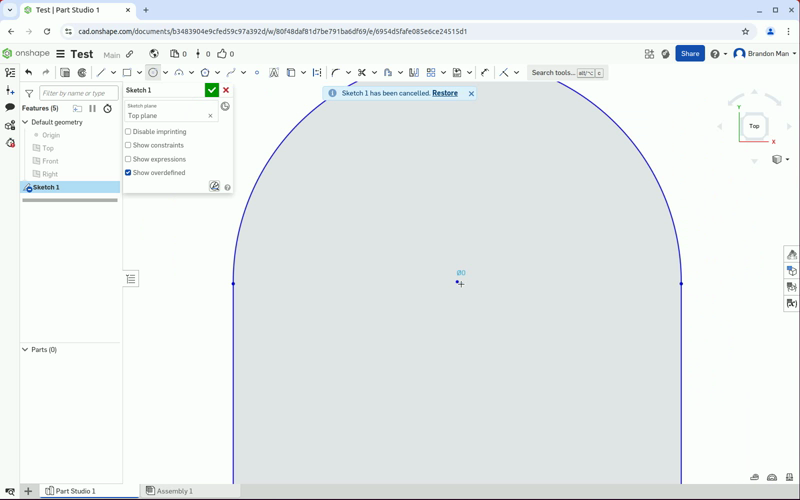
scroll(-6)
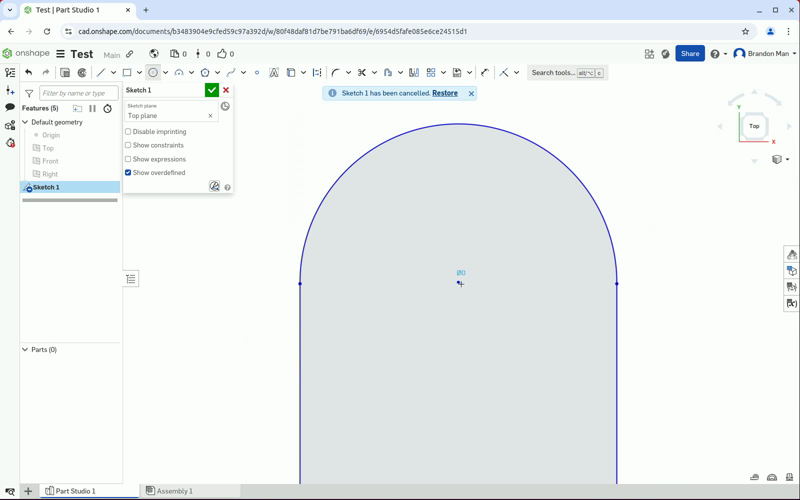
scroll(-6)
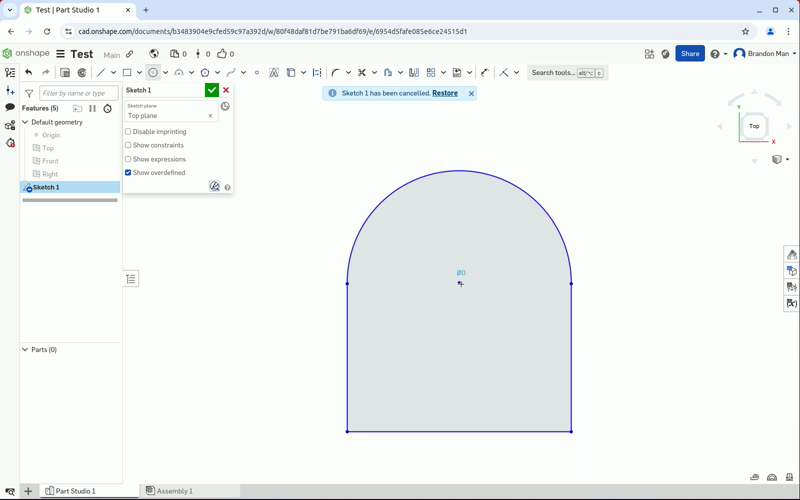
scroll(-6)
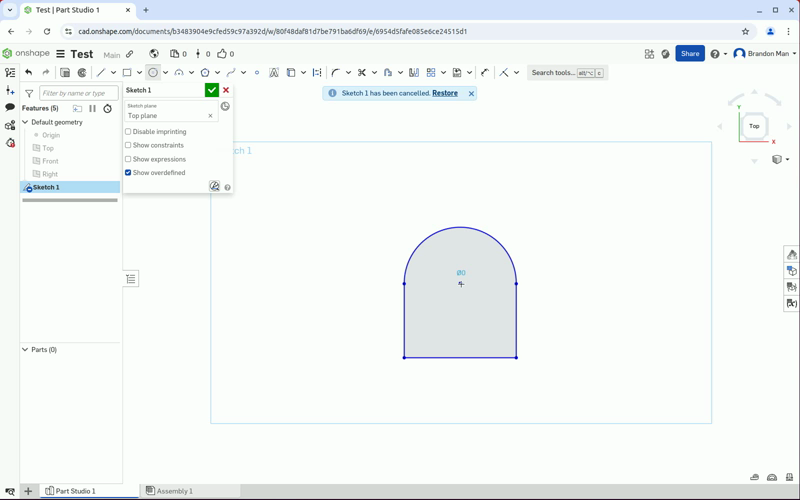
key_up(shift)
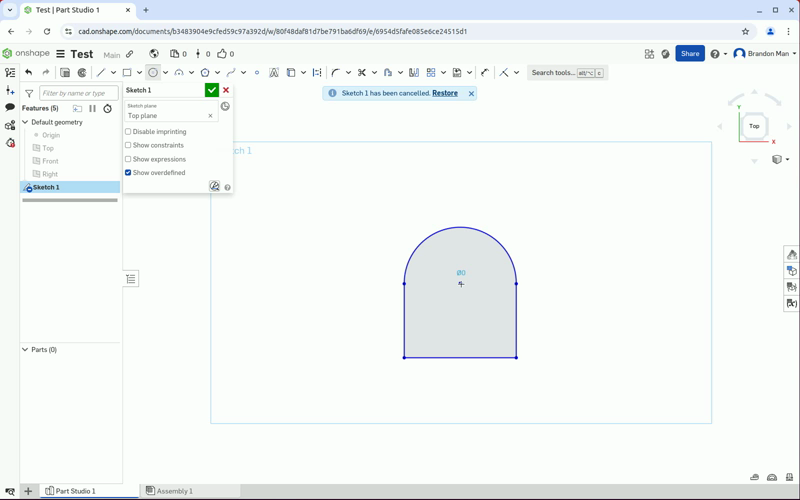
mouse_move(498, 283)
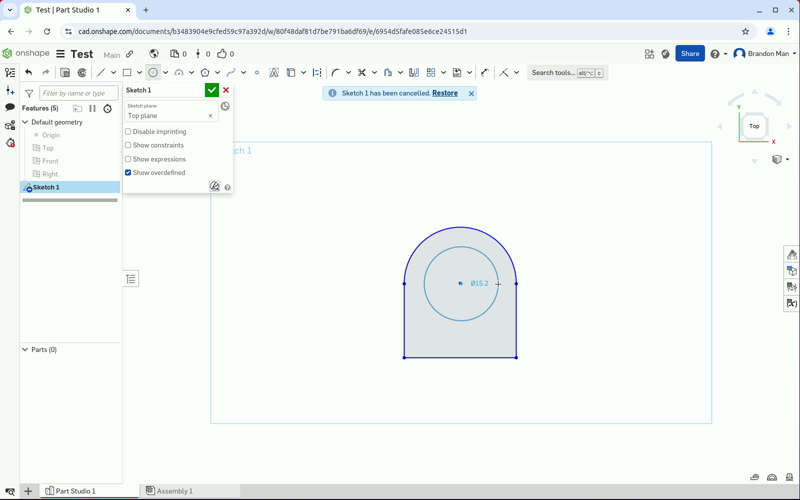
click(498, 283)
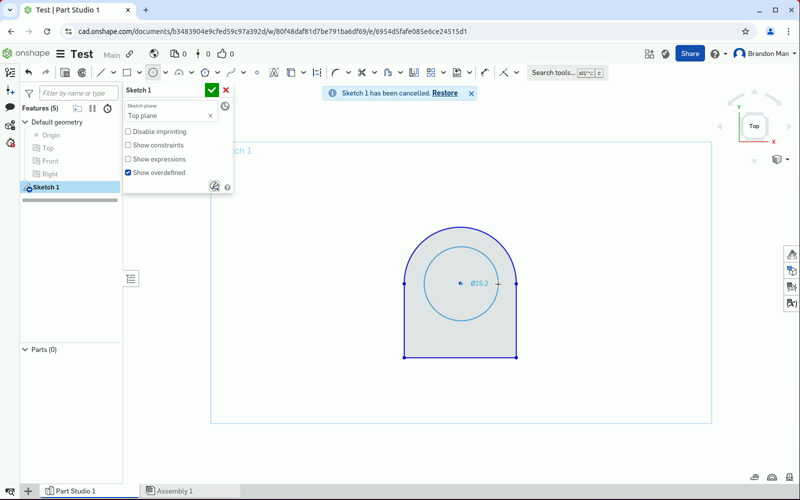
key(esc)
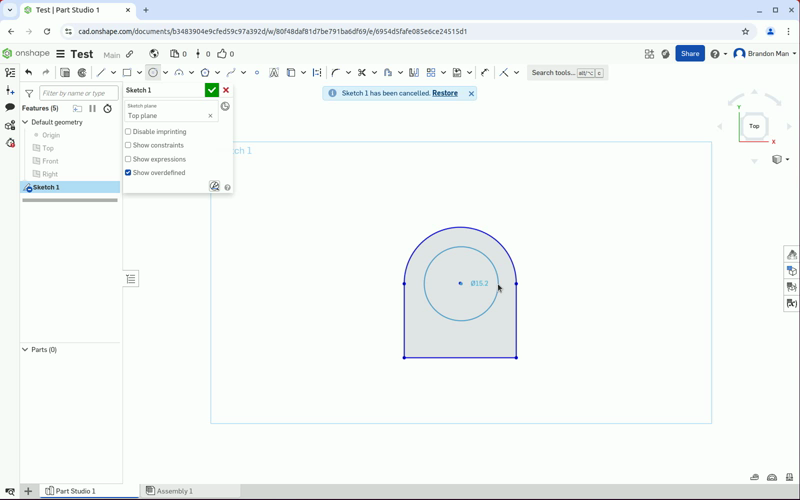
mouse_move(492, 327)
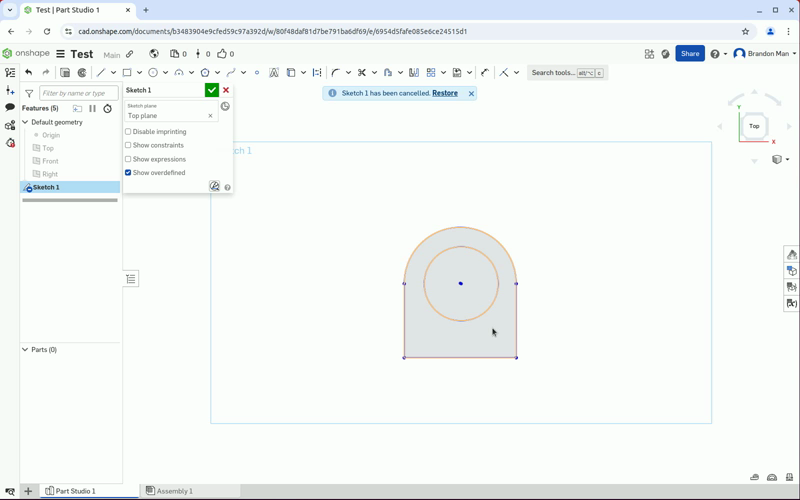
click(492, 327)
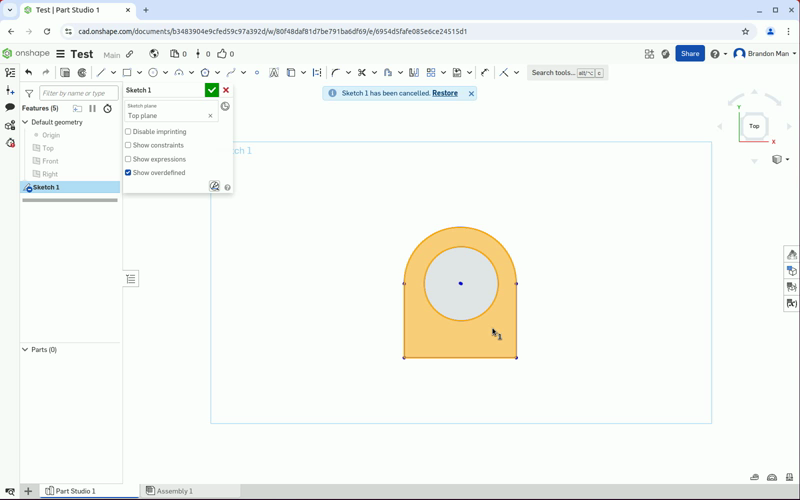
mouse_move(73, 352)
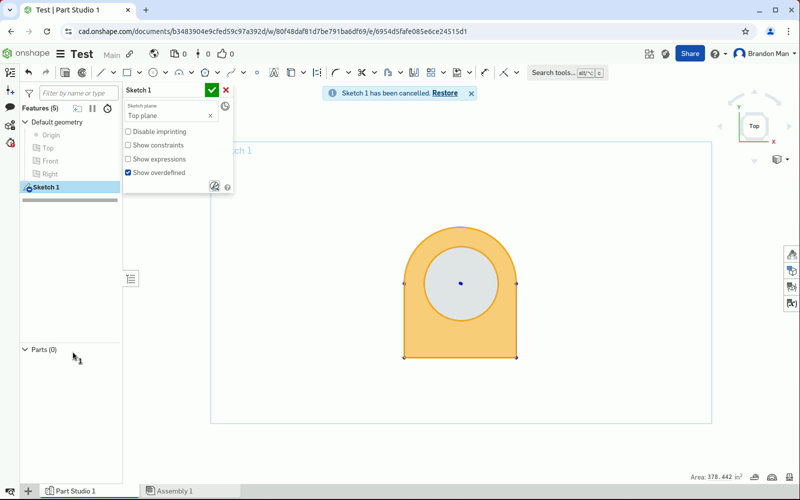
key(shift+y)
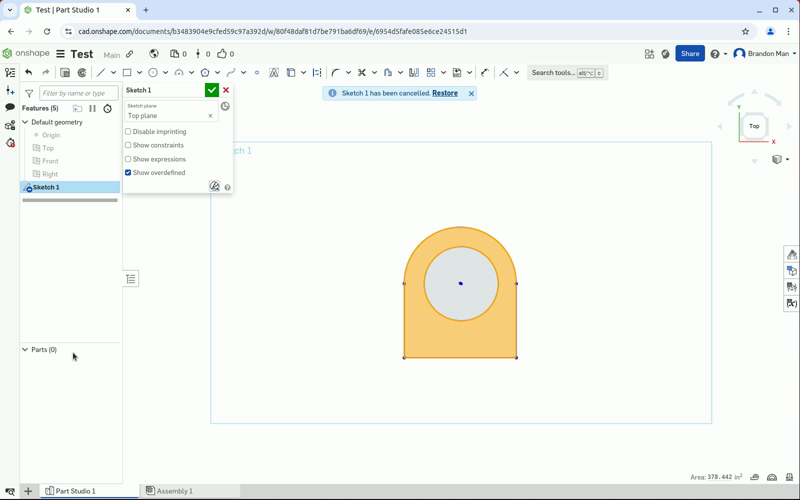
key(shift+e)
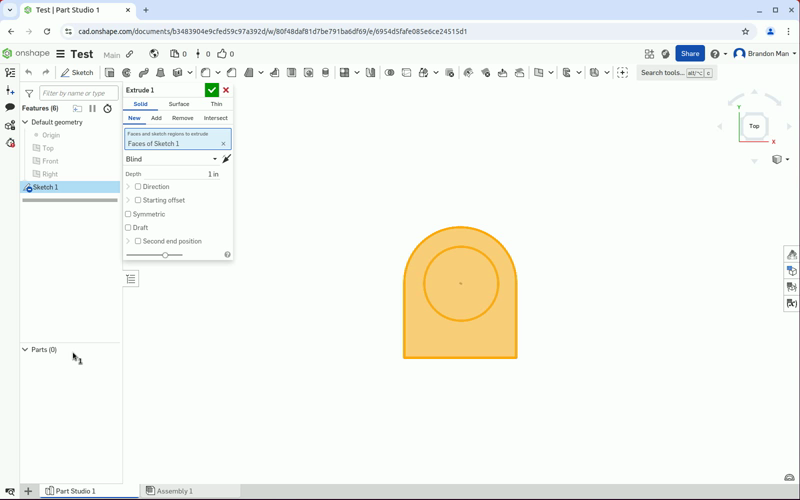
mouse_move(143, 106)
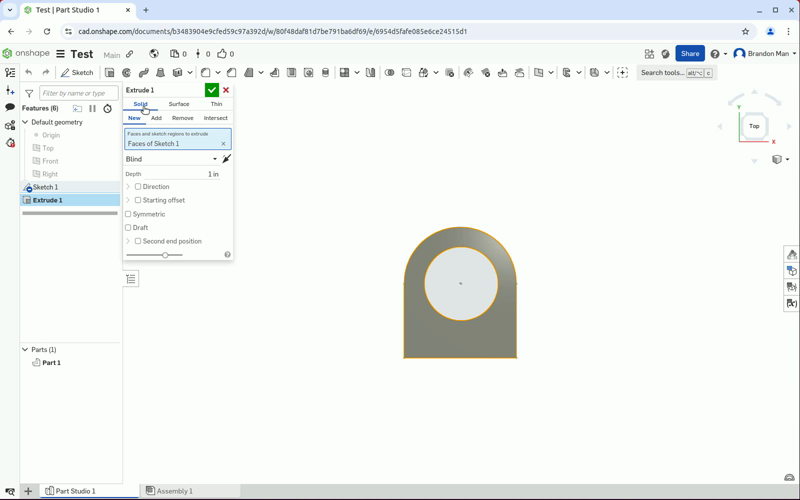
click(143, 106)
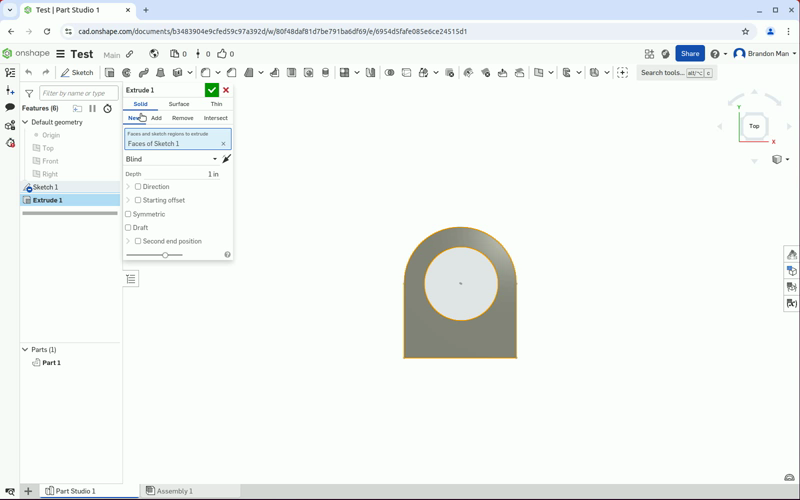
mouse_move(137, 120)
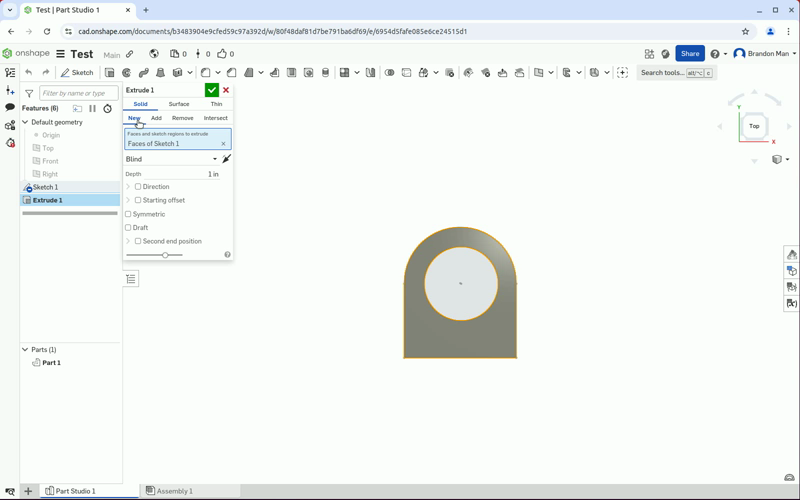
click(137, 120)
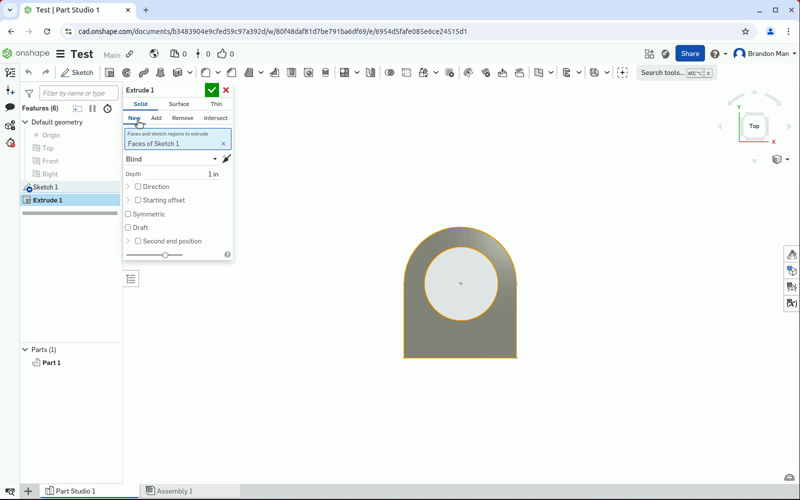
key(tab, 4)
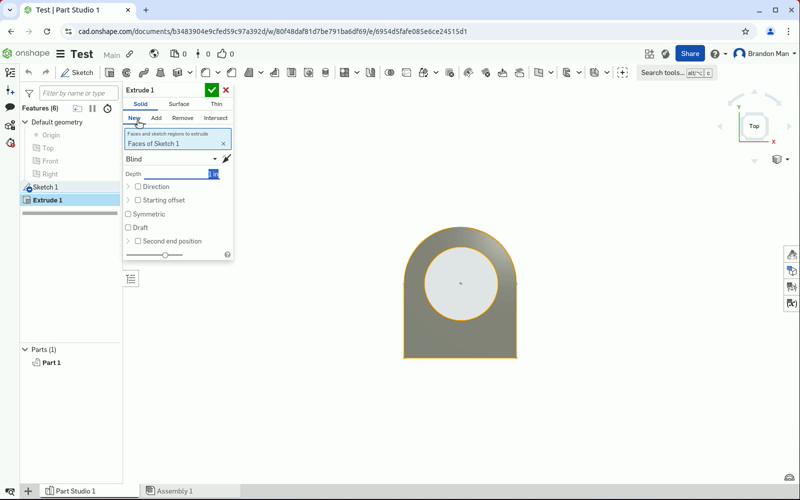
text(46.216)
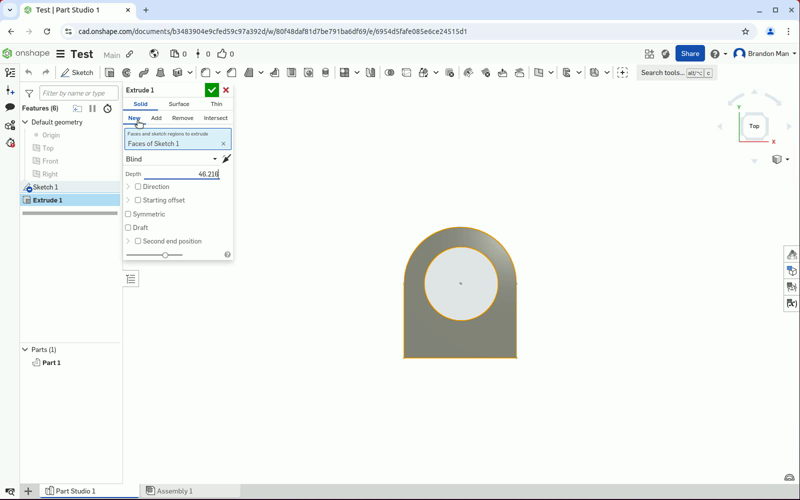
key(tab, 3)
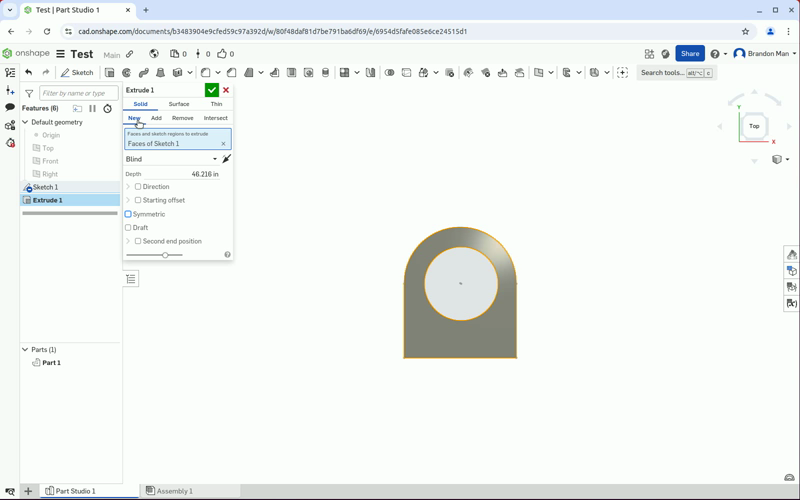
key(space)
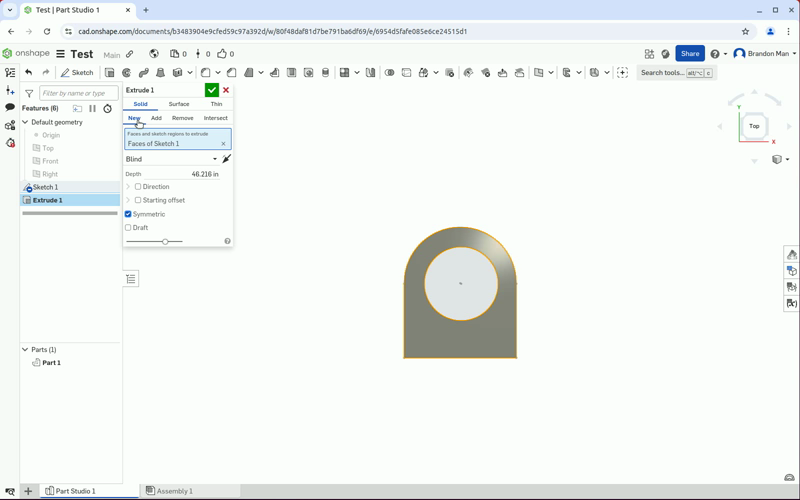
key(enter)
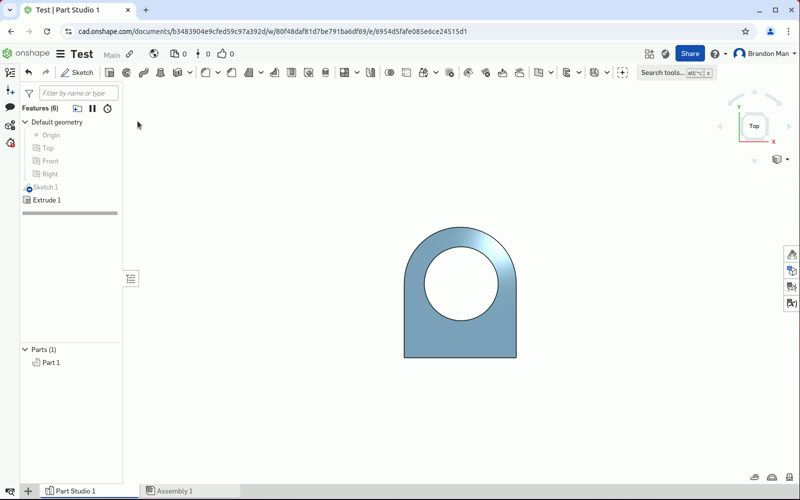
key(shift+h)
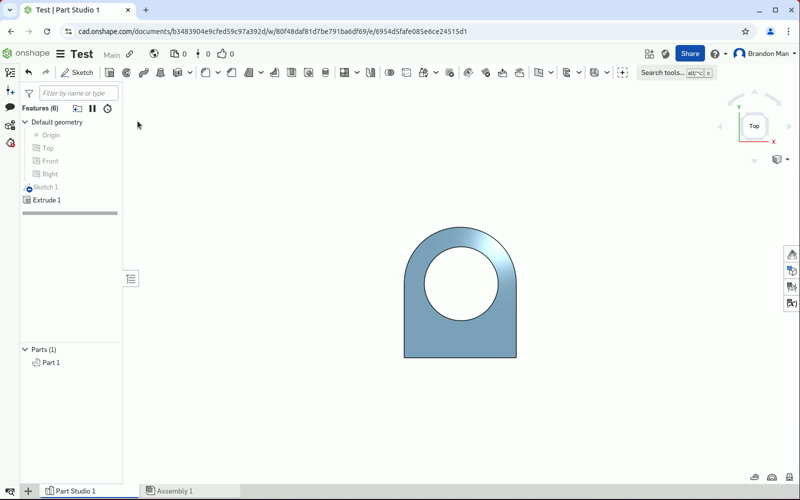
key(shift+h)
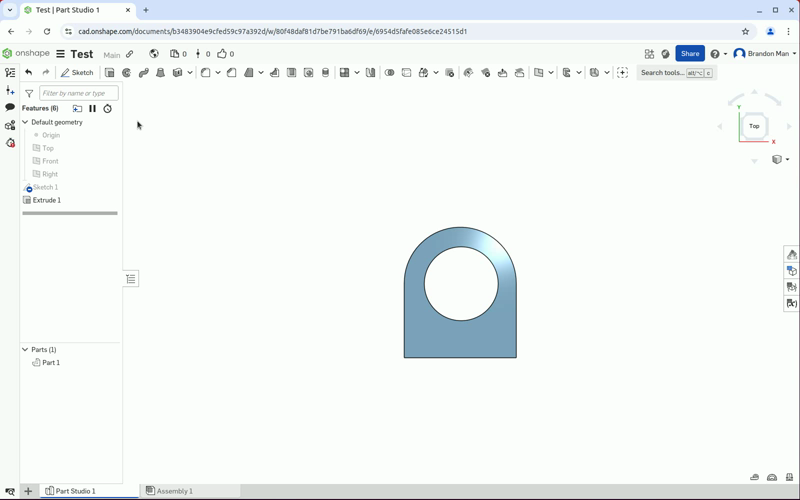
mouse_move(73, 189)
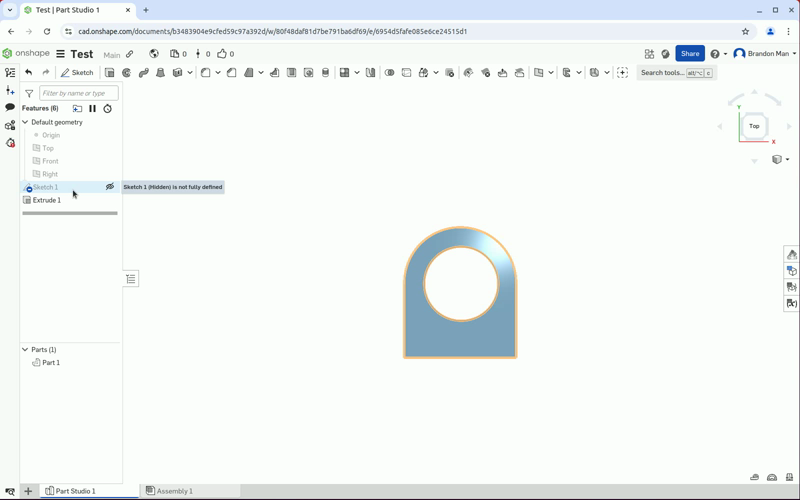
click(73, 189)
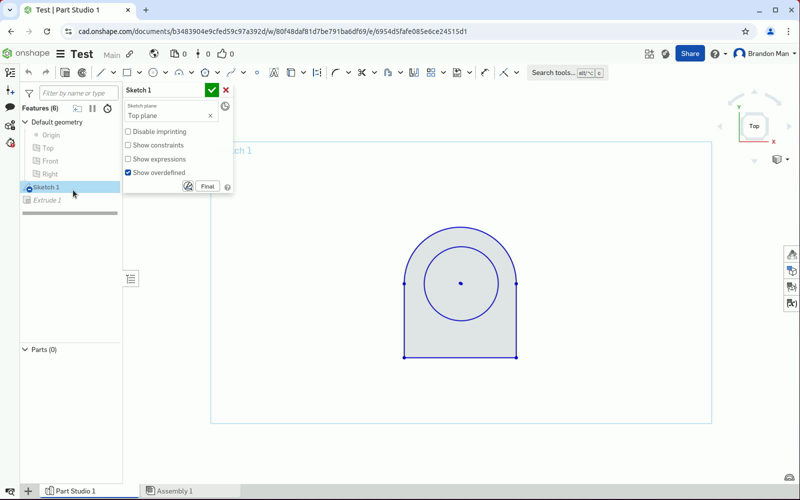
mouse_move(229, 92)
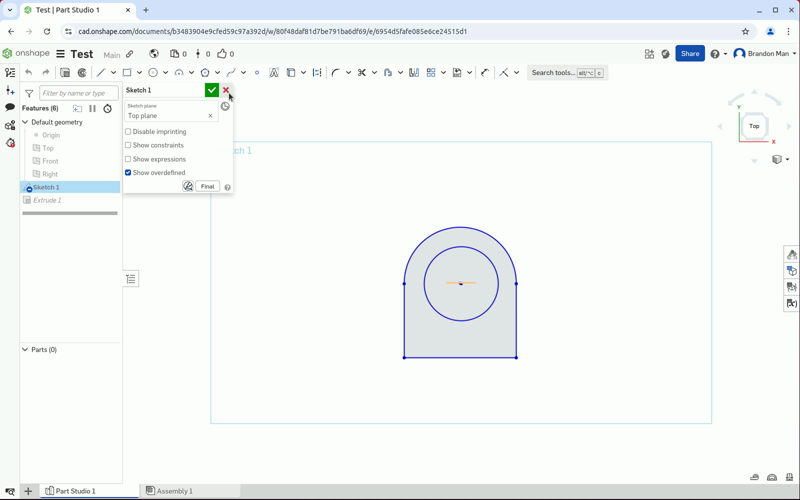
click(229, 92)
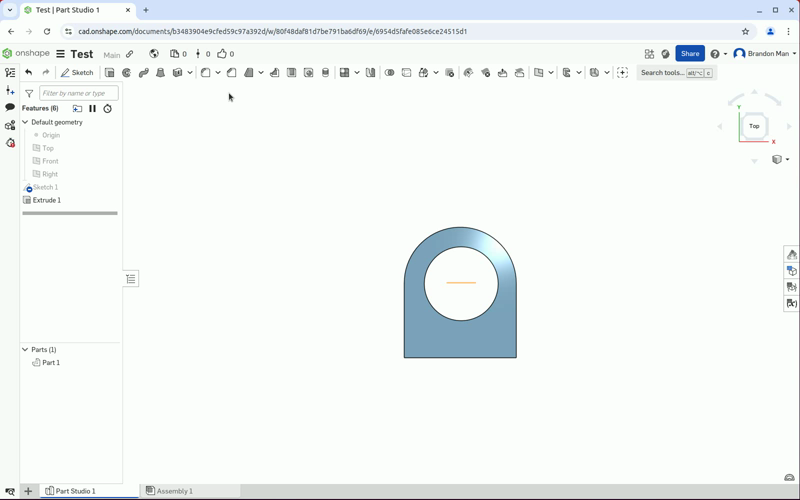
mouse_move(73, 352)
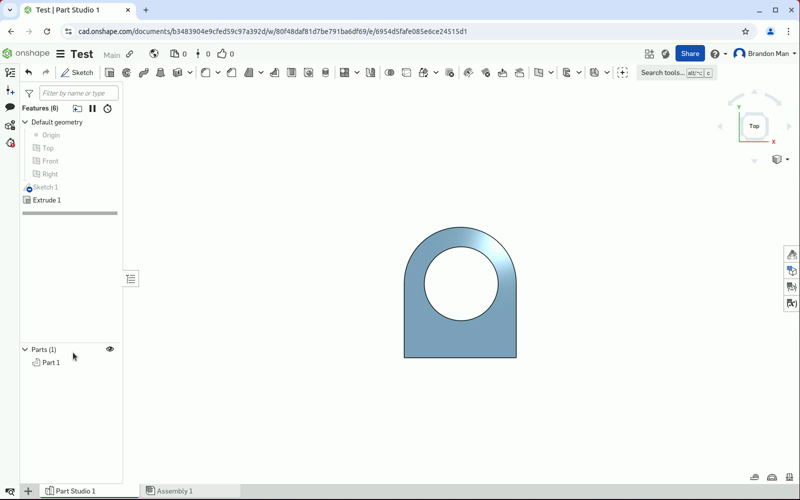
key(y)
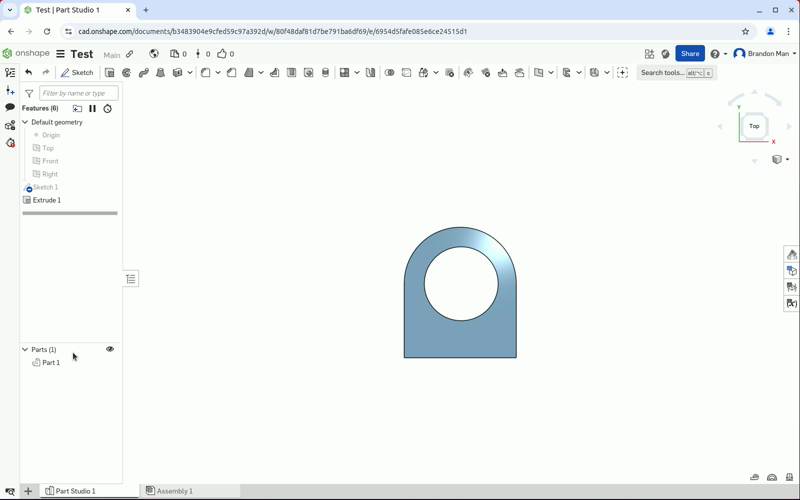
key(shift+p)
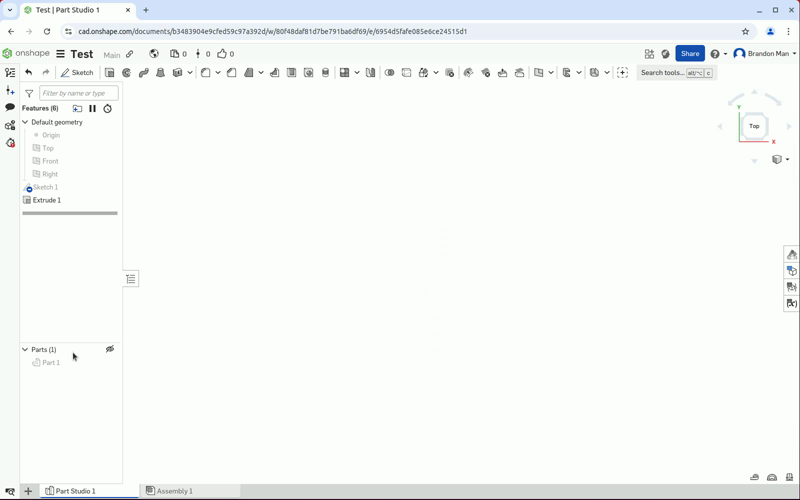
key(space)
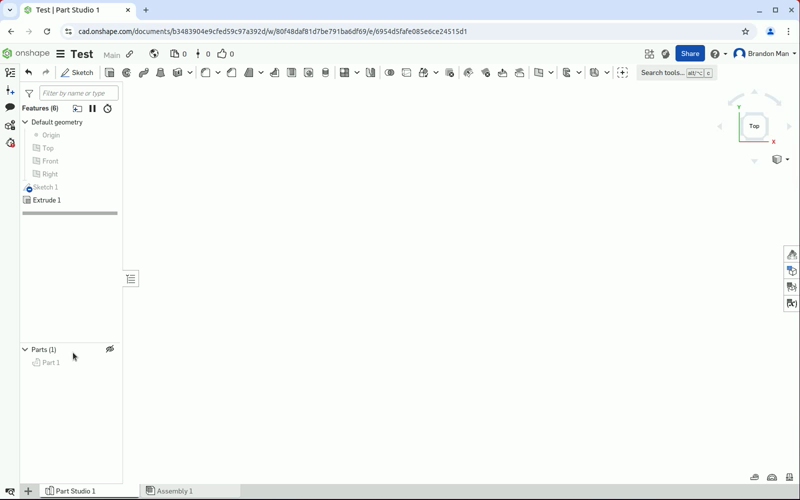
key_down(shift)
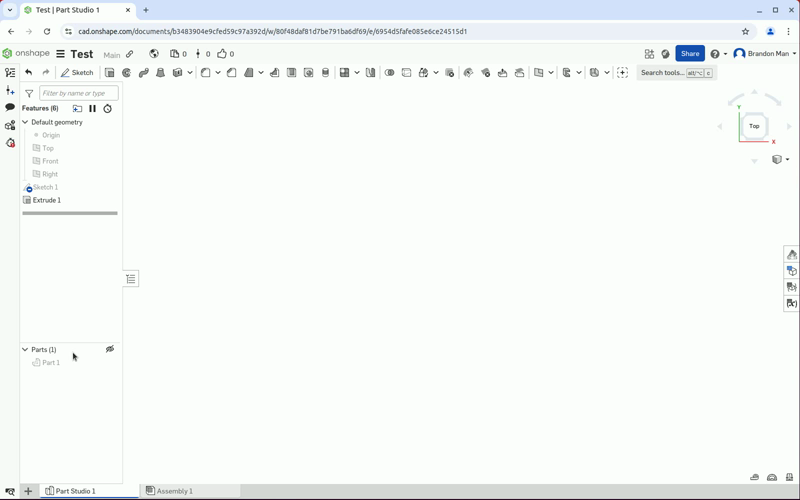
key(up)
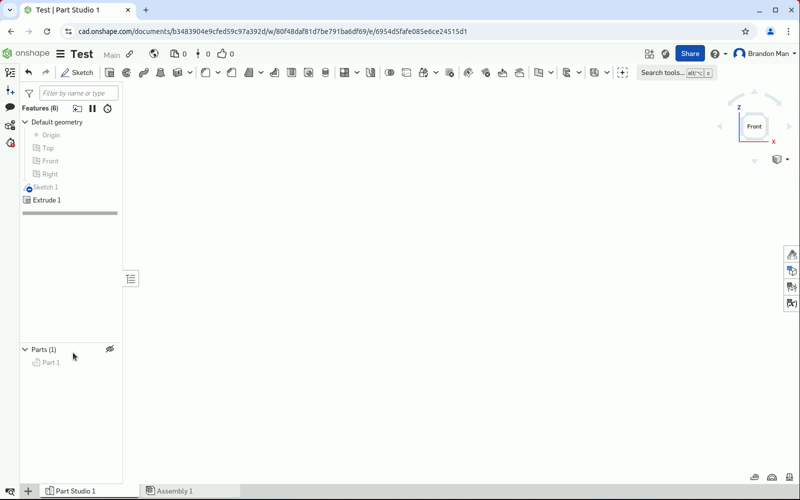
key_up(shift)
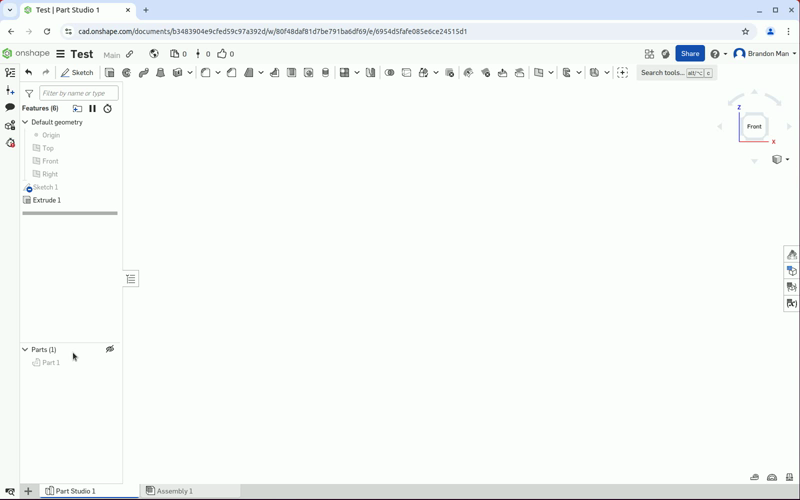
mouse_move(73, 352)
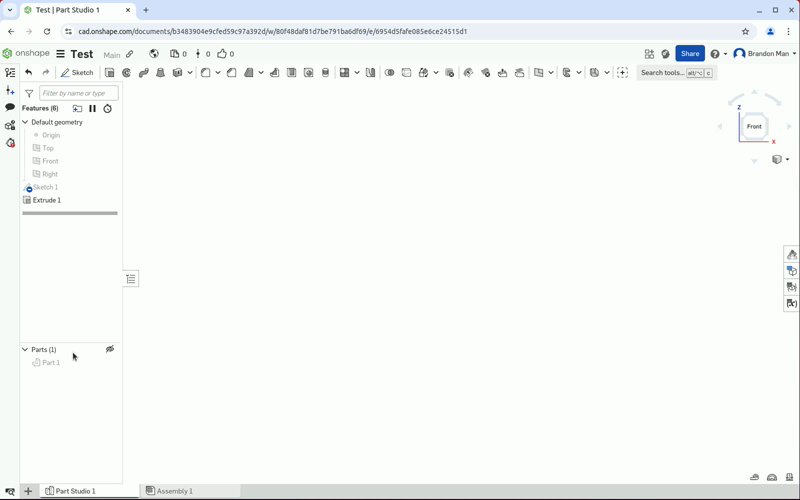
key(shift+y)
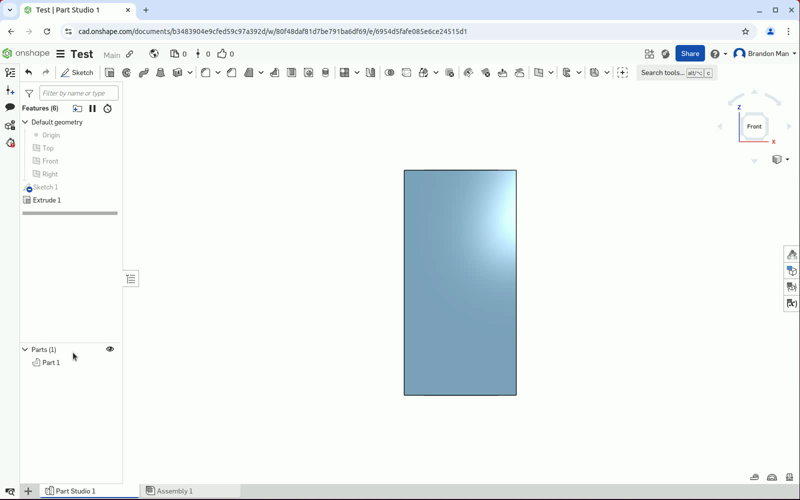
mouse_move(541, 75)
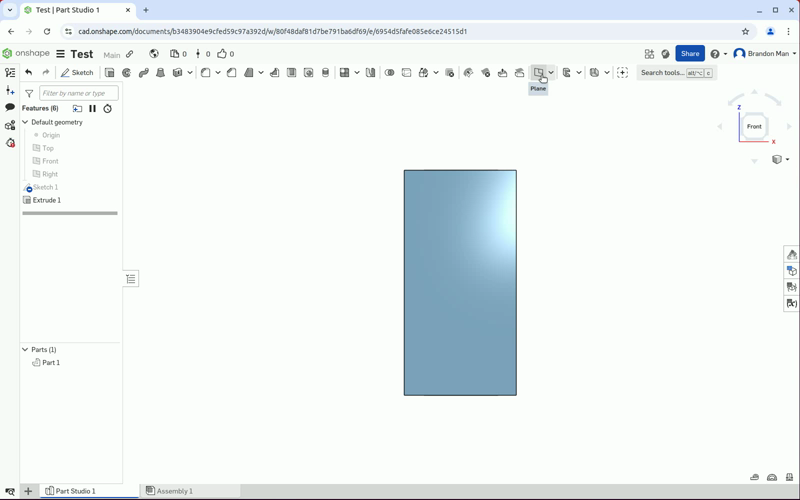
click(541, 75)
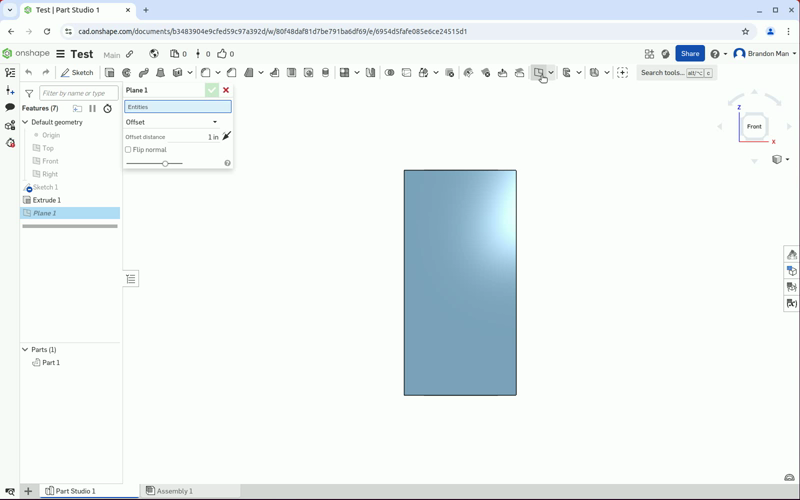
mouse_move(73, 163)
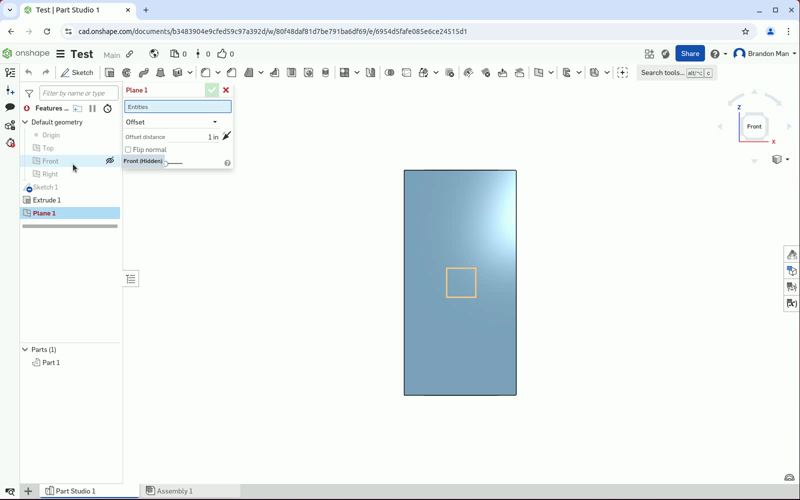
click(73, 163)
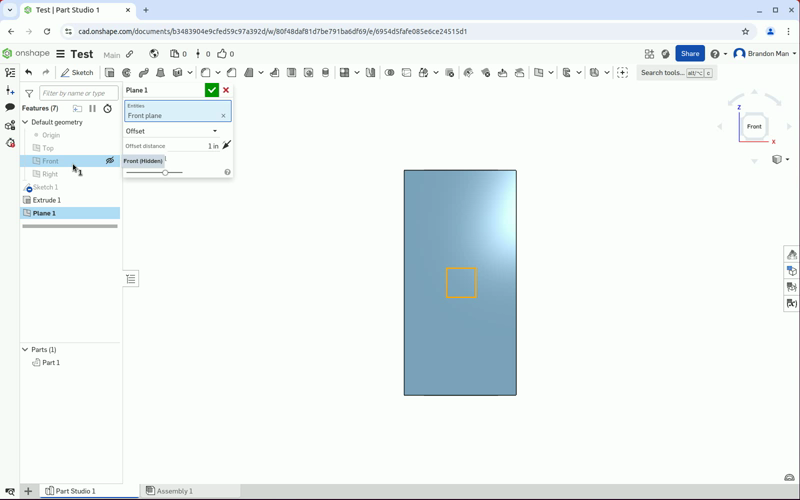
key(tab, 2)
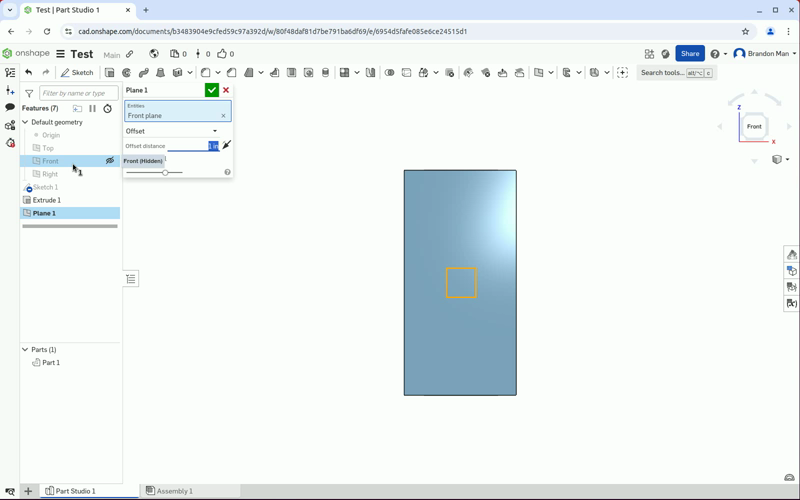
text(15.405)
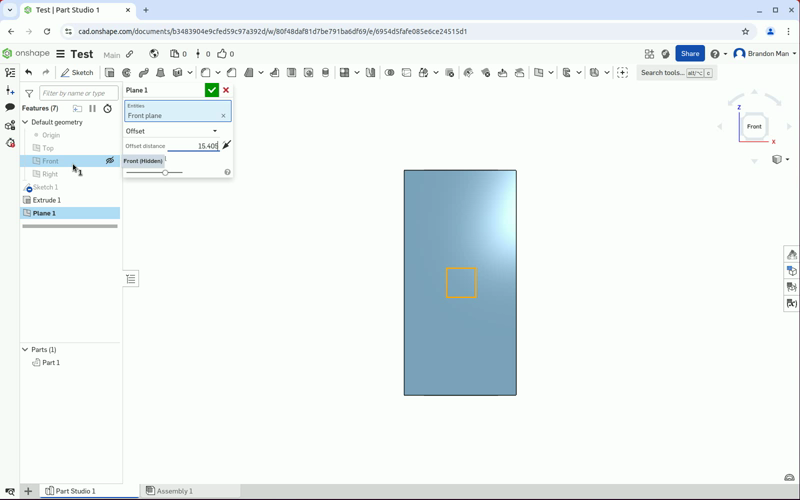
key(enter, 2)
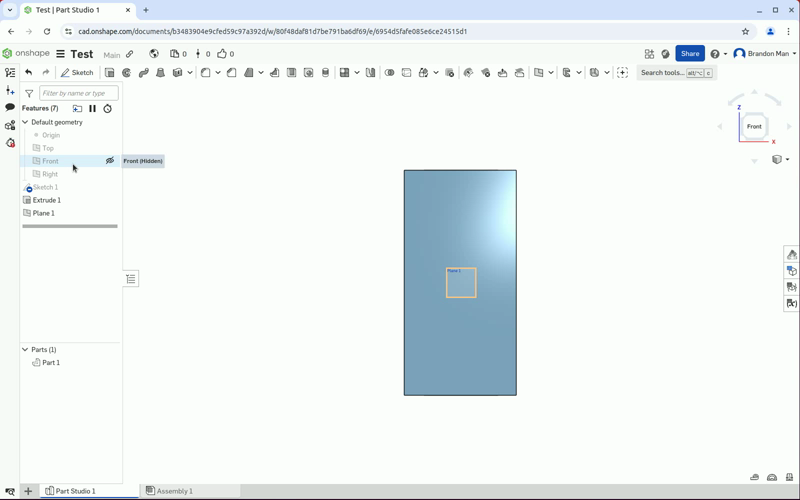
key(shift+s)
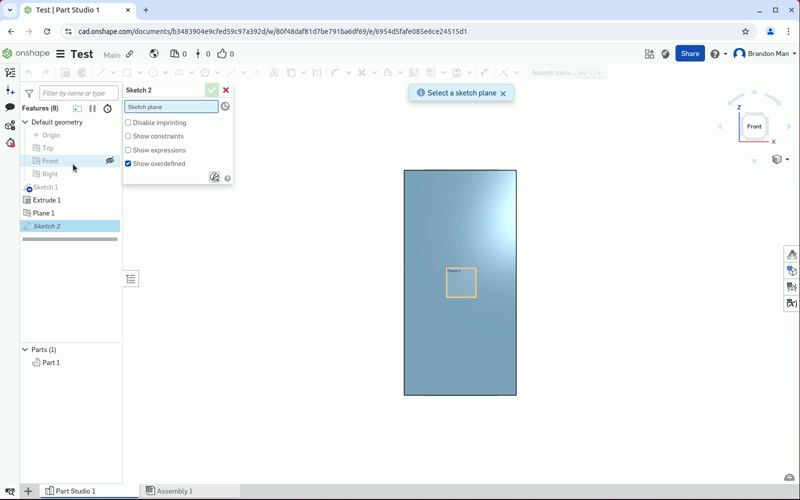
mouse_move(73, 215)
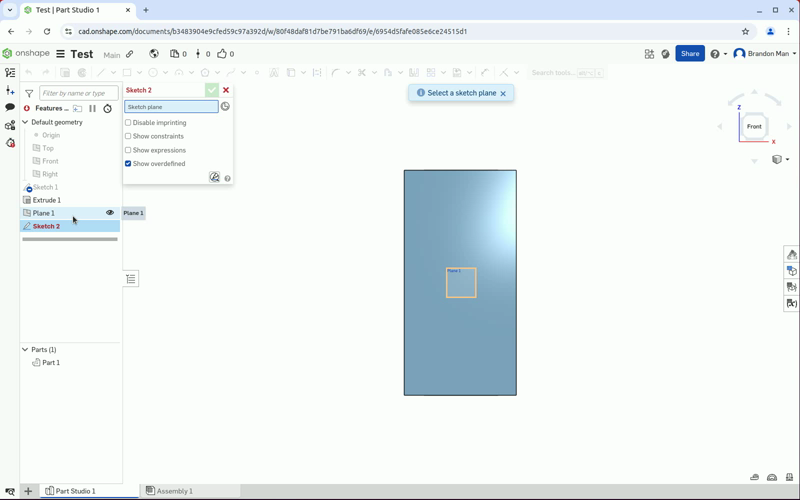
click(73, 215)
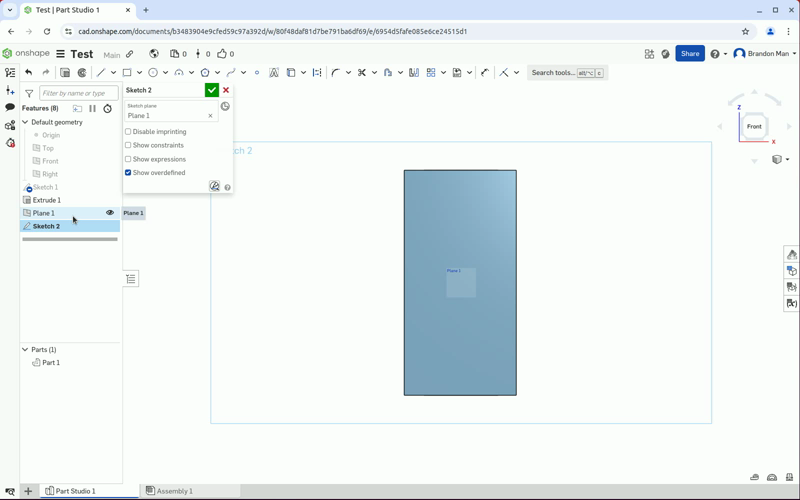
mouse_move(73, 352)
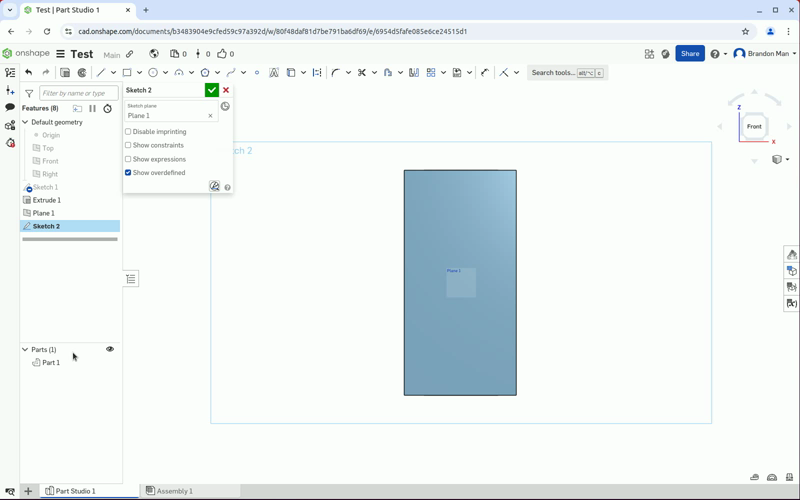
key(y)
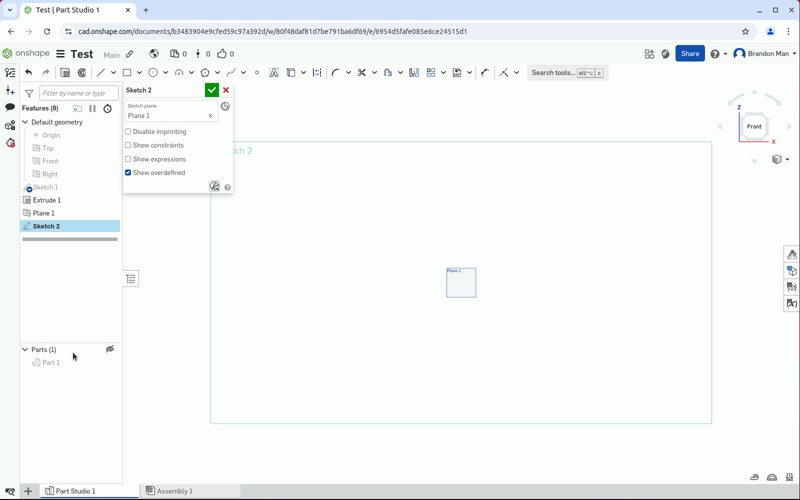
key(c)
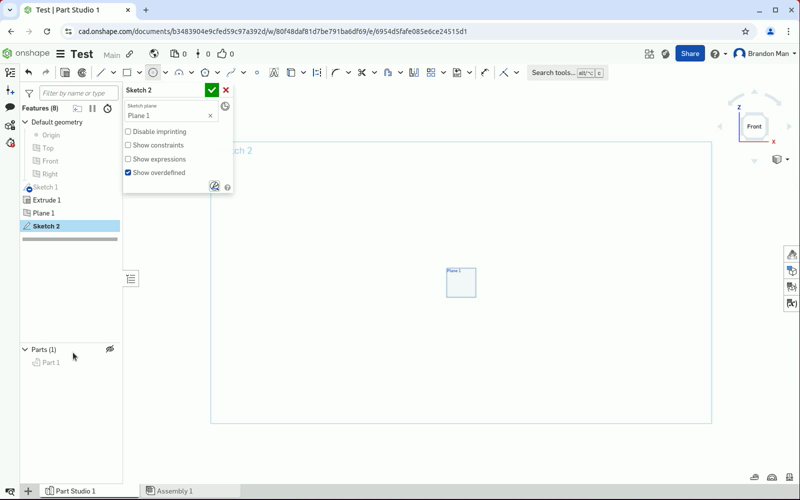
key_down(shift)
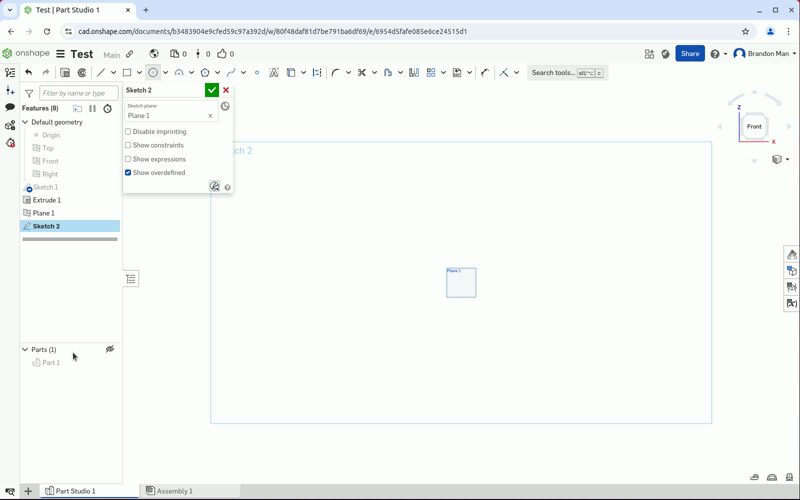
mouse_move(423, 376)
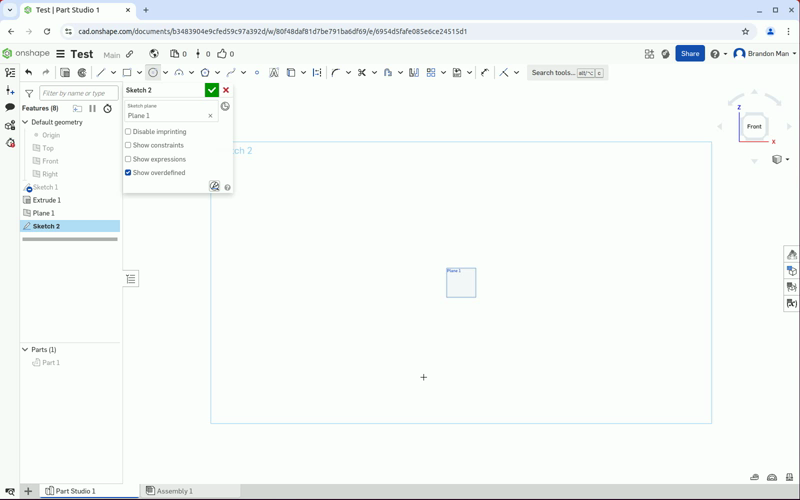
click(423, 376)
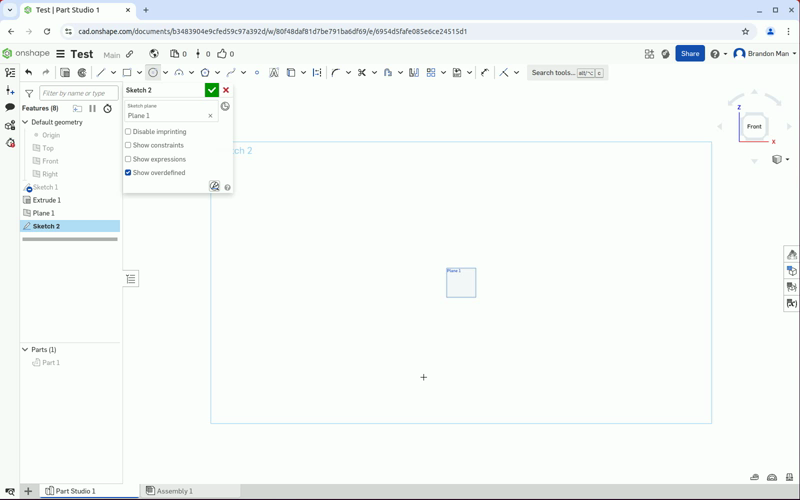
key_up(shift)
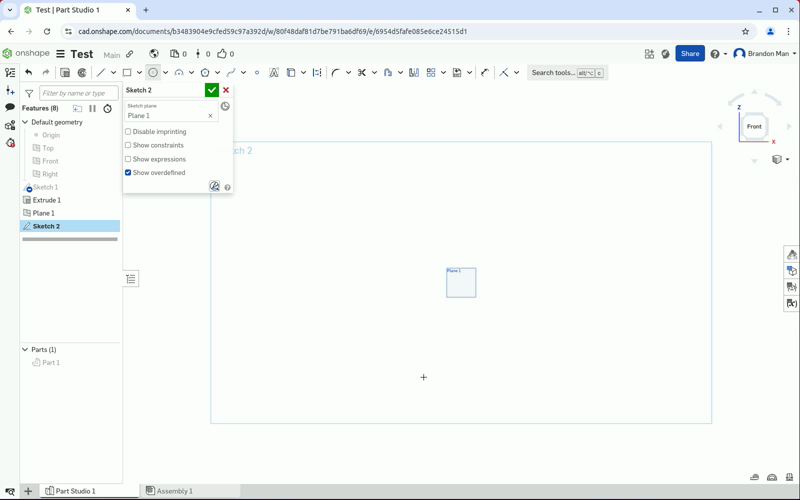
mouse_move(429, 376)
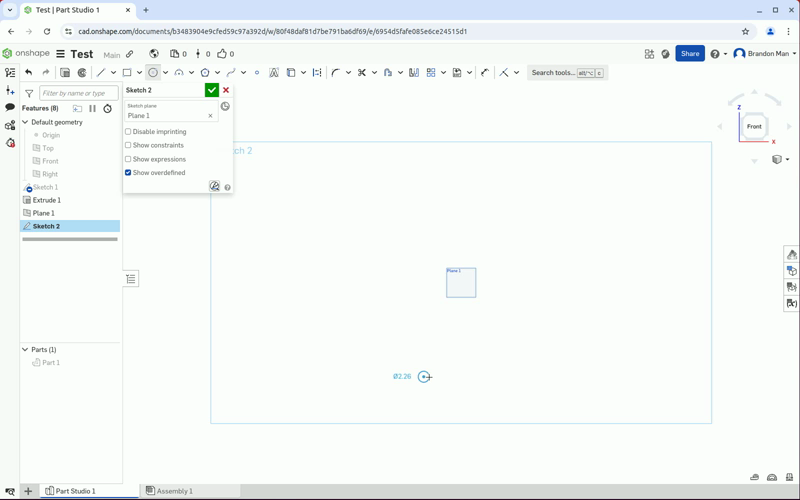
click(429, 376)
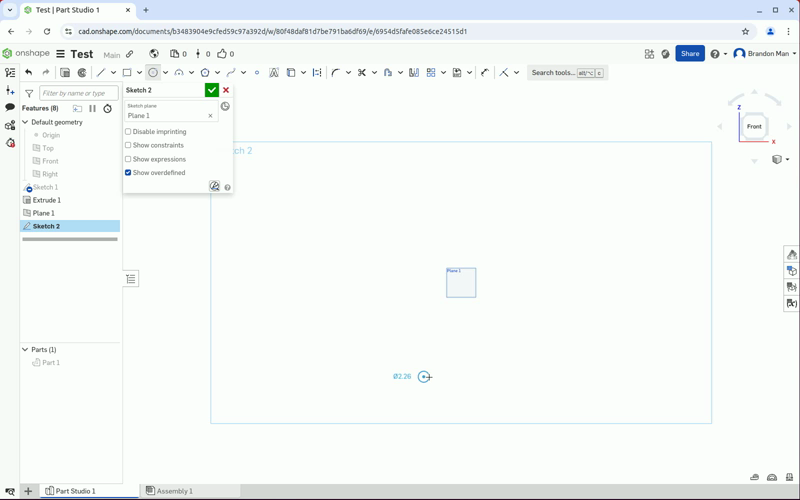
key(esc)
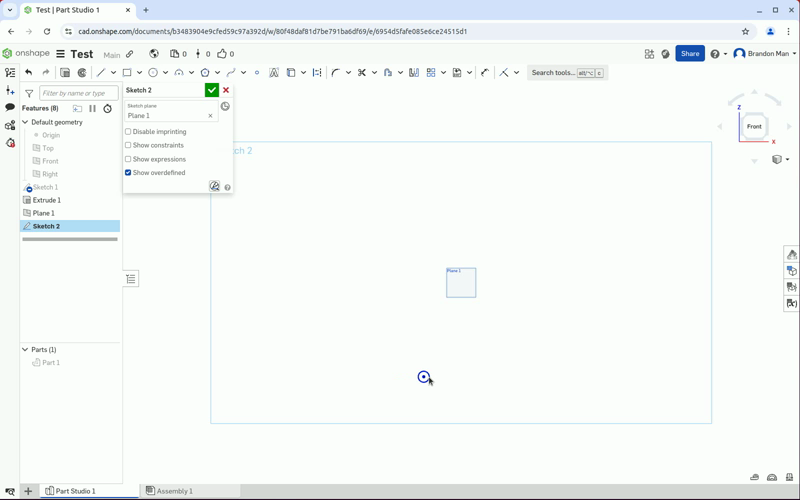
mouse_move(420, 372)
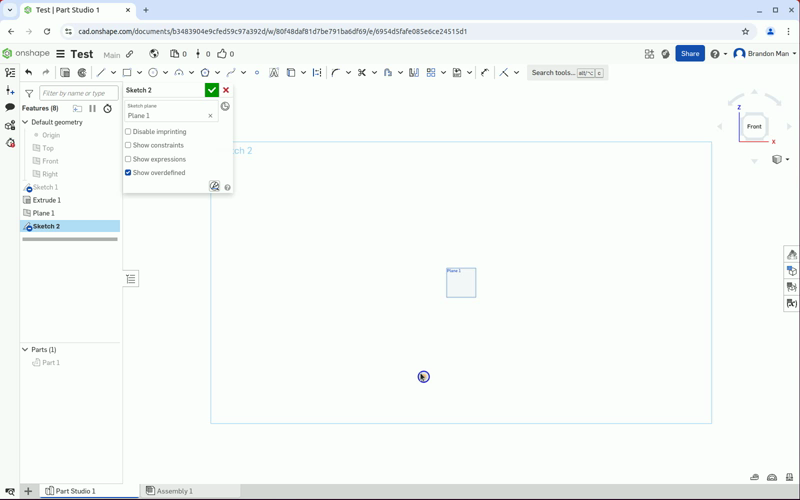
scroll(6)
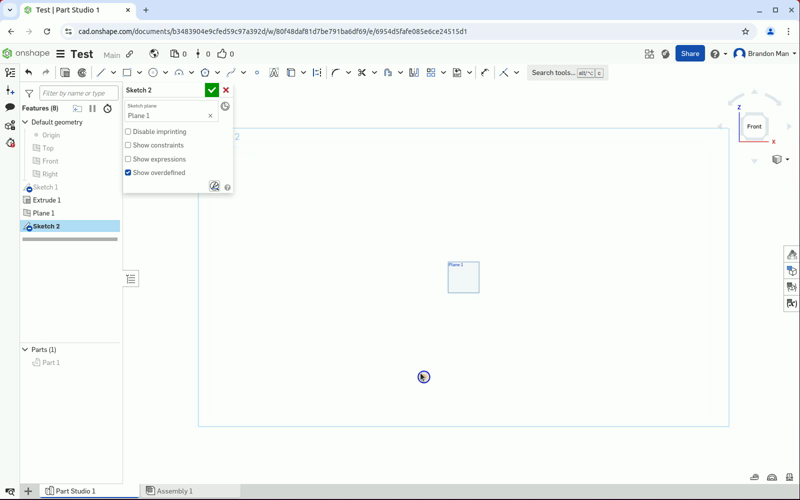
scroll(6)
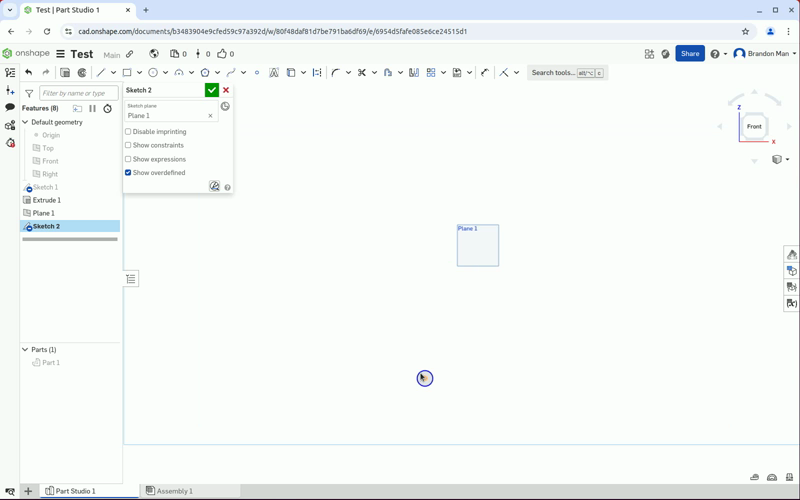
scroll(6)
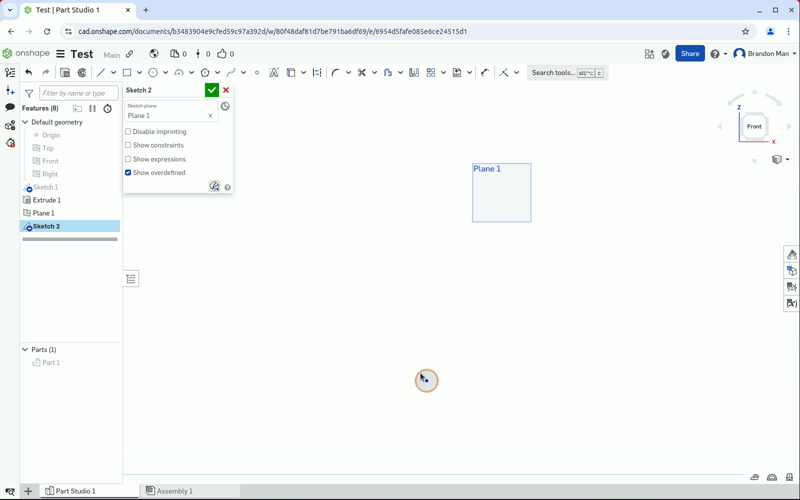
scroll(6)
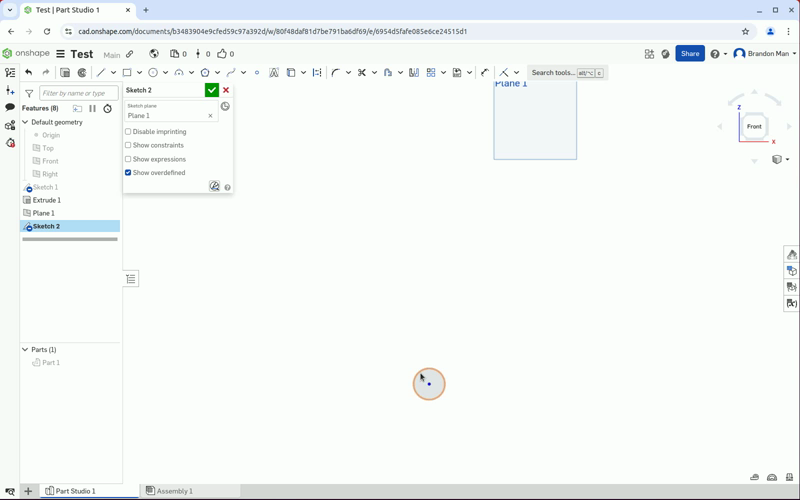
scroll(6)
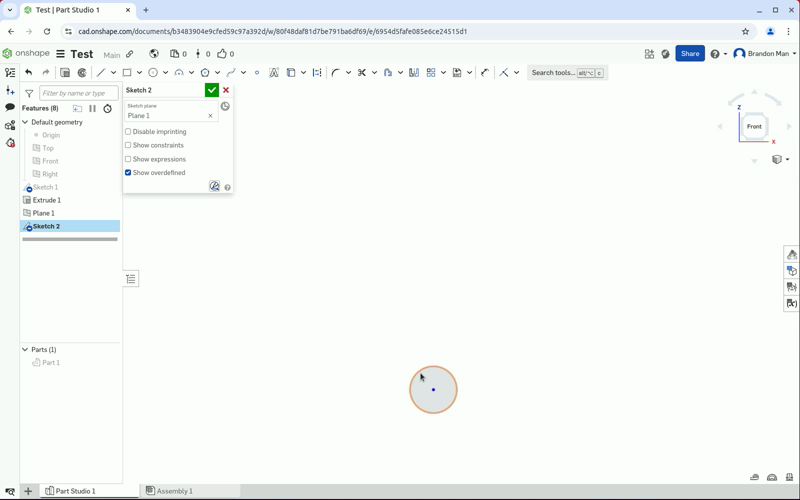
scroll(6)
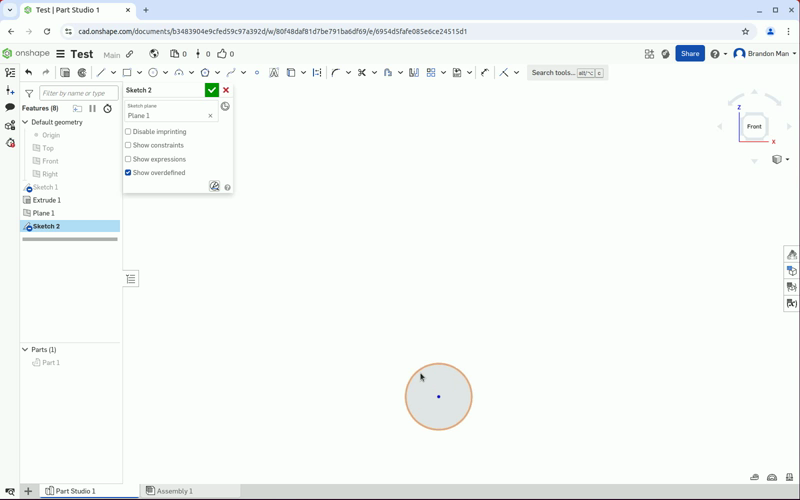
scroll(6)
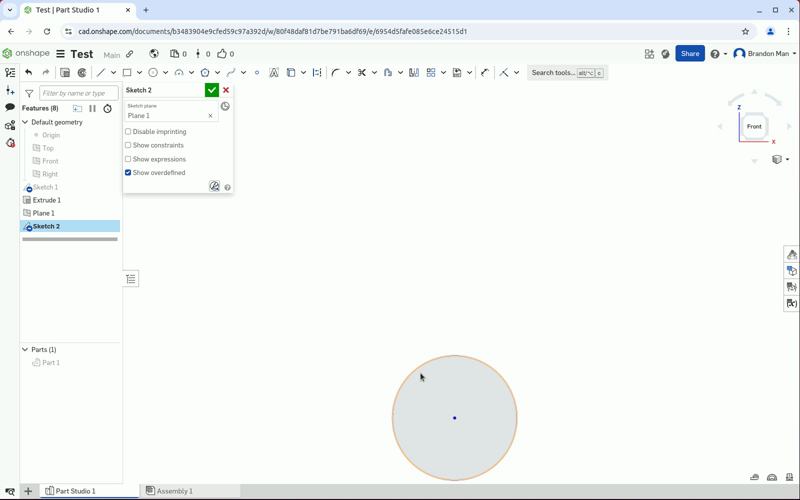
click(420, 372)
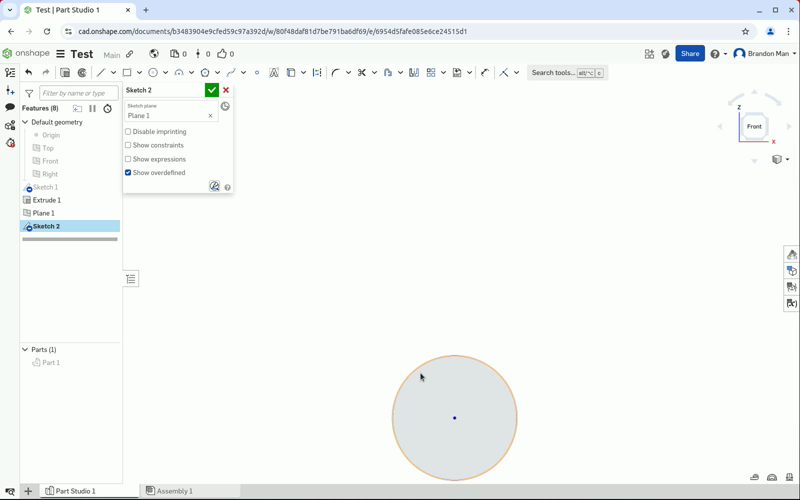
scroll(-6)
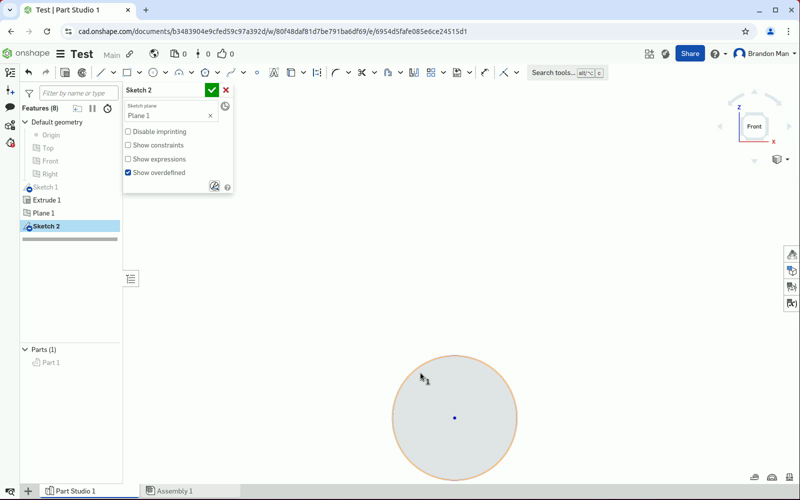
scroll(-6)
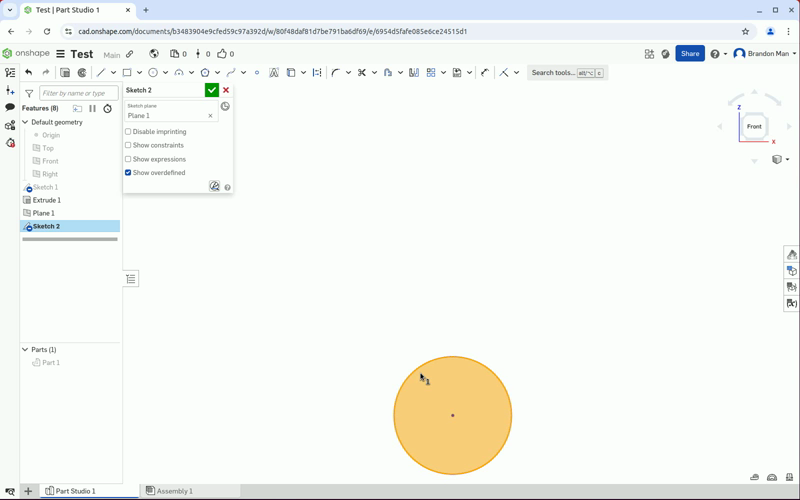
scroll(-6)
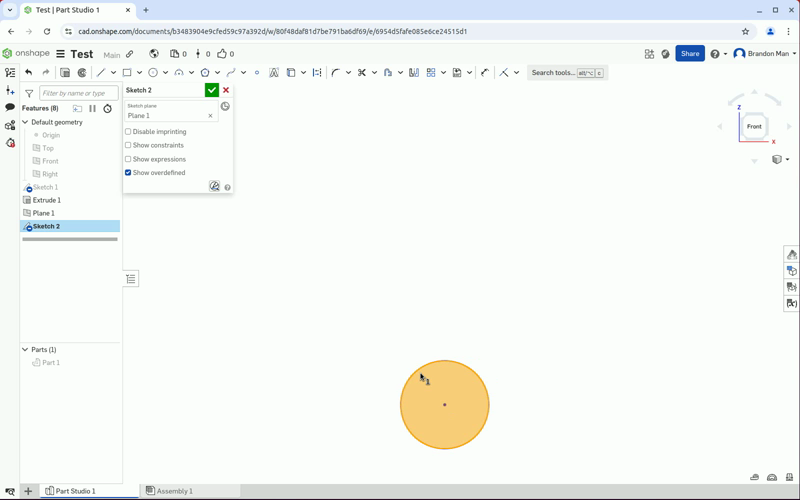
scroll(-6)
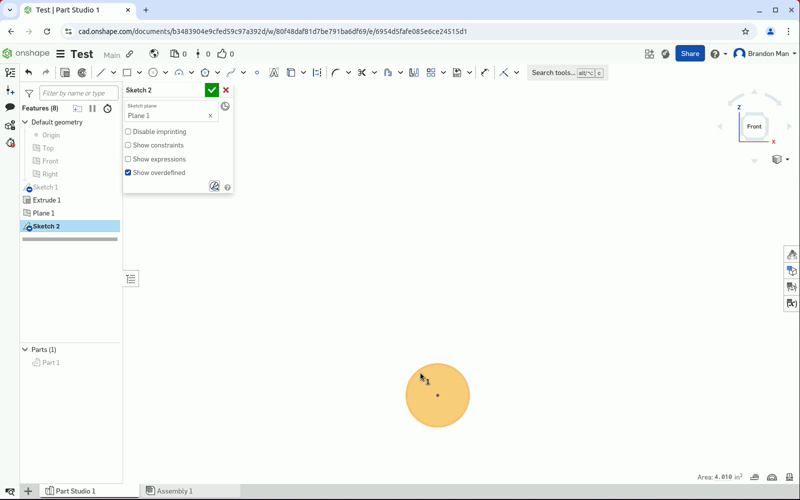
scroll(-6)
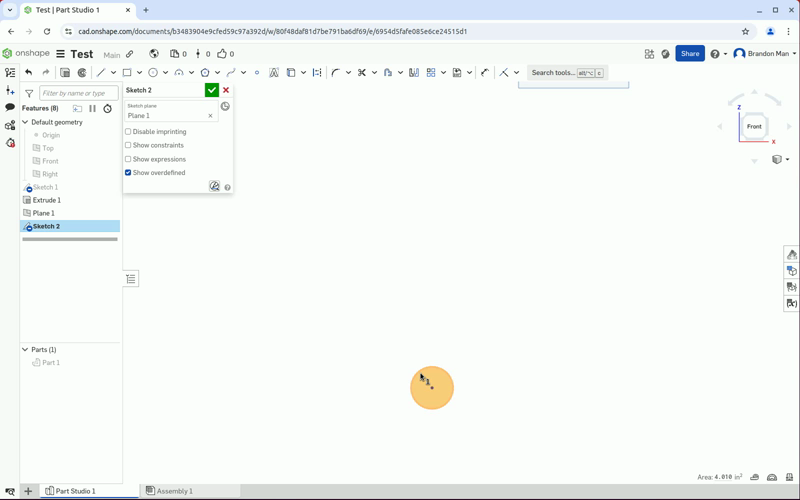
scroll(-6)
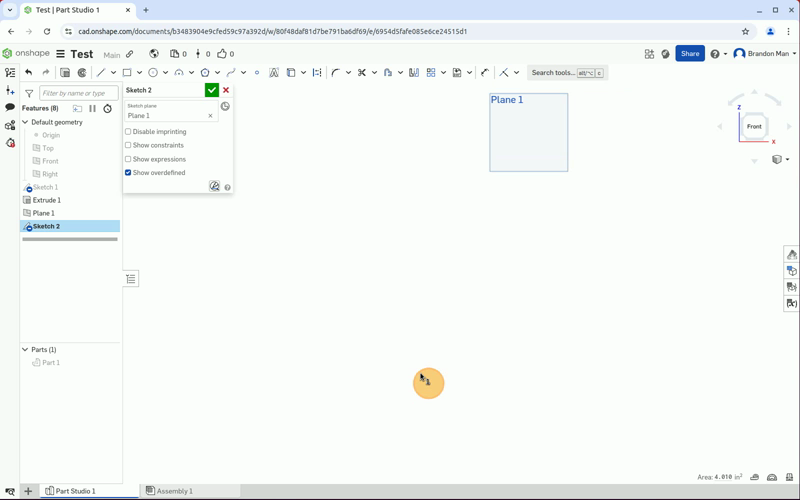
scroll(-6)
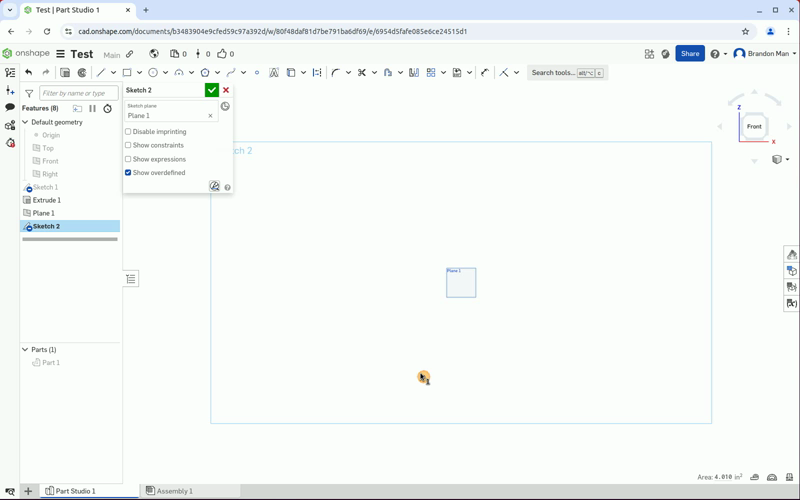
mouse_move(73, 352)
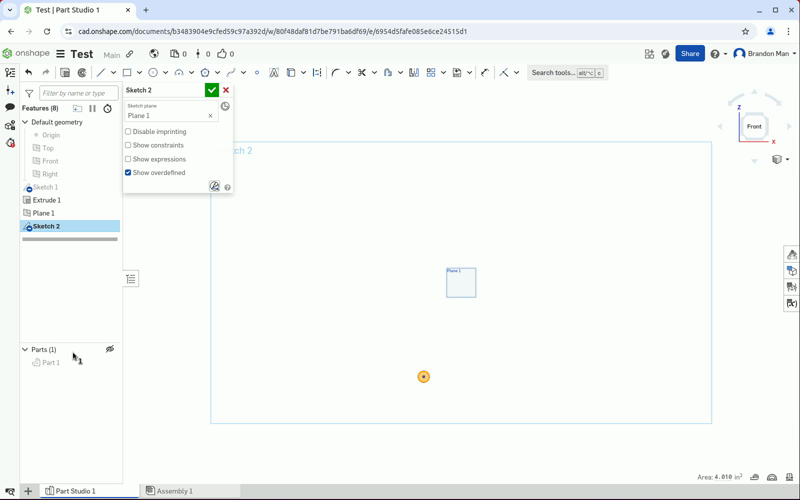
key(shift+y)
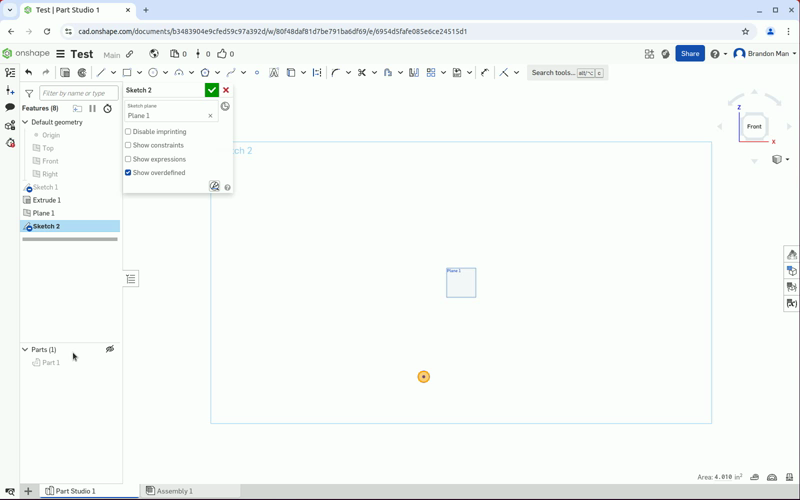
key(shift+e)
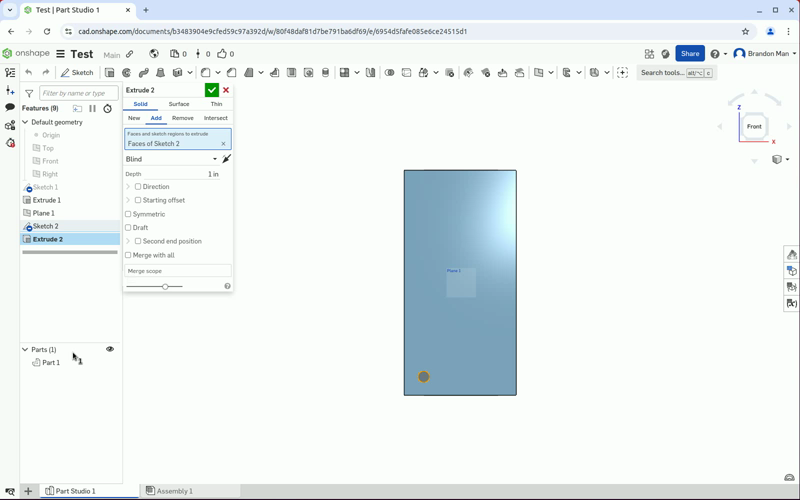
mouse_move(143, 106)
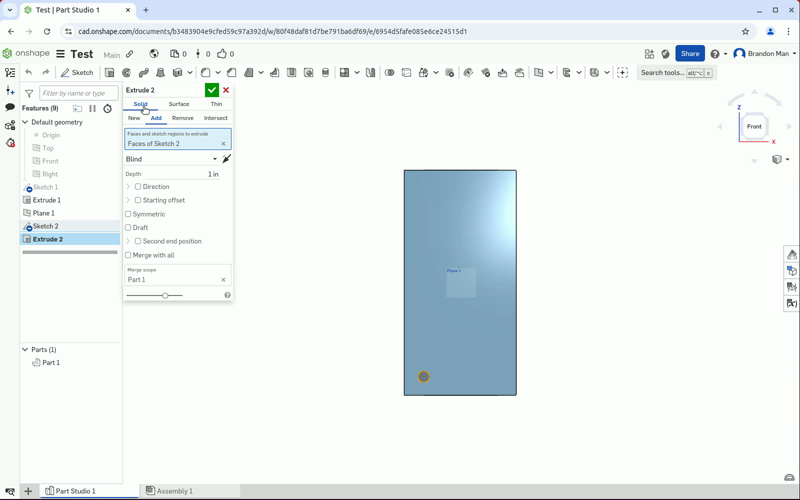
click(143, 106)
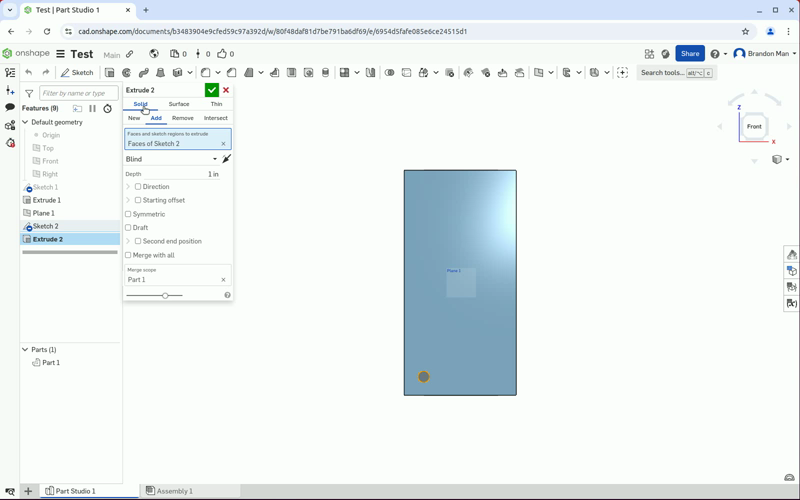
mouse_move(186, 120)
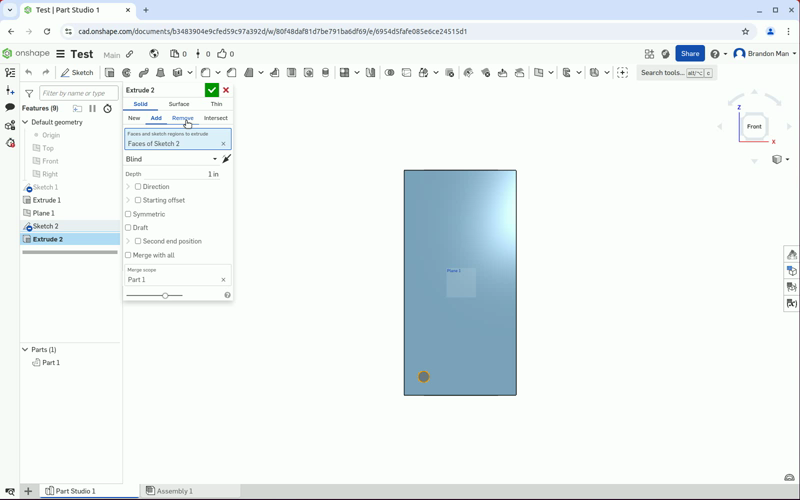
click(186, 120)
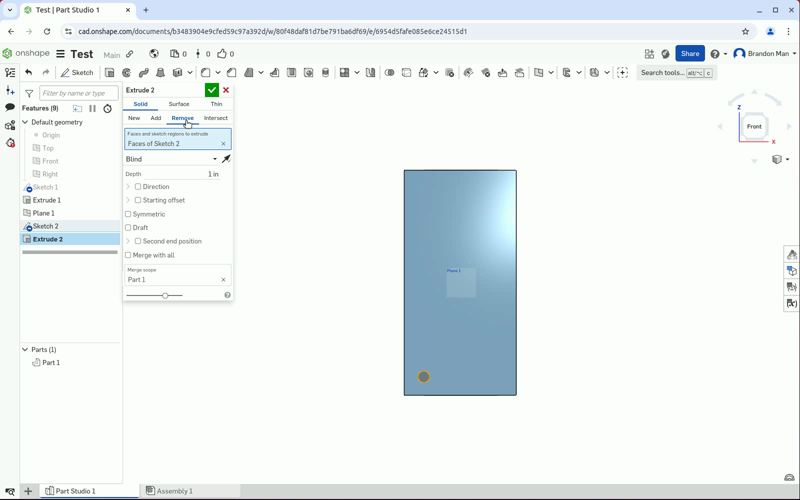
key(tab, 4)
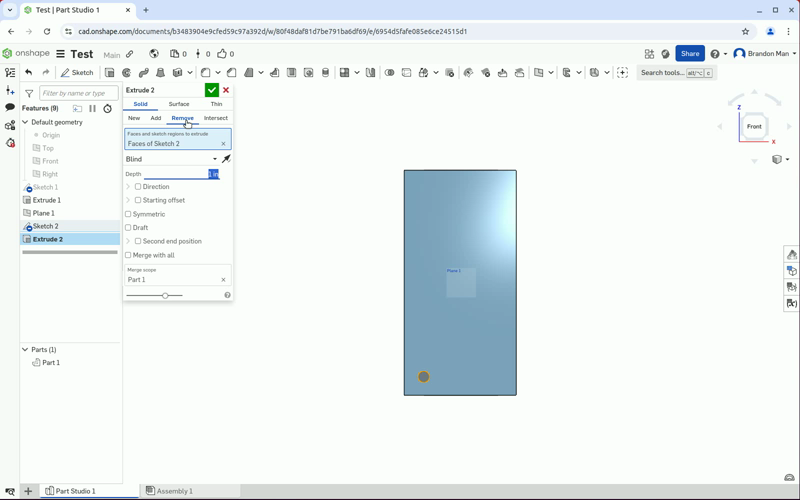
text(7.703)
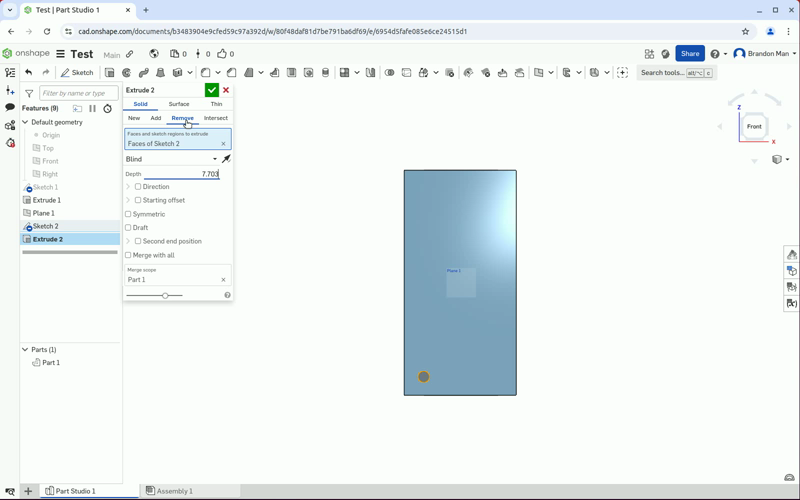
key(tab, 6)
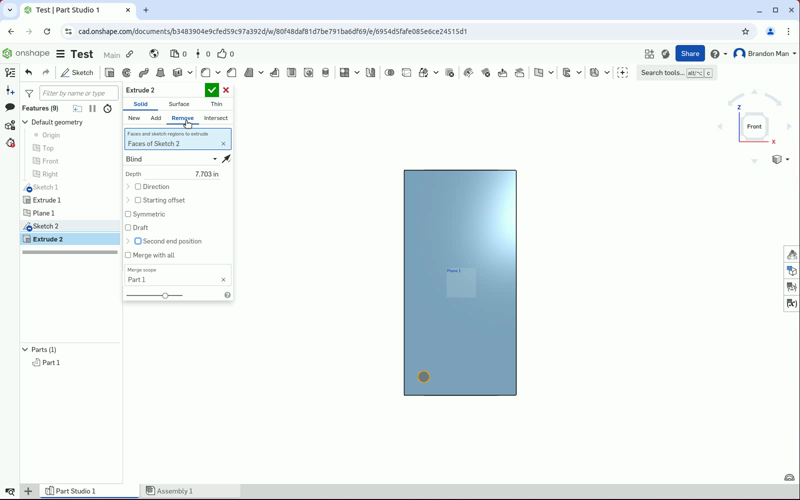
key(space)
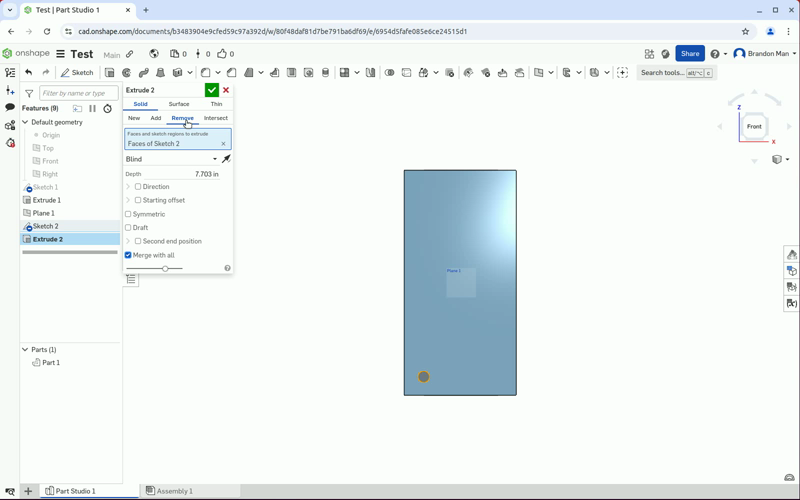
key(enter)
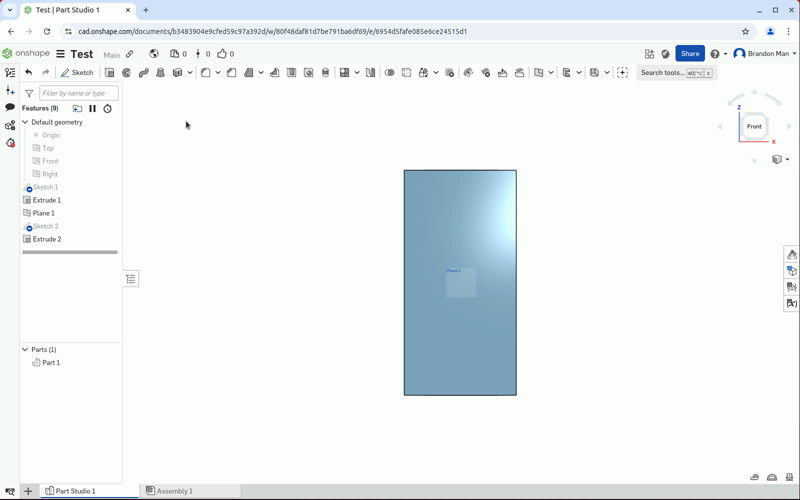
key(shift+h)
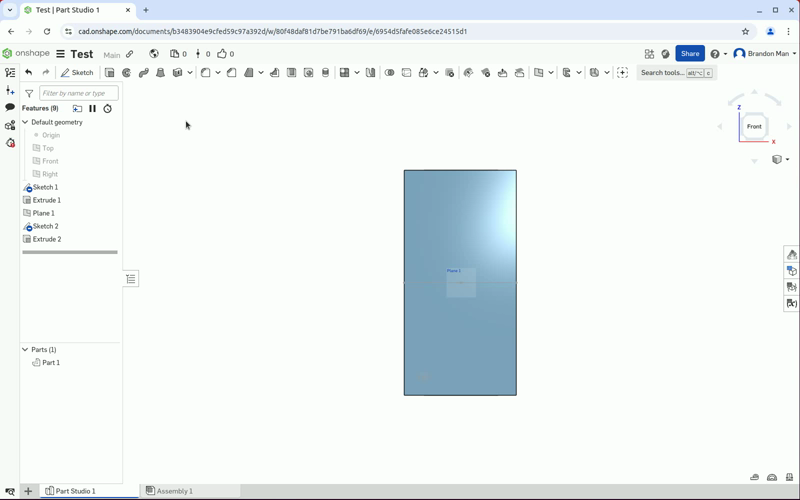
key(shift+h)
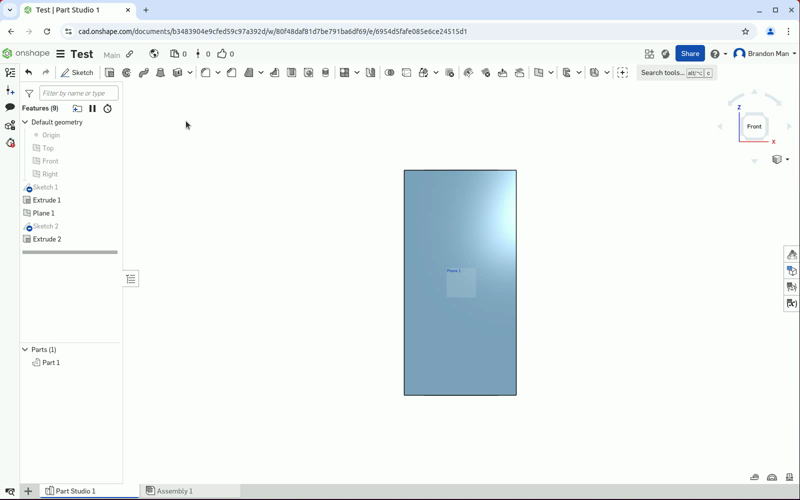
mouse_move(73, 189)
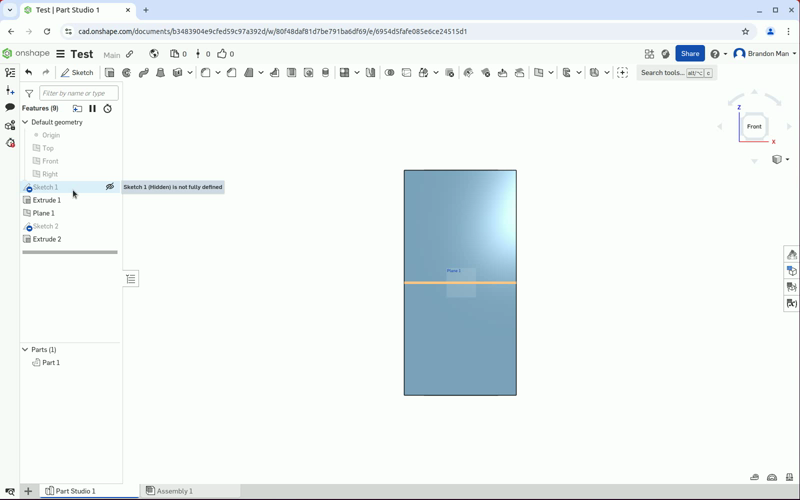
click(73, 189)
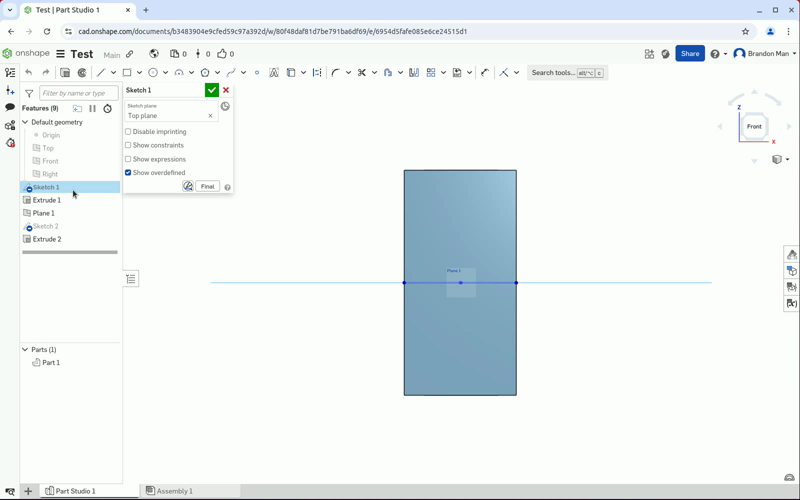
mouse_move(229, 92)
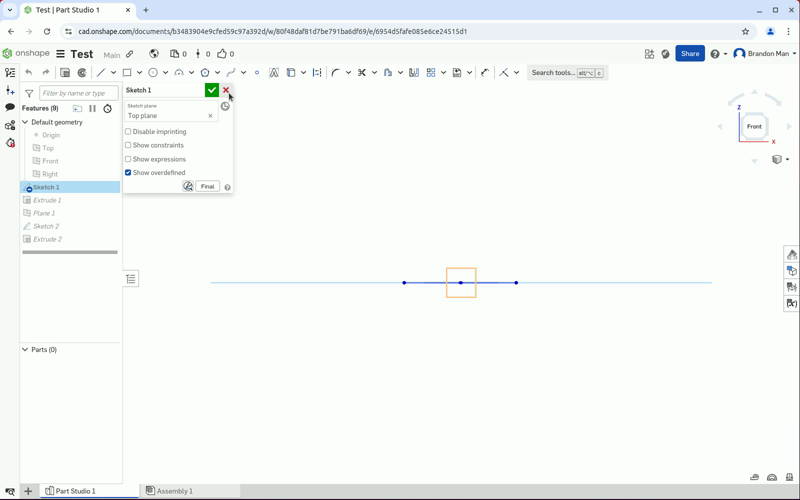
click(229, 92)
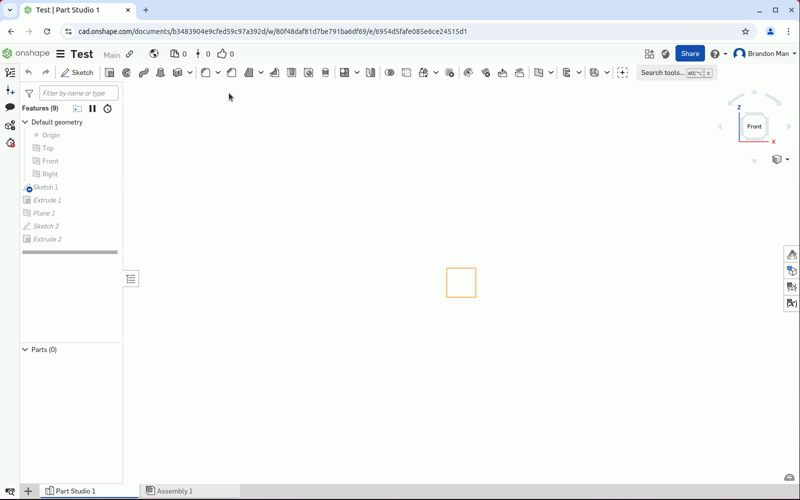
key(shift+s)
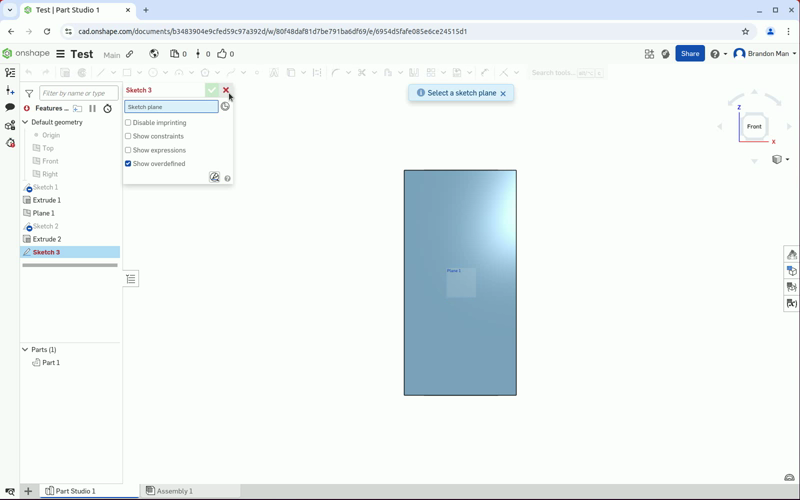
mouse_move(73, 215)
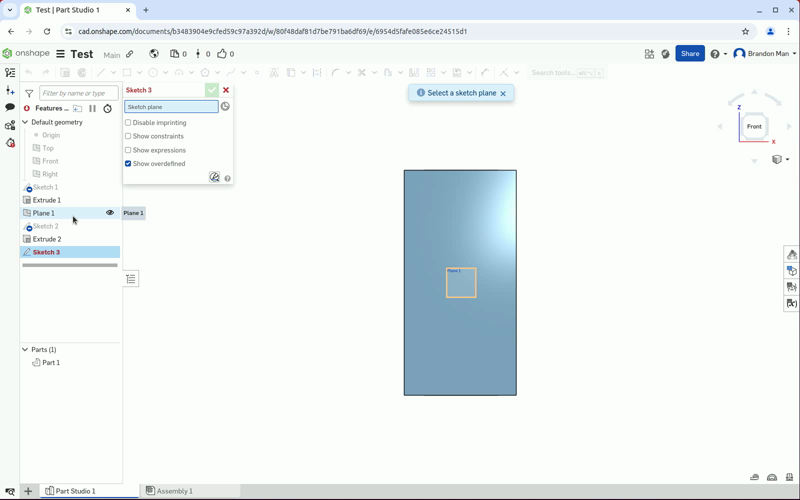
click(73, 215)
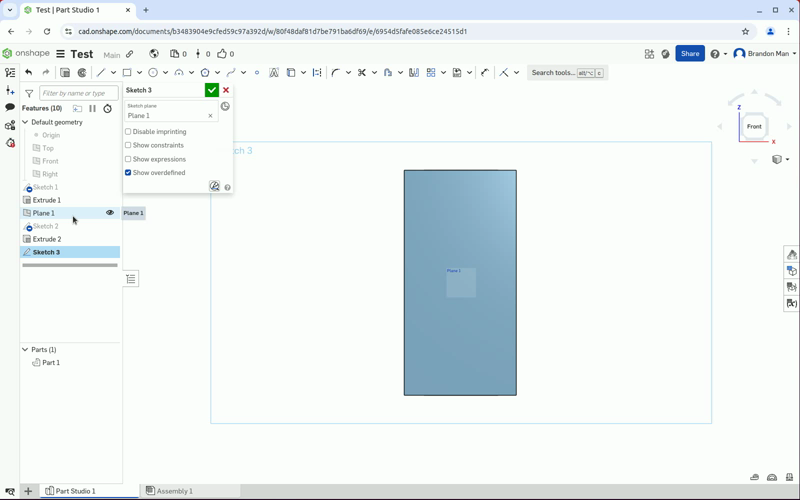
mouse_move(73, 352)
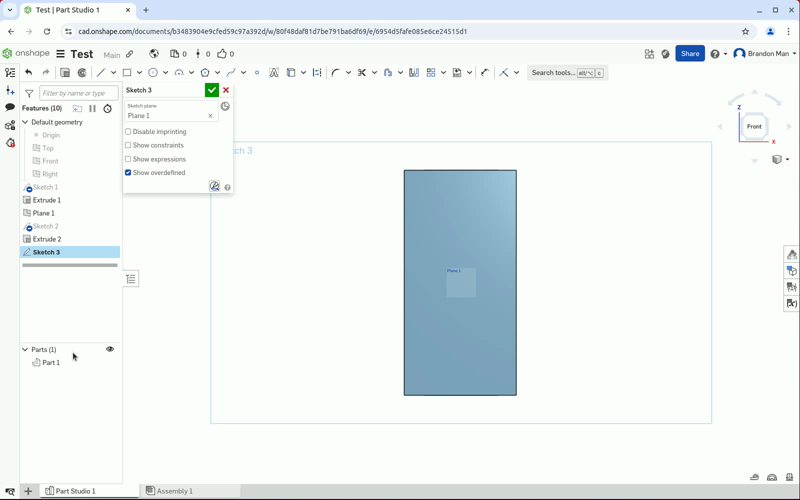
key(y)
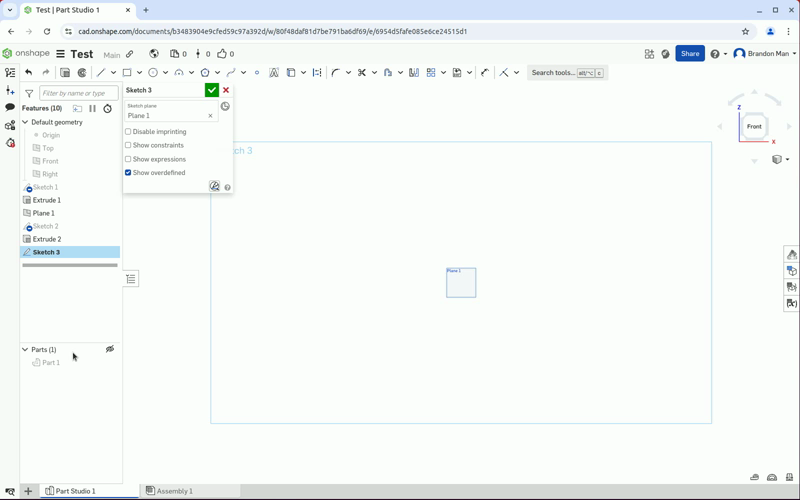
key(c)
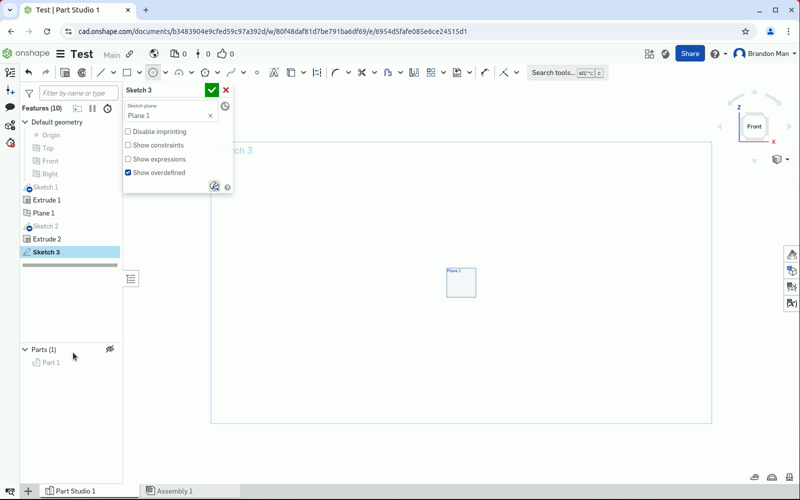
key_down(shift)
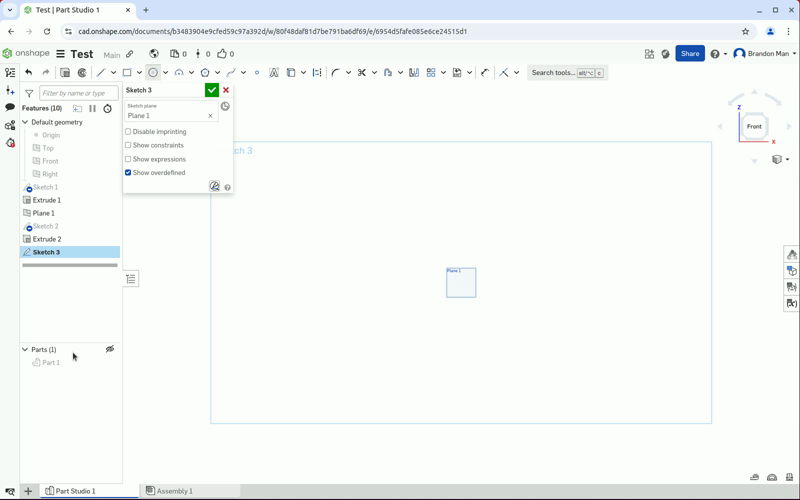
mouse_move(498, 376)
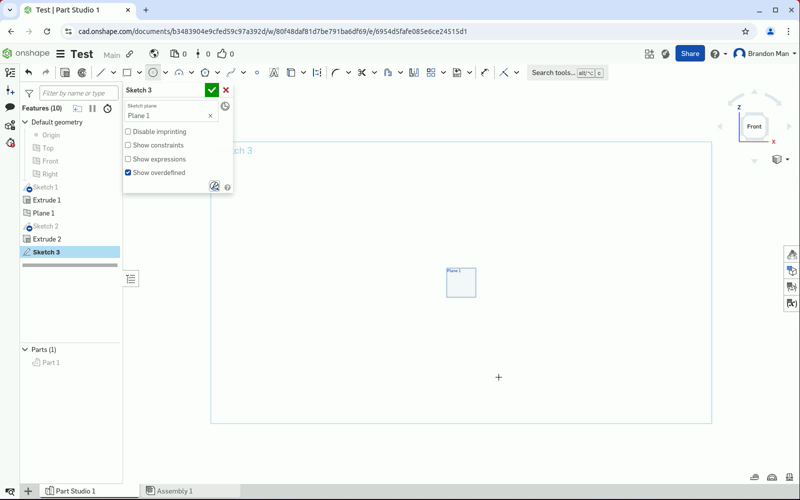
click(498, 376)
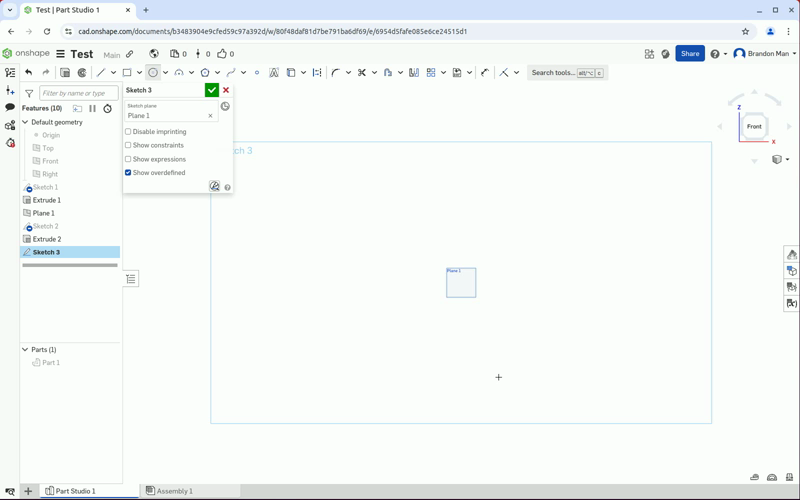
key_up(shift)
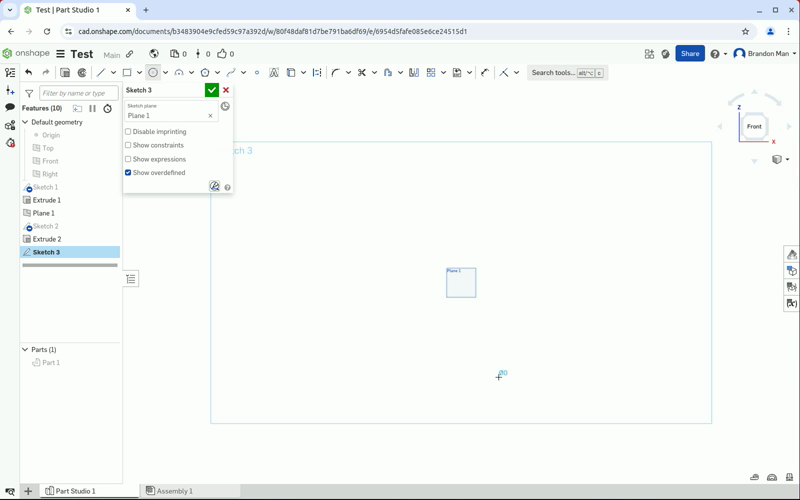
mouse_move(504, 376)
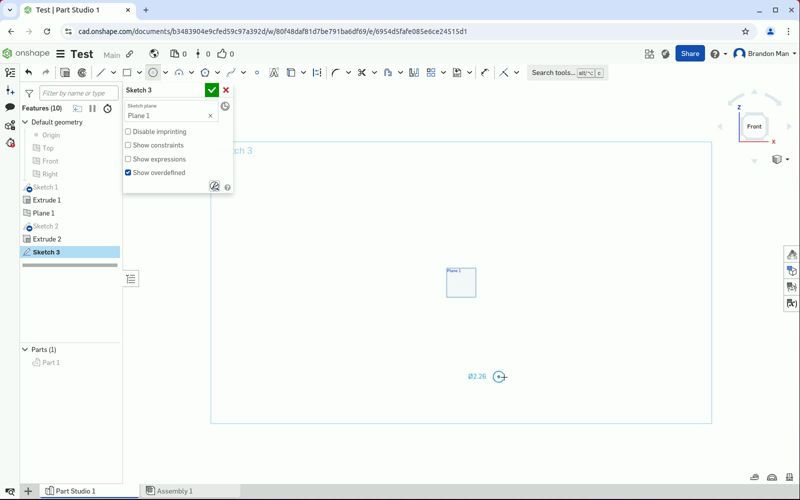
click(504, 376)
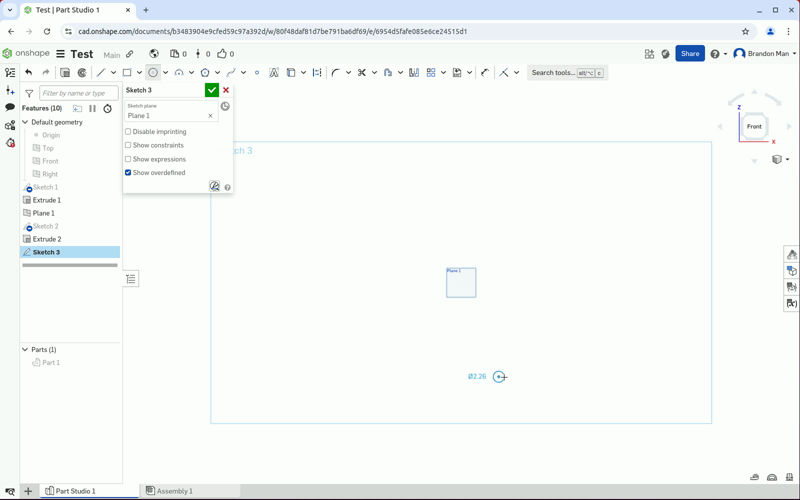
key(esc)
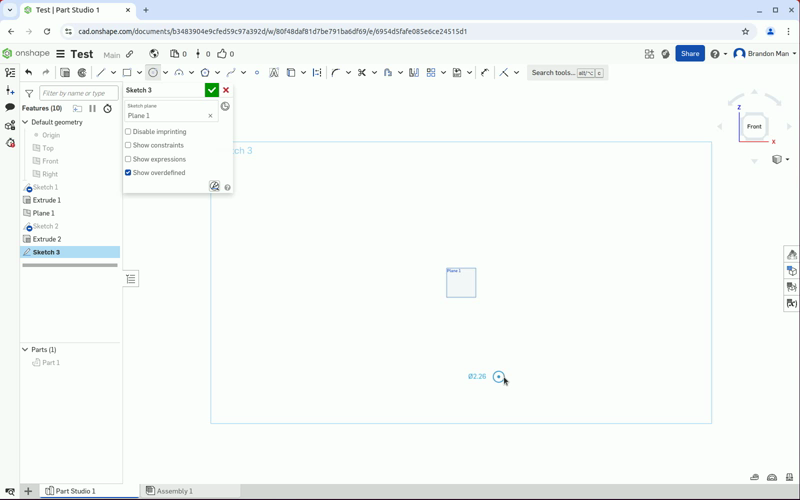
mouse_move(497, 379)
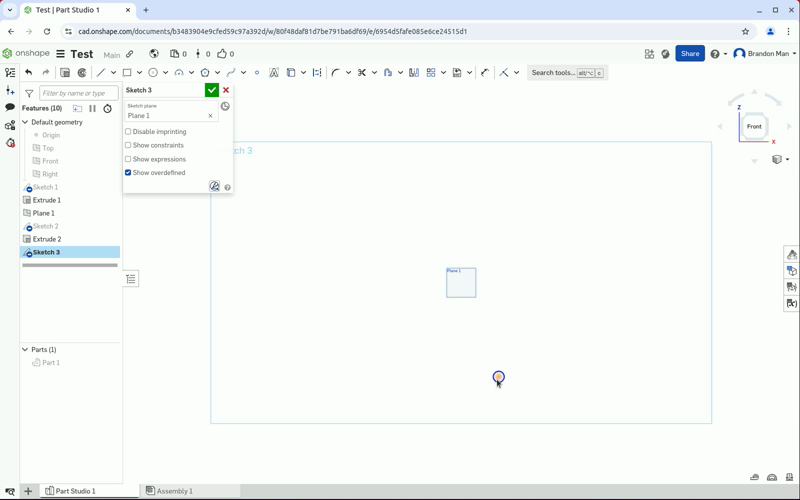
scroll(6)
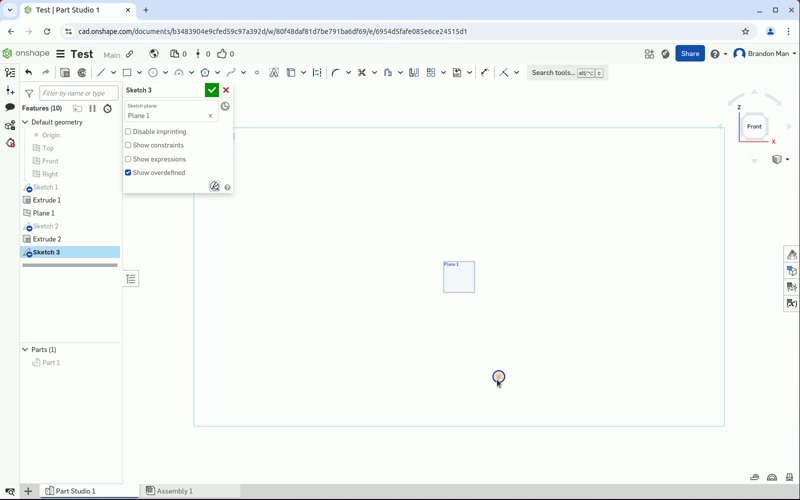
scroll(6)
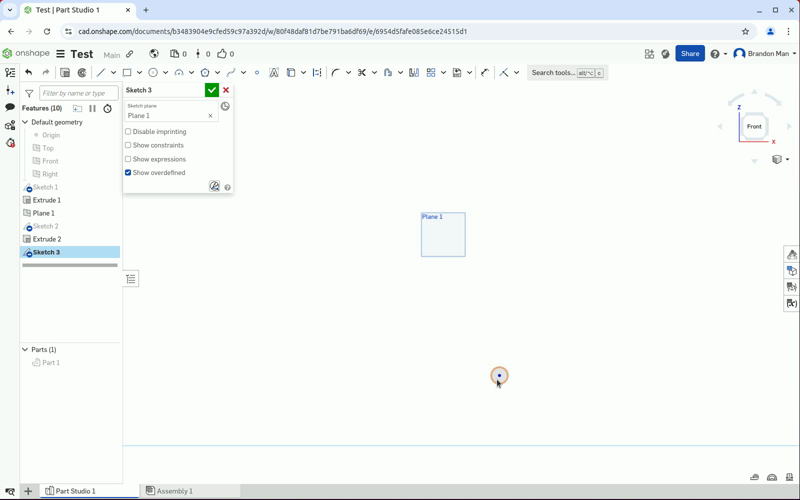
scroll(6)
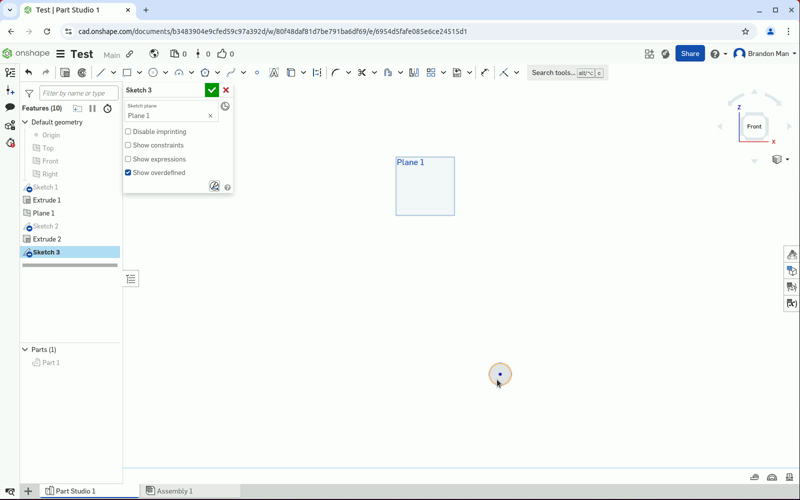
scroll(6)
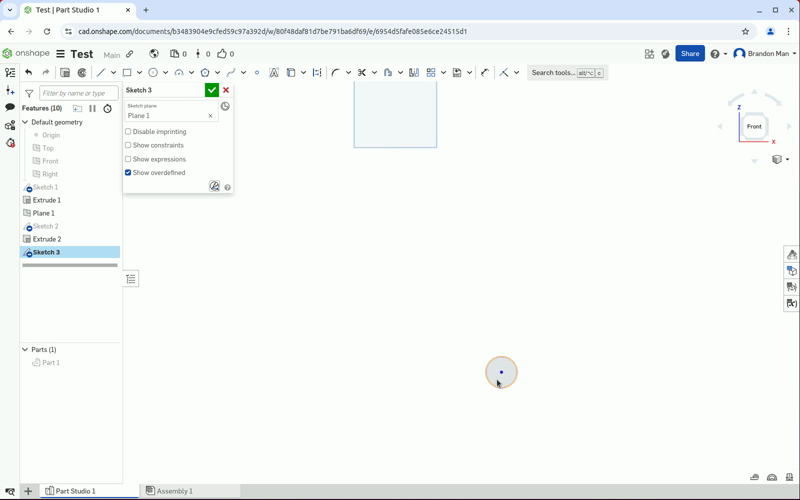
scroll(6)
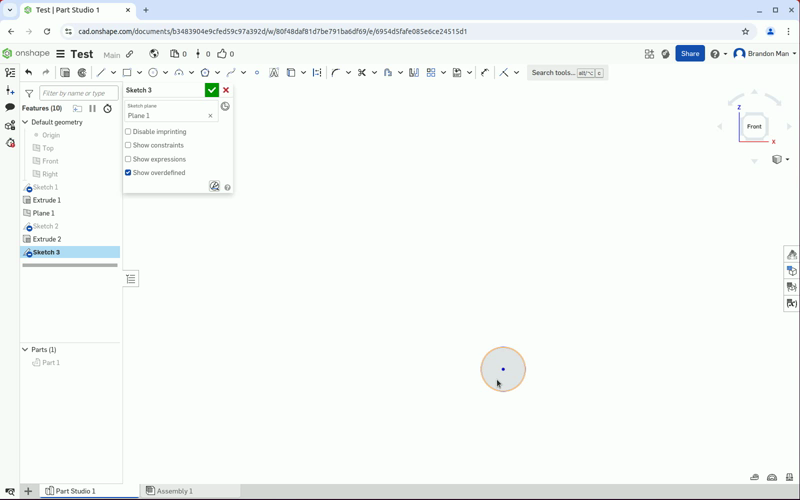
scroll(6)
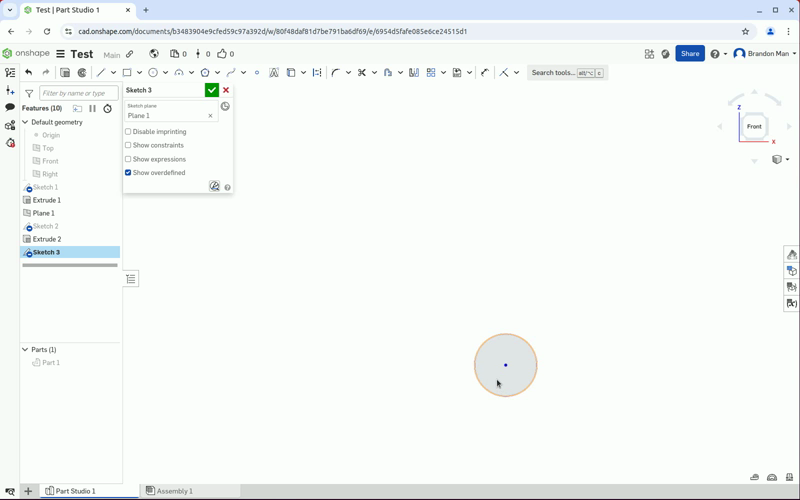
scroll(6)
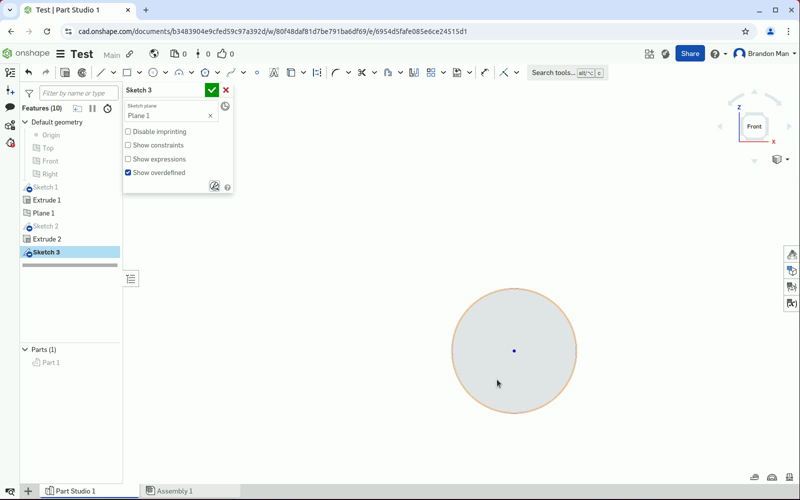
click(497, 379)
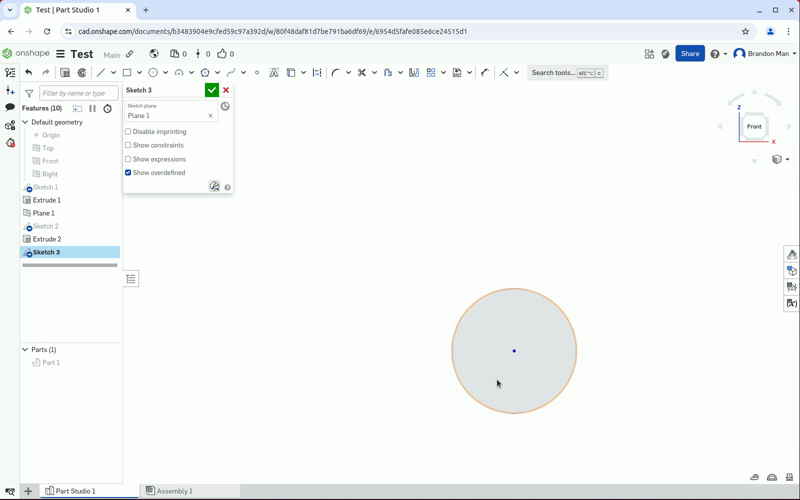
scroll(-6)
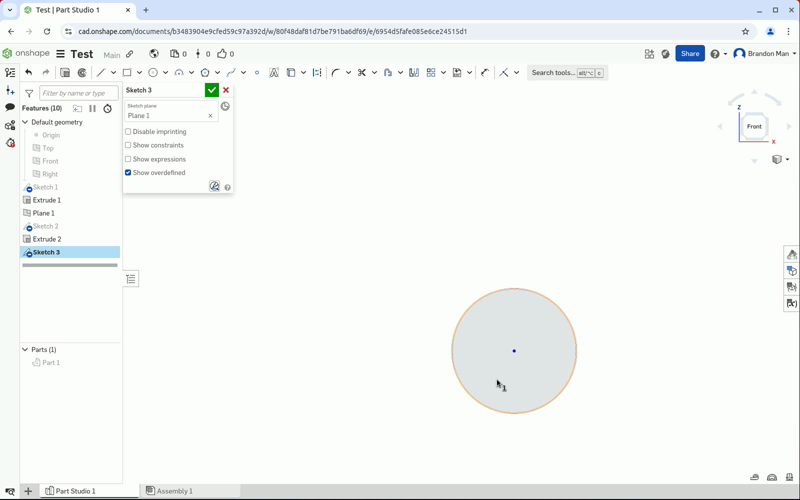
scroll(-6)
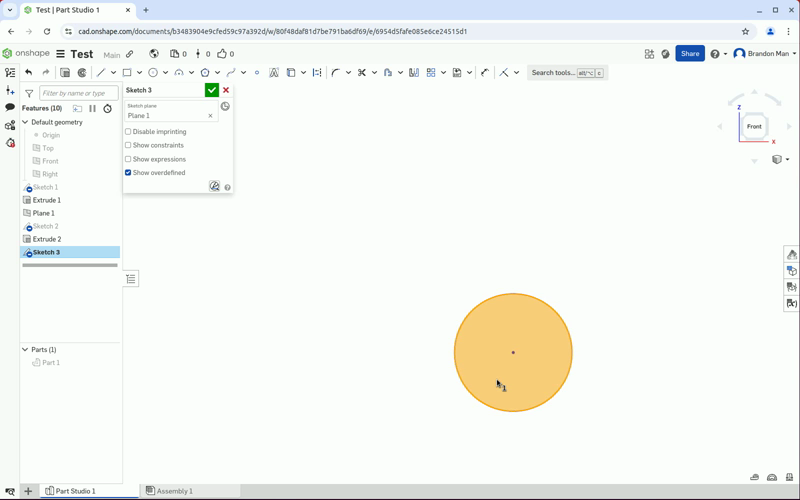
scroll(-6)
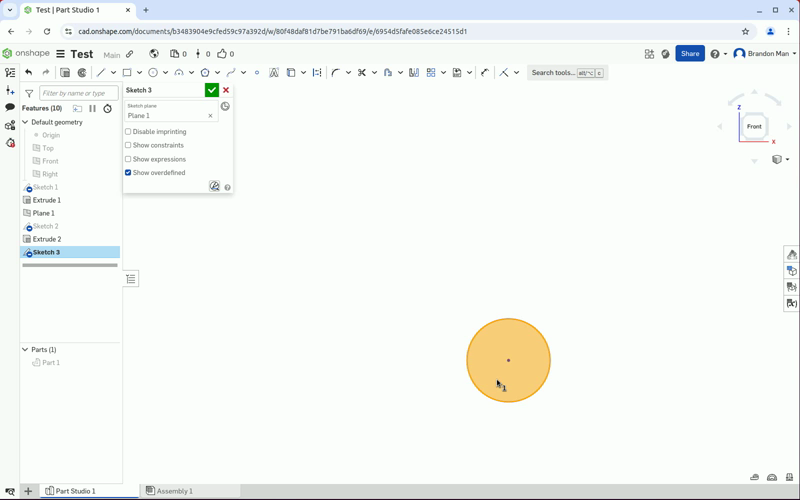
scroll(-6)
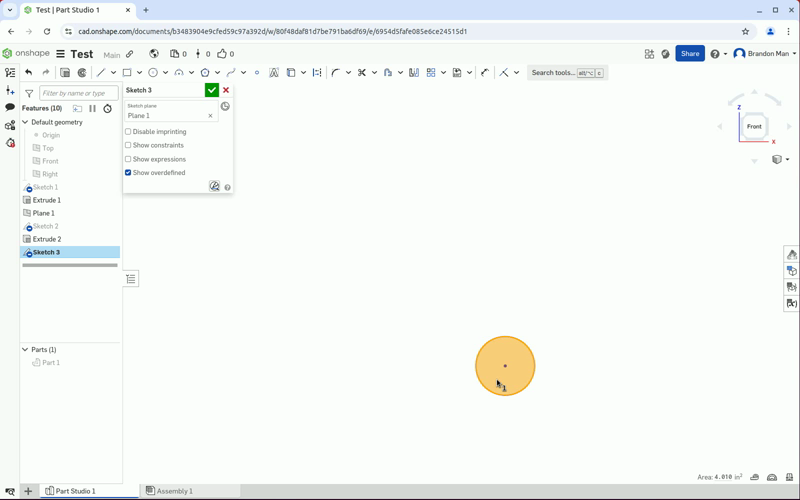
scroll(-6)
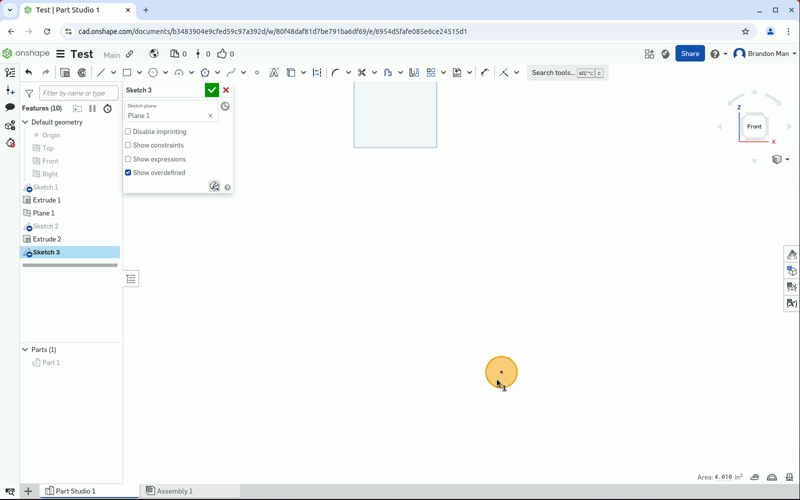
scroll(-6)
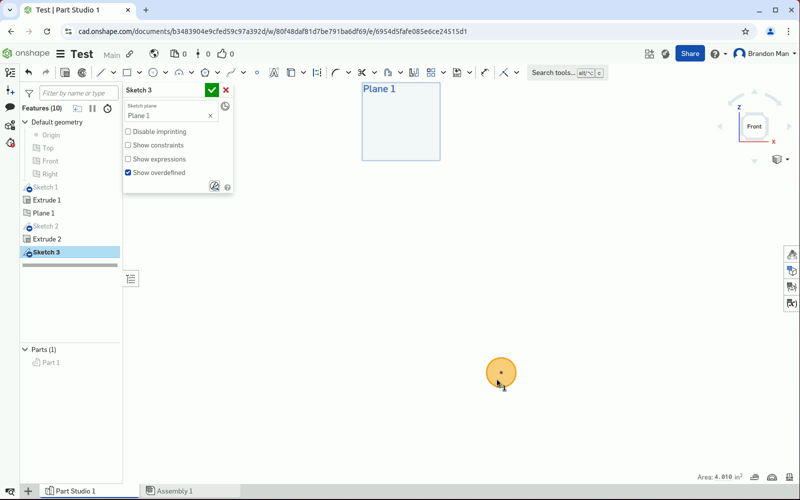
scroll(-6)
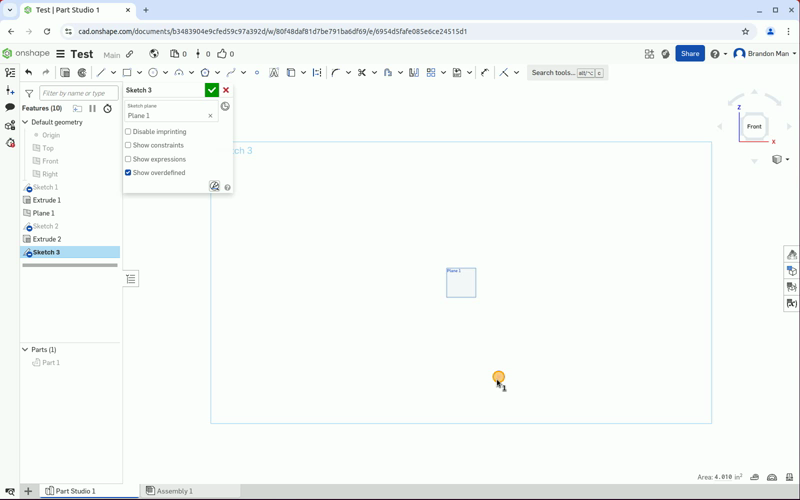
mouse_move(73, 352)
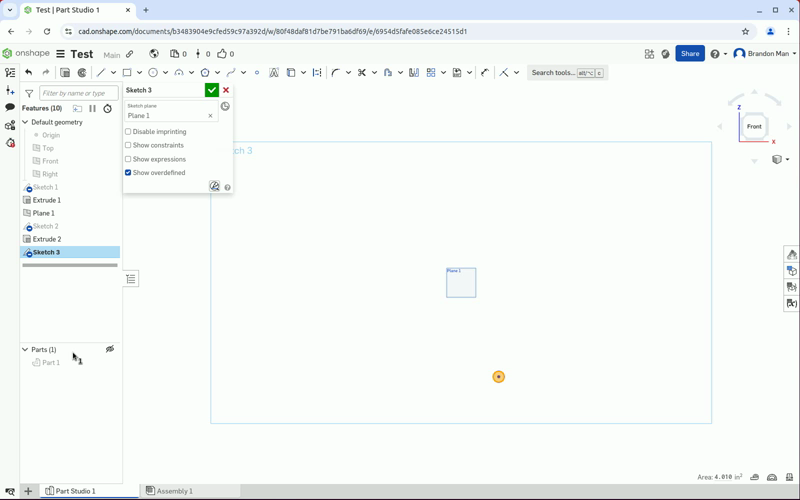
key(shift+y)
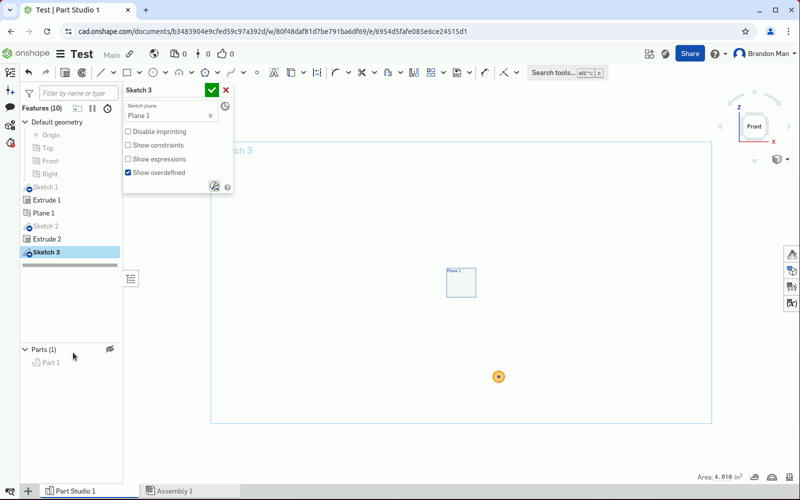
key(shift+e)
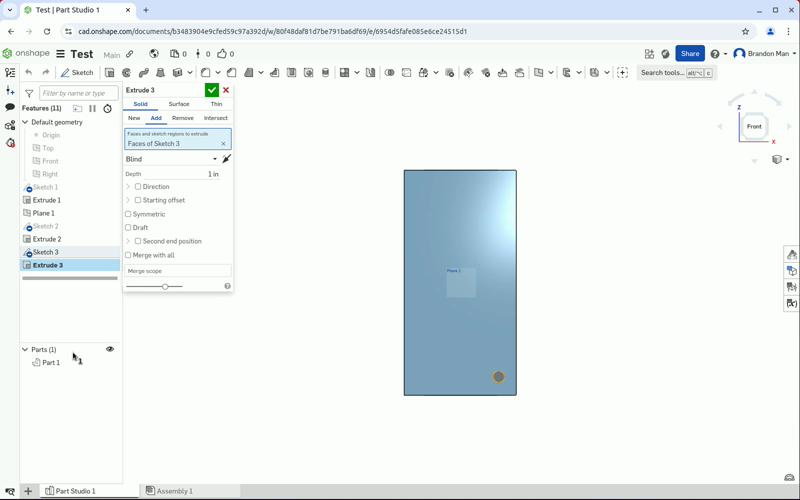
mouse_move(143, 106)
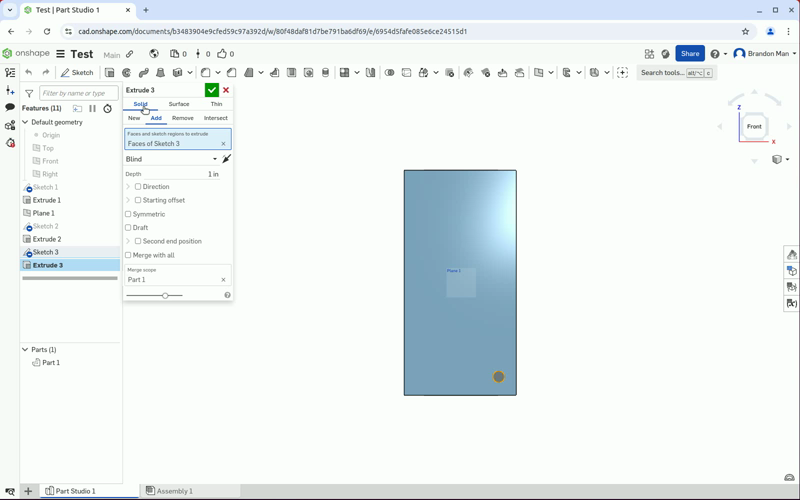
click(143, 106)
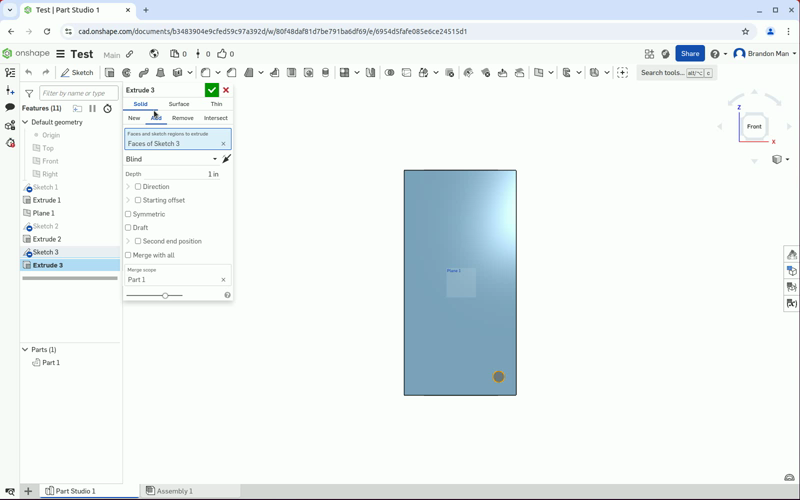
mouse_move(186, 120)
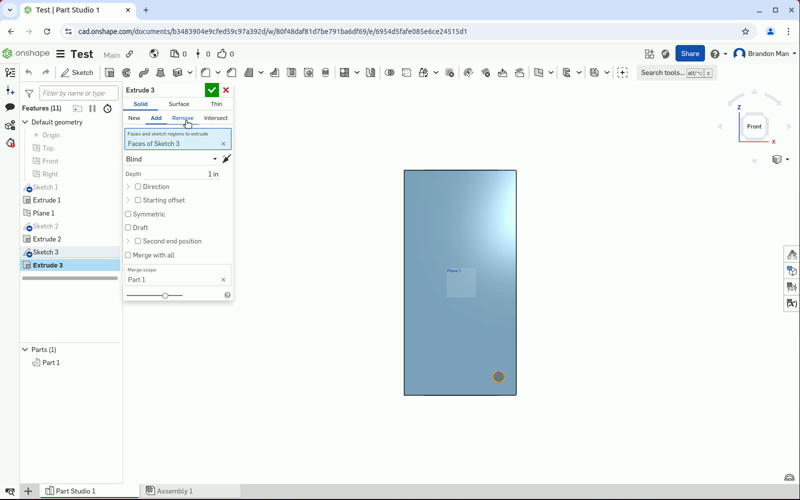
click(186, 120)
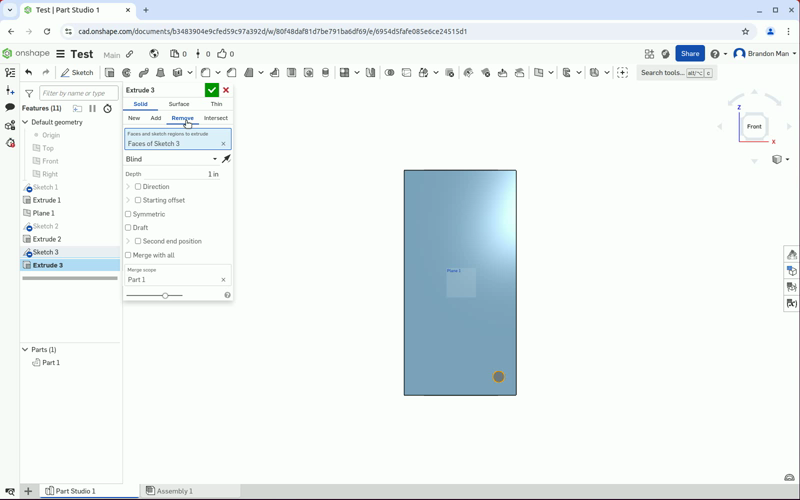
key(tab, 4)
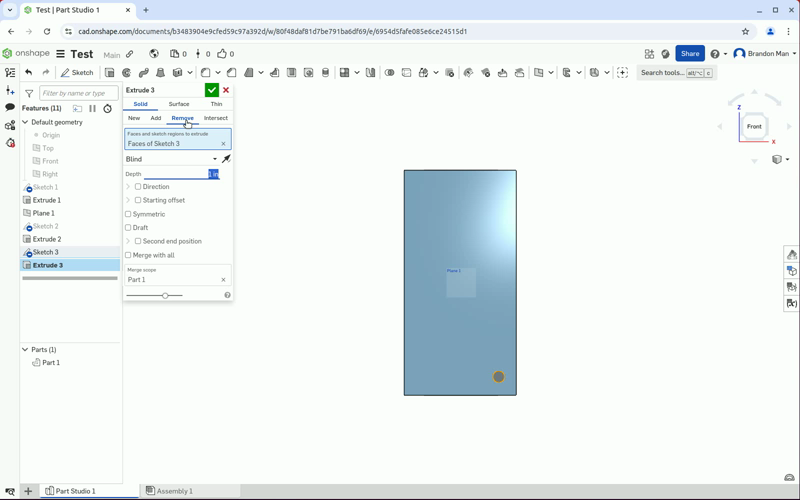
text(7.703)
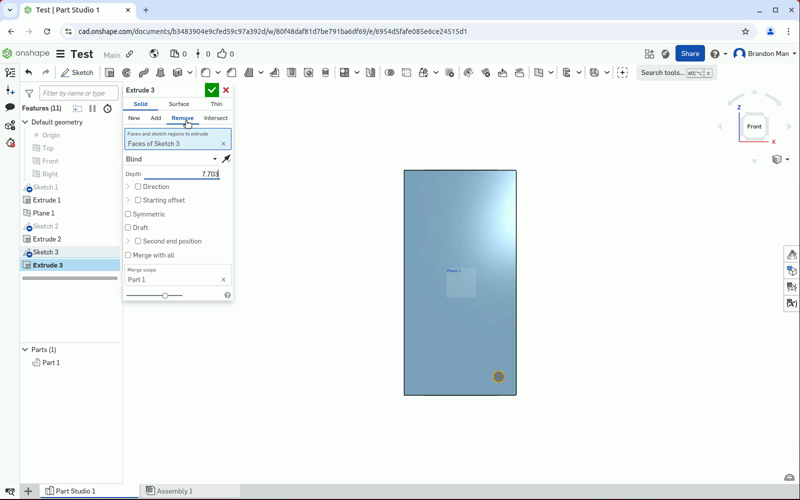
key(tab, 6)
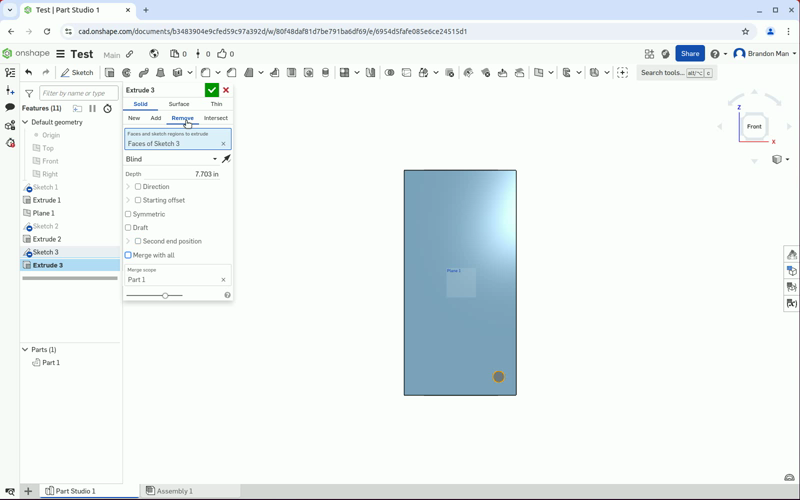
key(space)
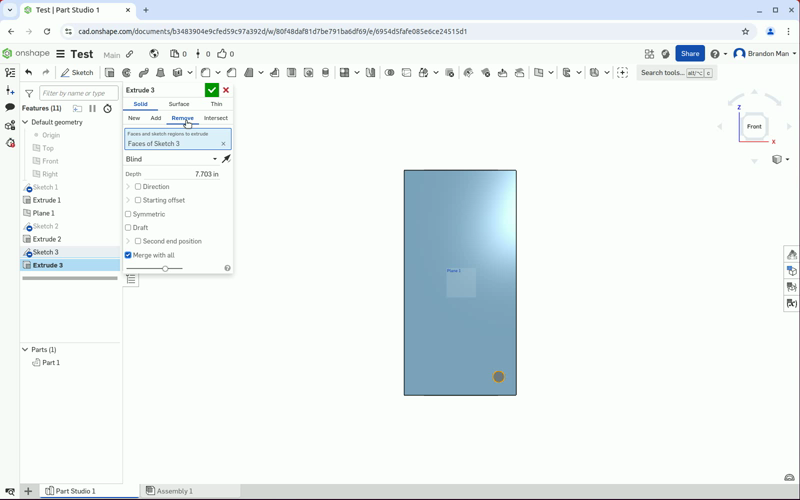
key(enter)
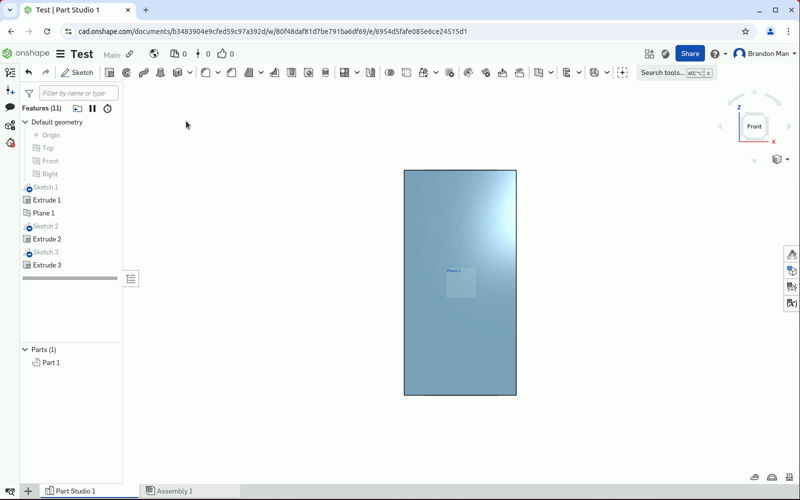
key(shift+h)
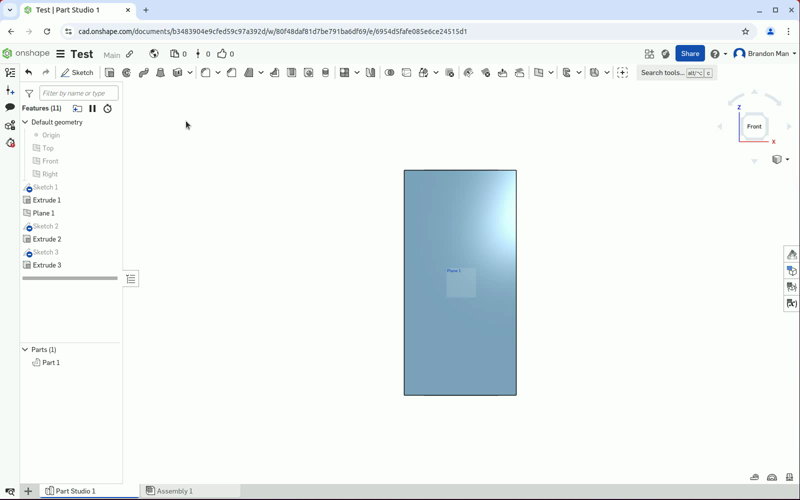
key(shift+h)
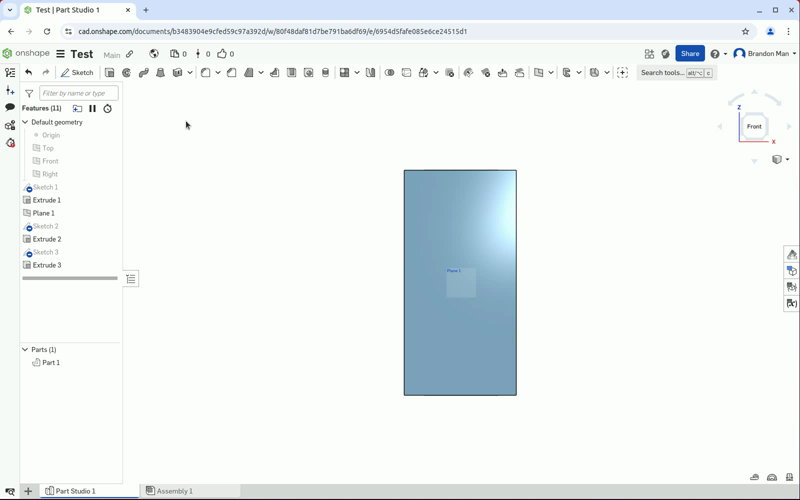
mouse_move(73, 189)
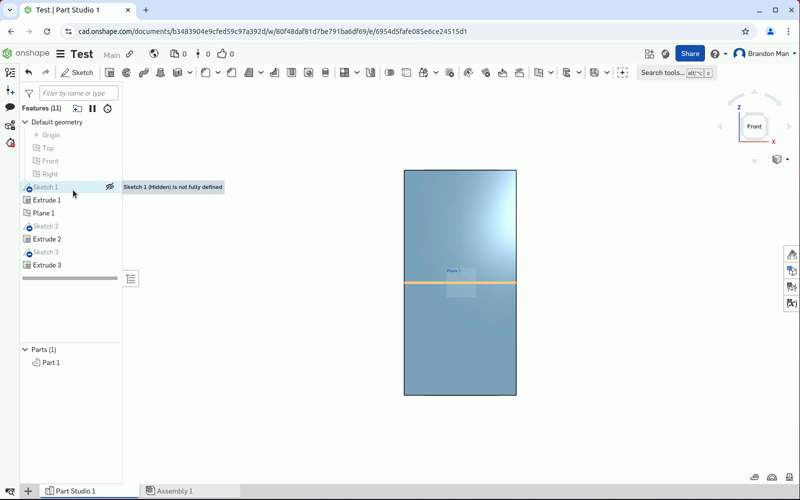
click(73, 189)
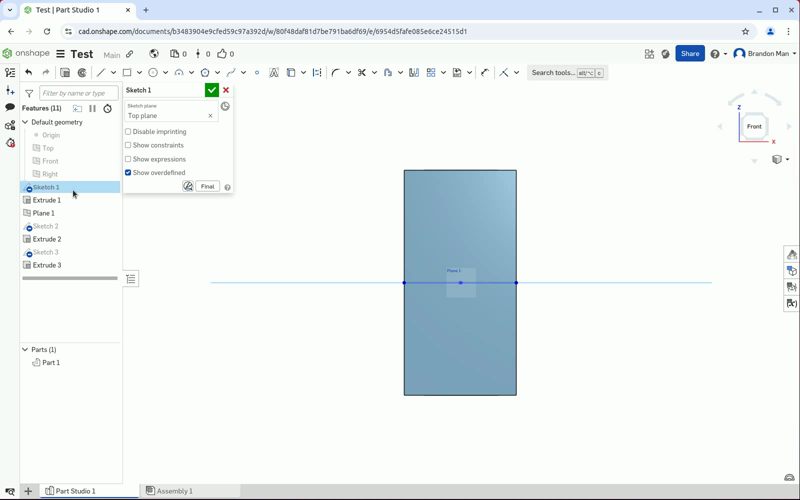
mouse_move(229, 92)
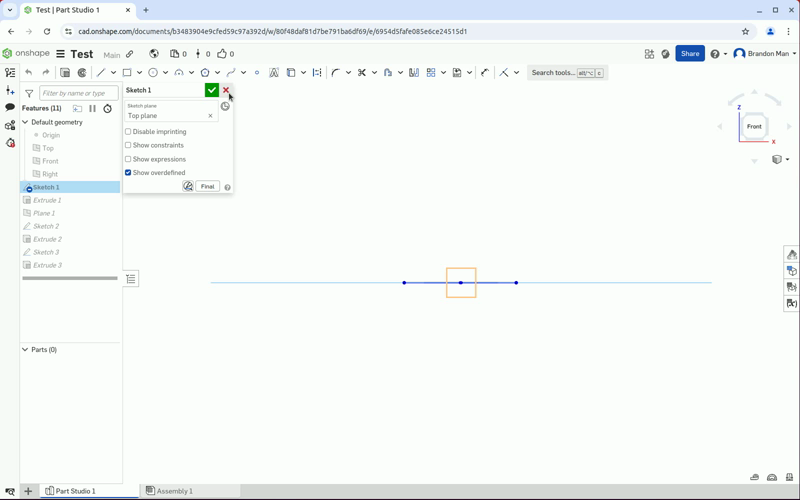
click(229, 92)
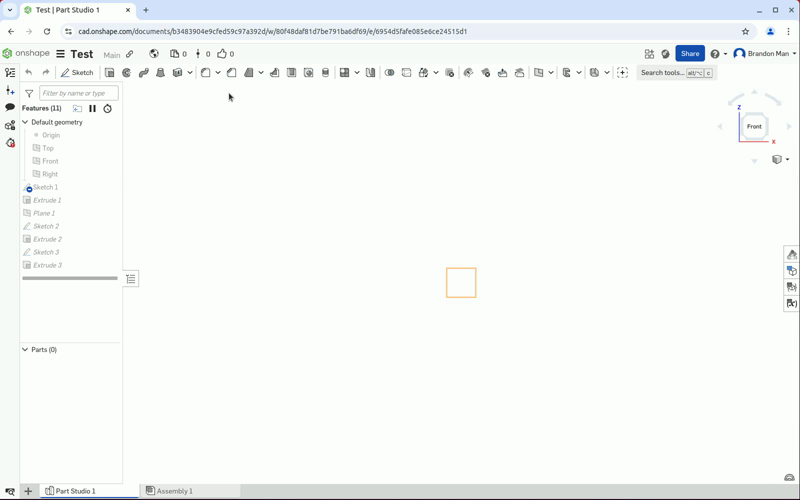
key(shift+s)
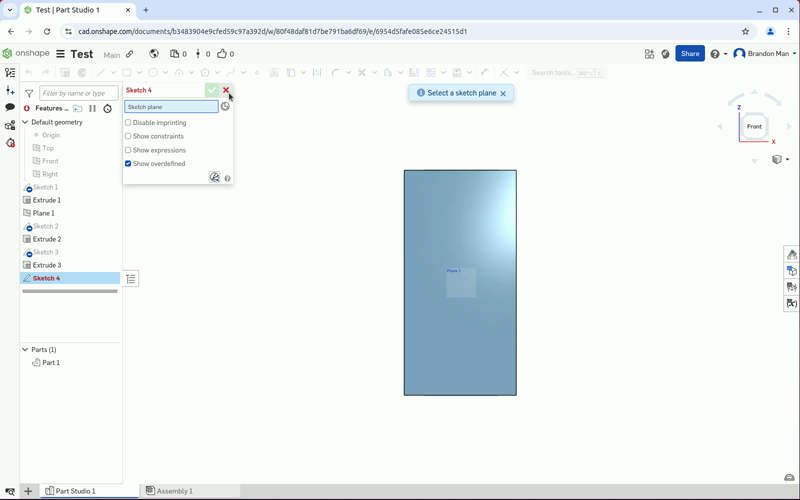
mouse_move(73, 215)
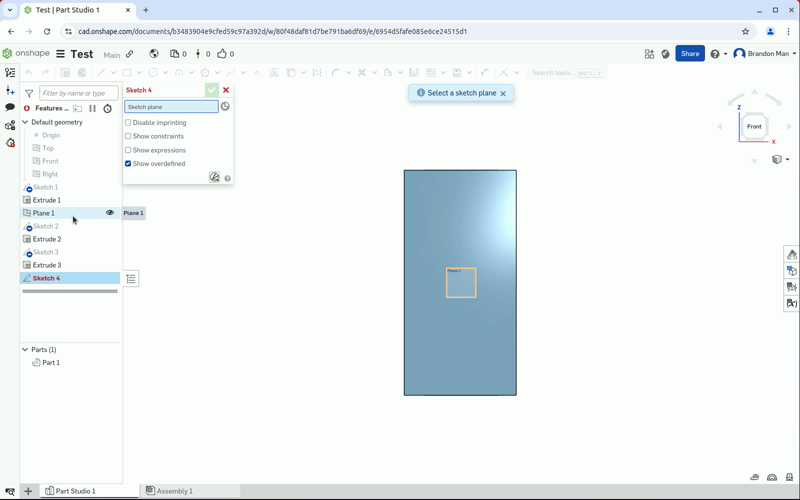
click(73, 215)
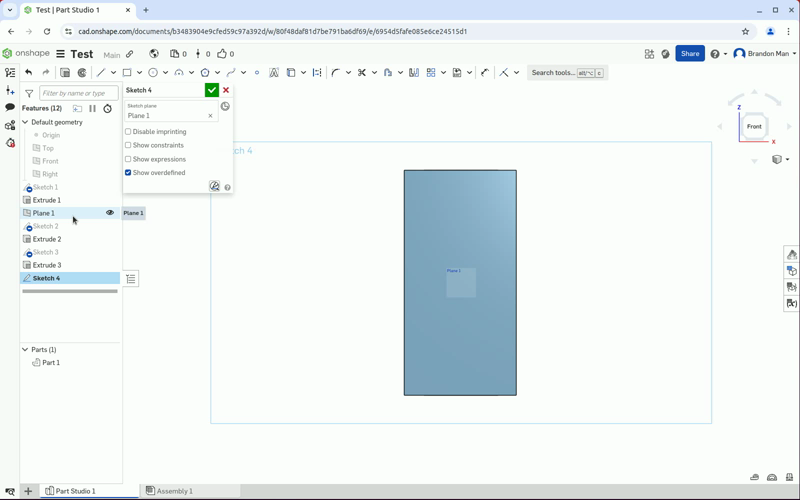
mouse_move(73, 352)
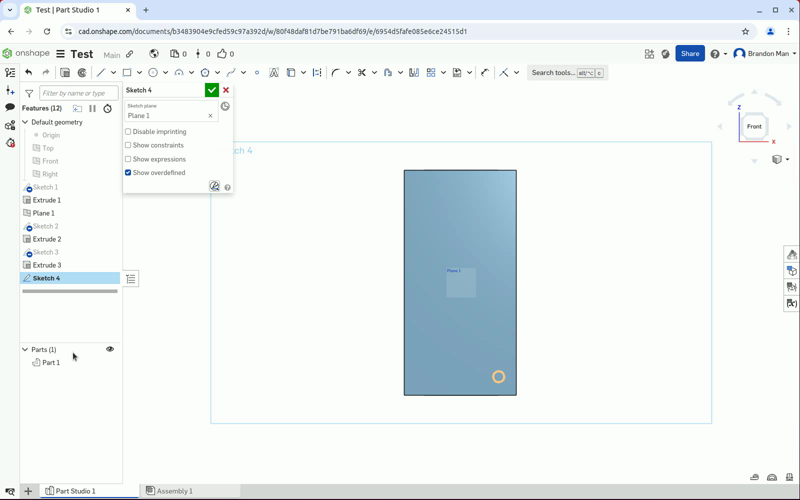
key(y)
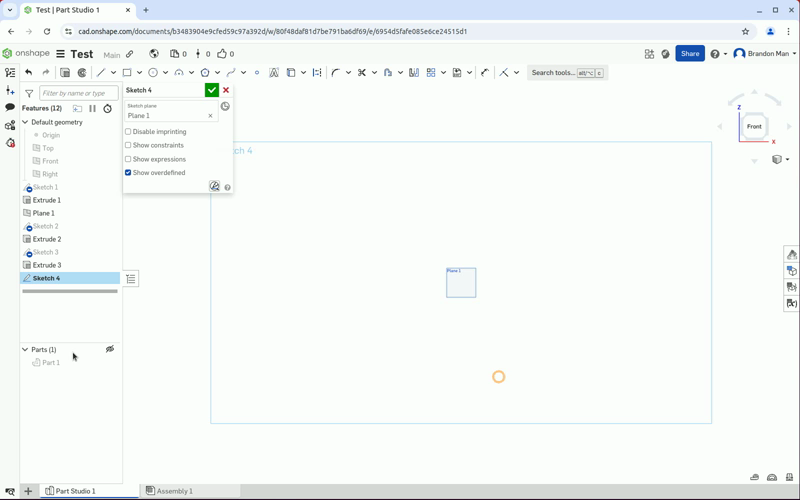
key(c)
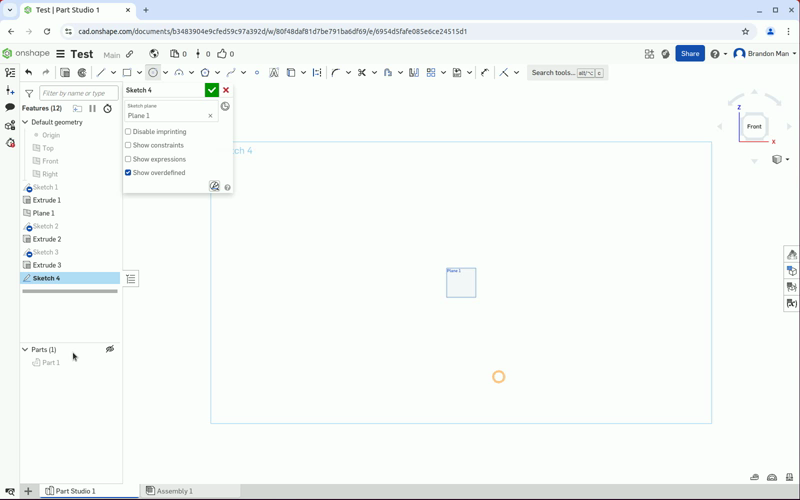
key_down(shift)
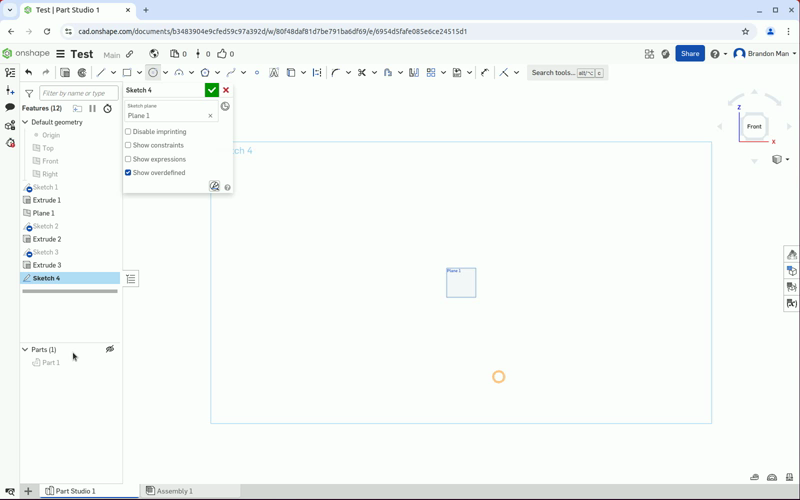
mouse_move(423, 189)
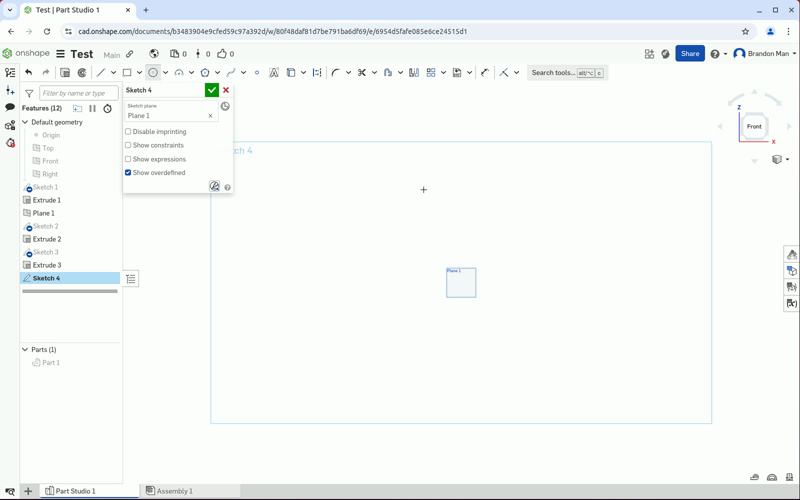
click(423, 189)
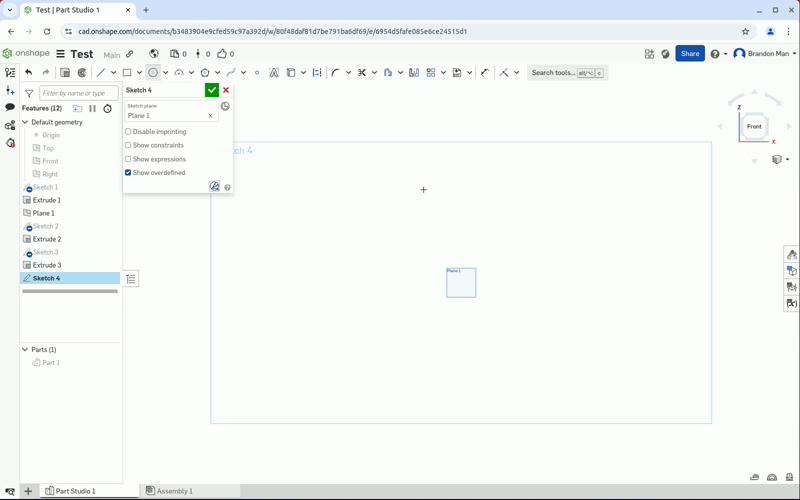
key_up(shift)
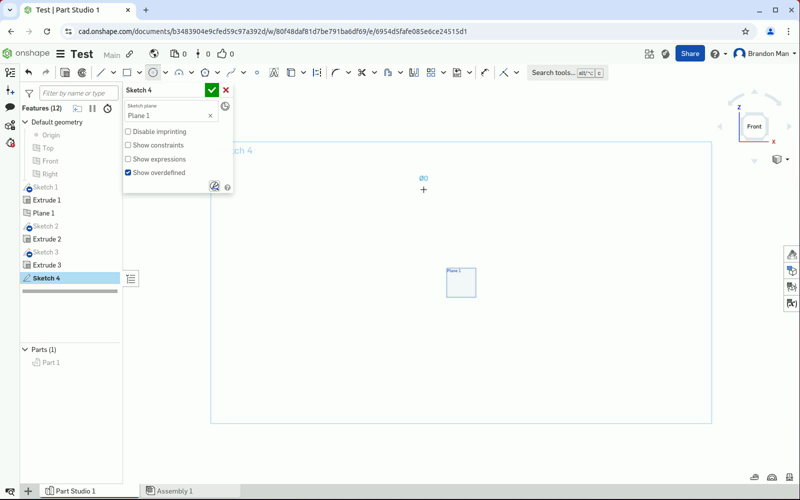
mouse_move(429, 189)
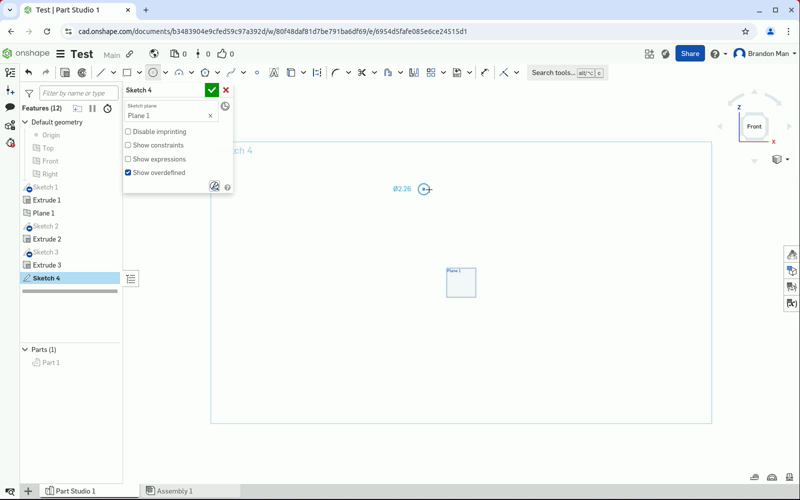
click(429, 189)
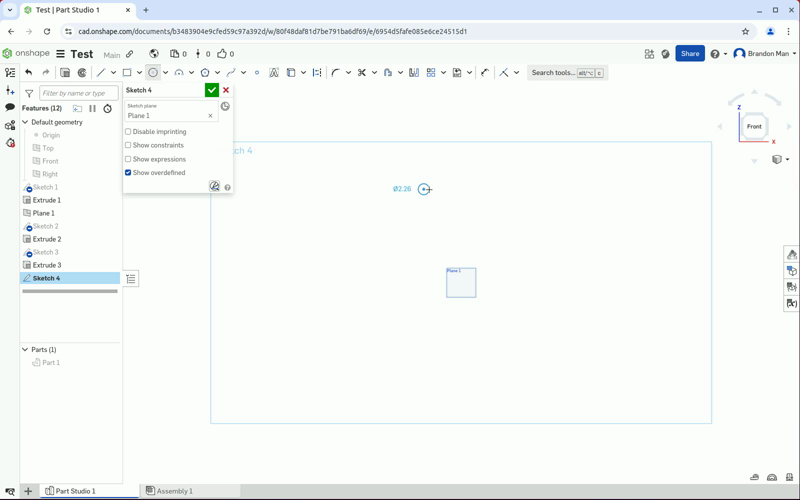
key(esc)
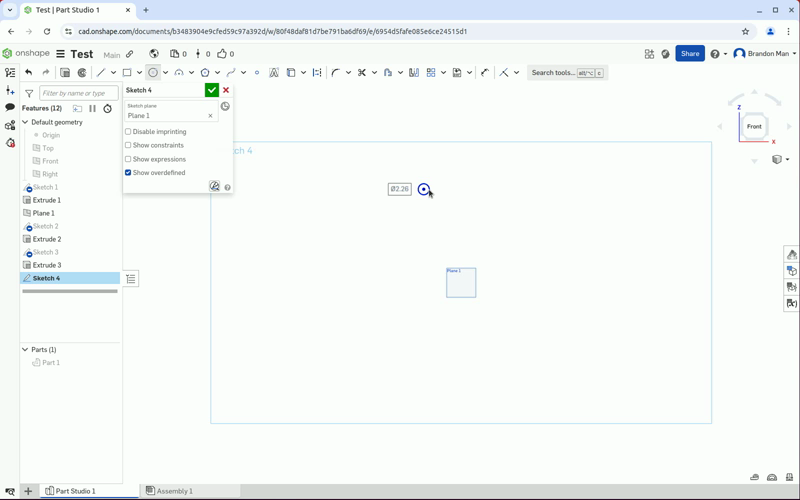
mouse_move(424, 194)
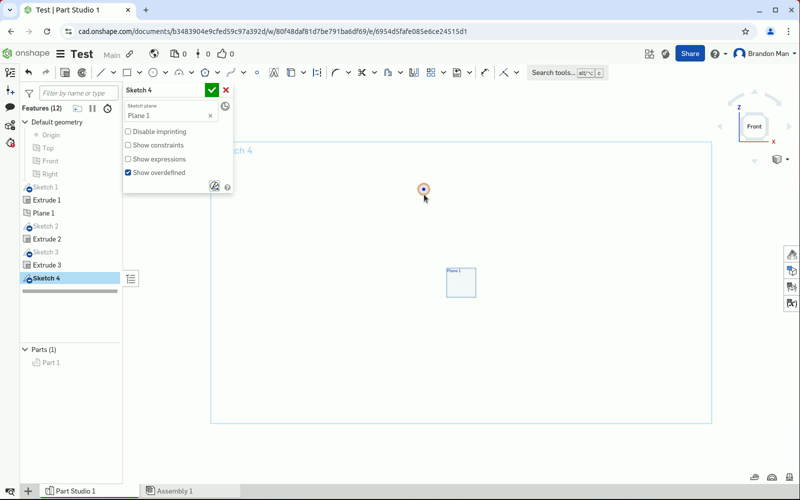
scroll(6)
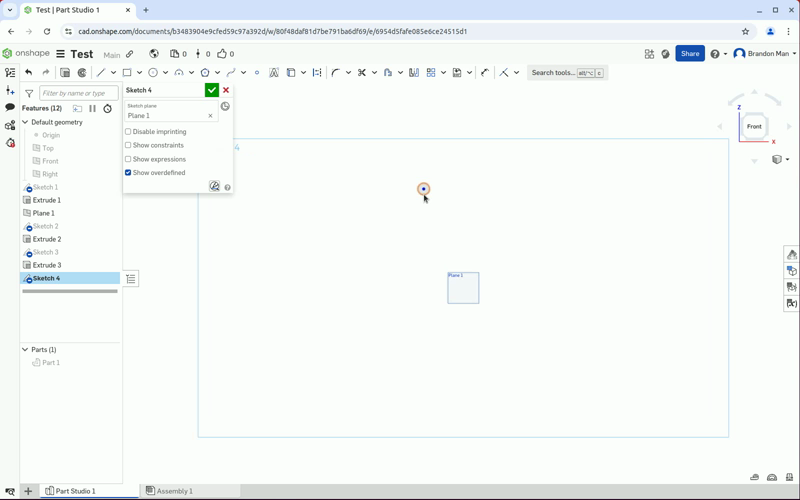
scroll(6)
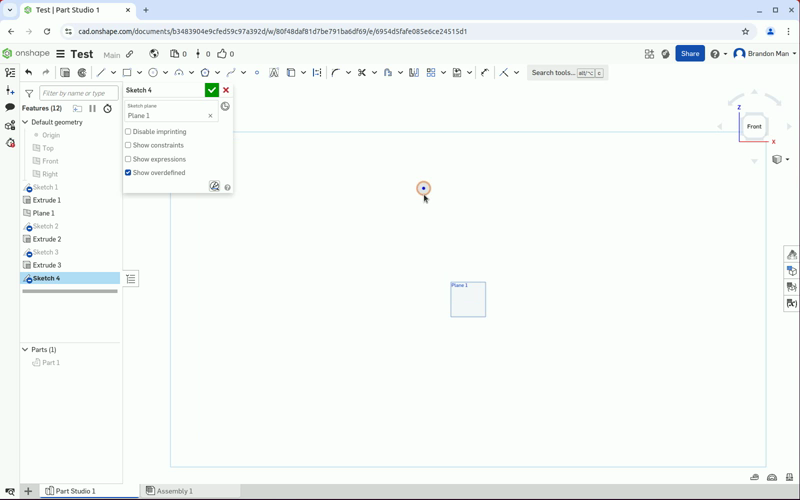
scroll(6)
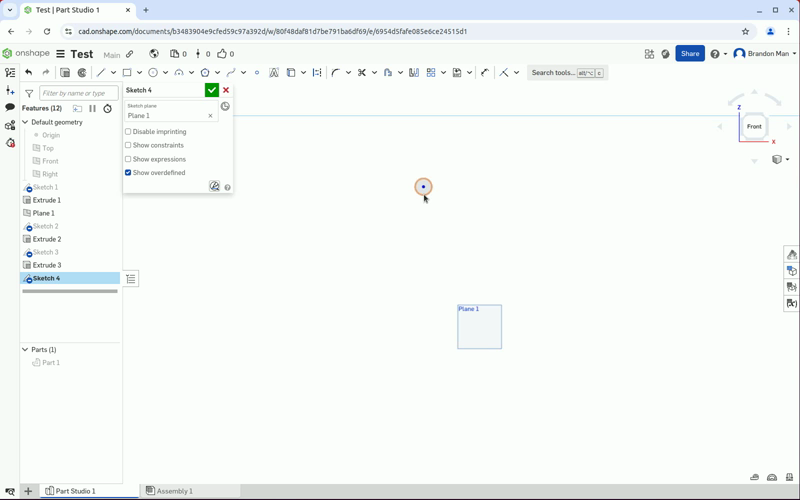
scroll(6)
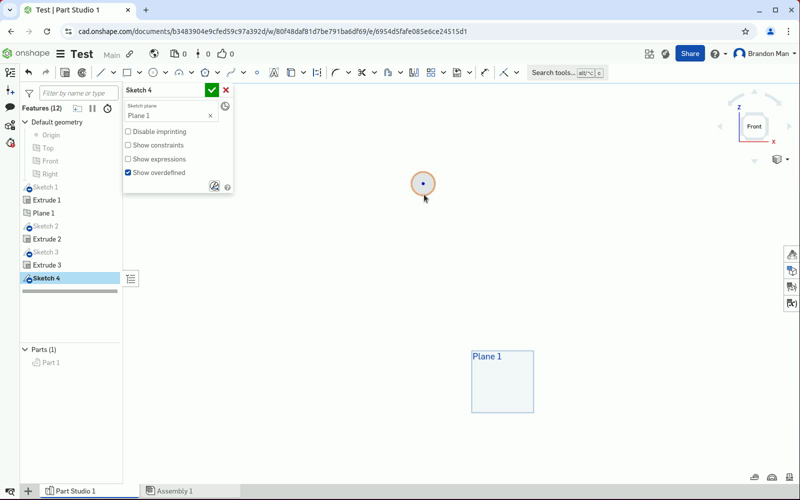
scroll(6)
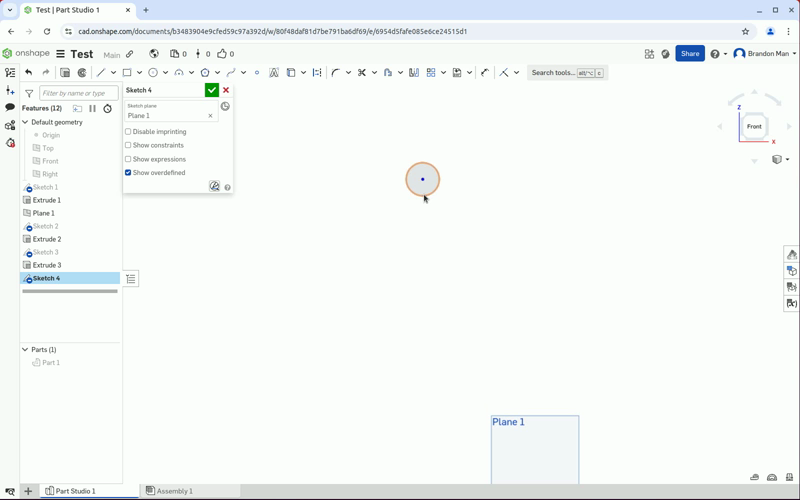
scroll(6)
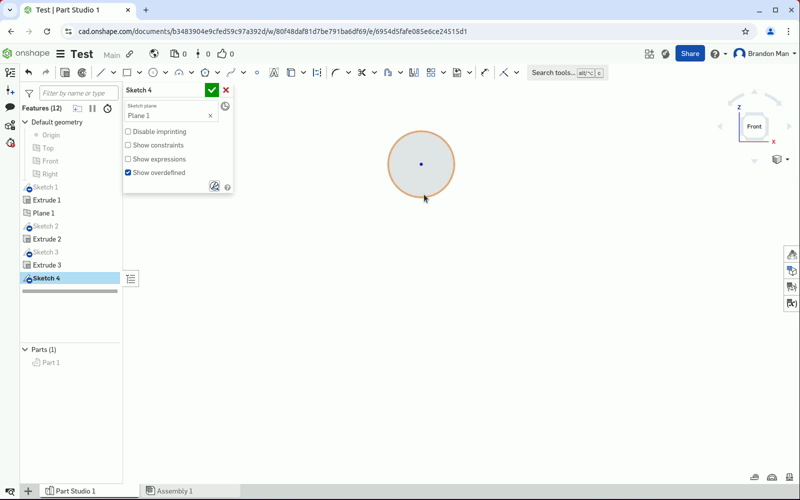
scroll(6)
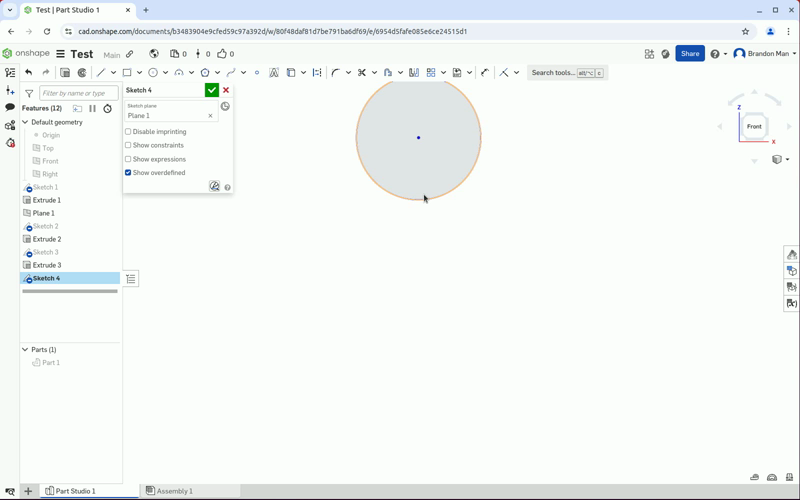
click(424, 194)
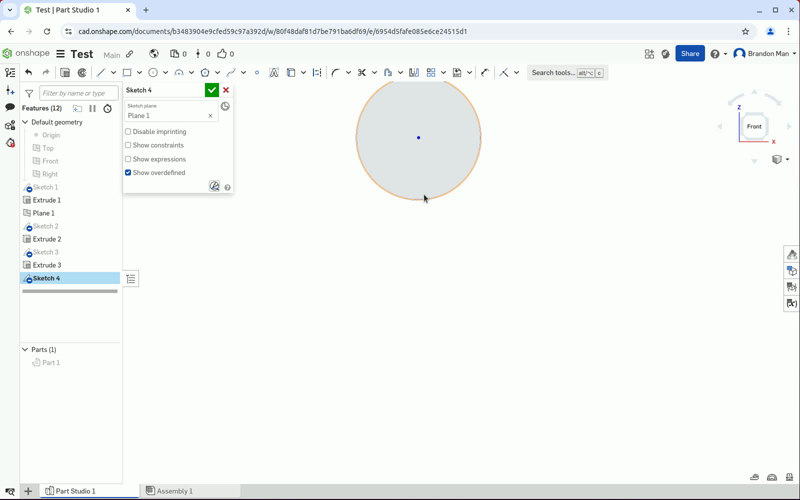
scroll(-6)
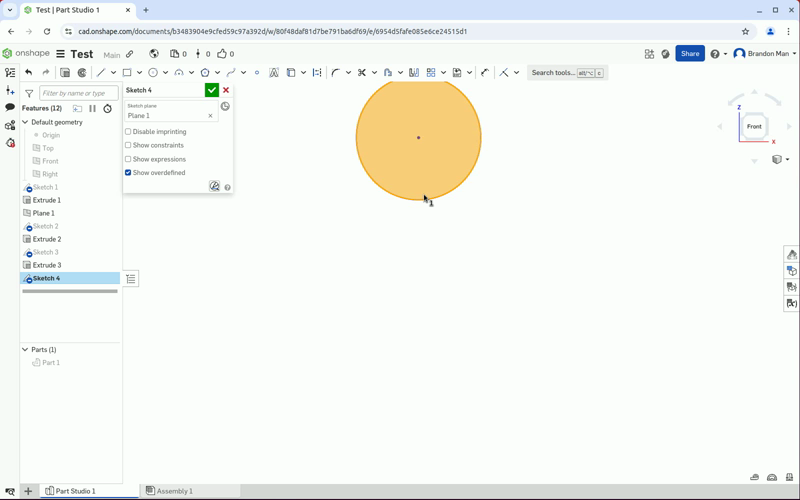
scroll(-6)
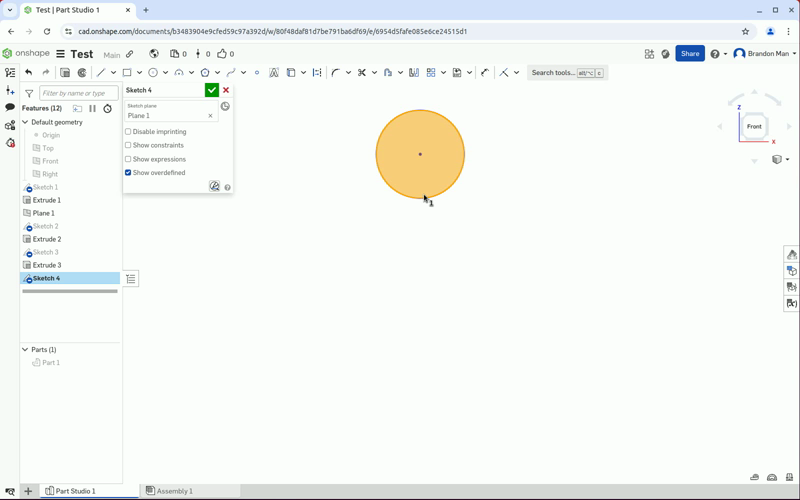
scroll(-6)
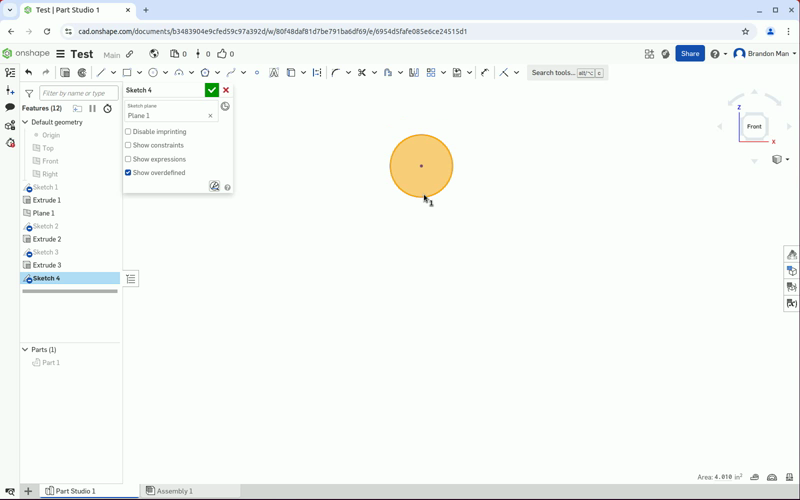
scroll(-6)
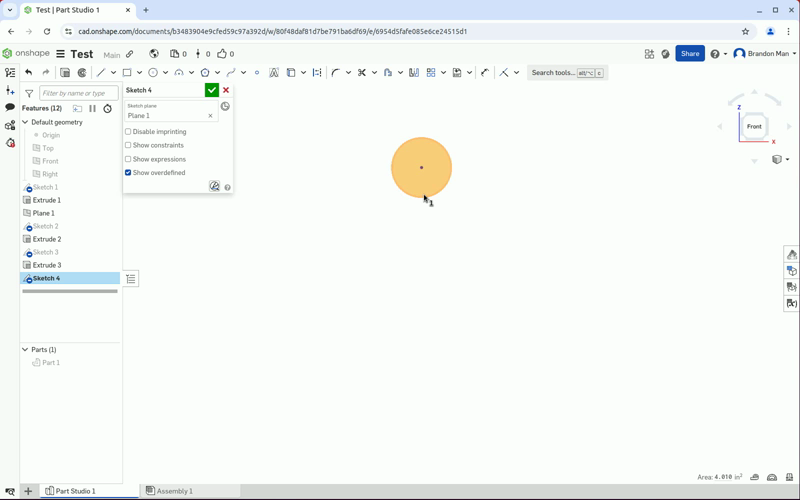
scroll(-6)
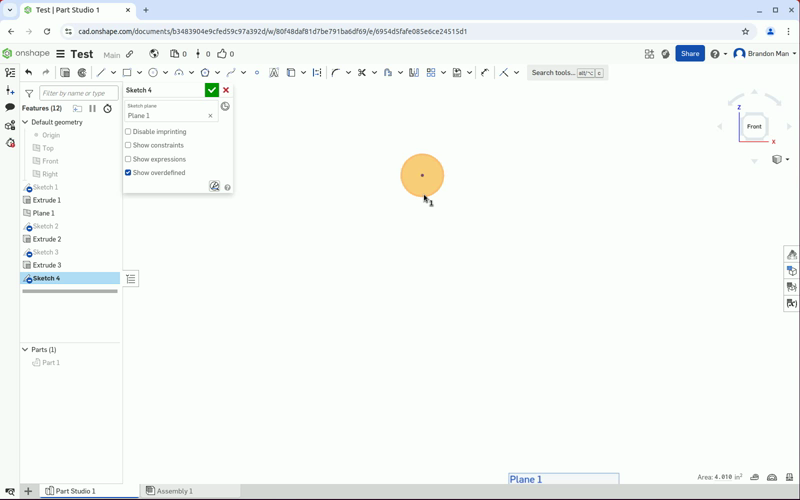
scroll(-6)
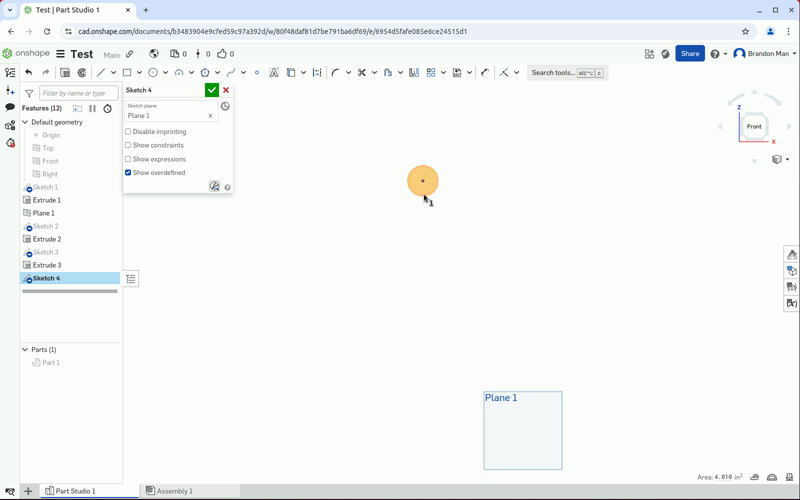
scroll(-6)
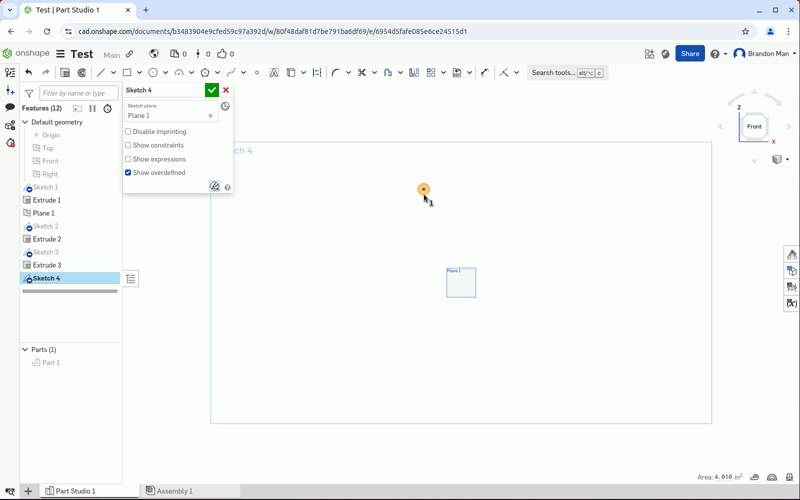
mouse_move(73, 352)
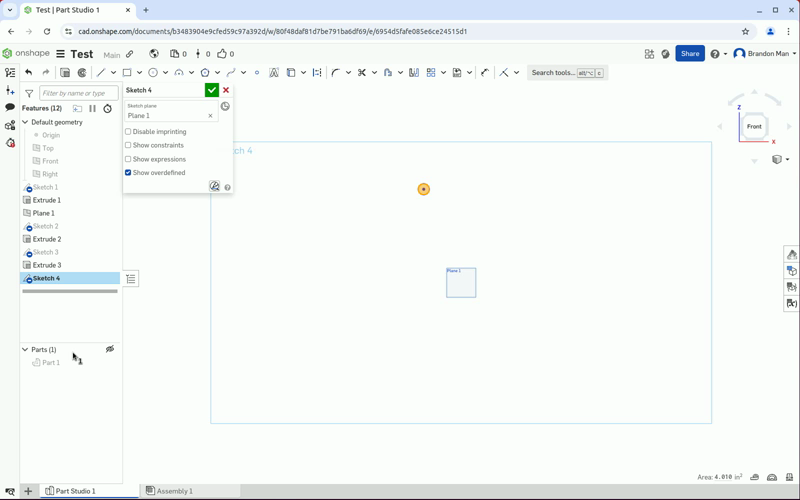
key(shift+y)
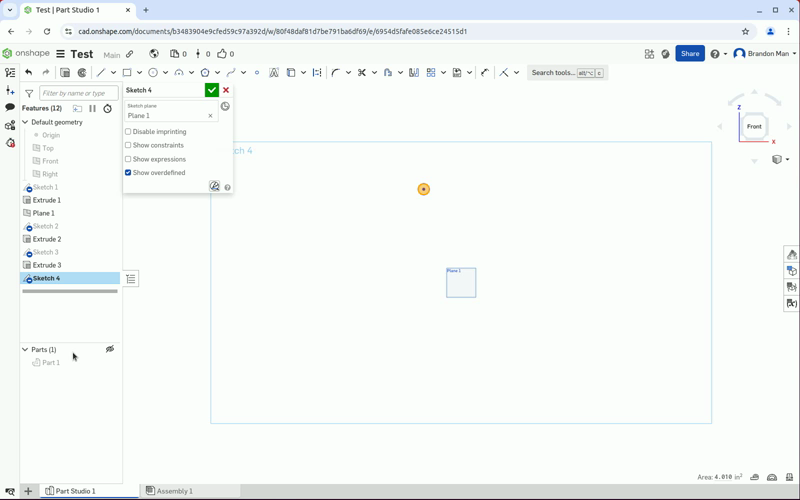
key(shift+e)
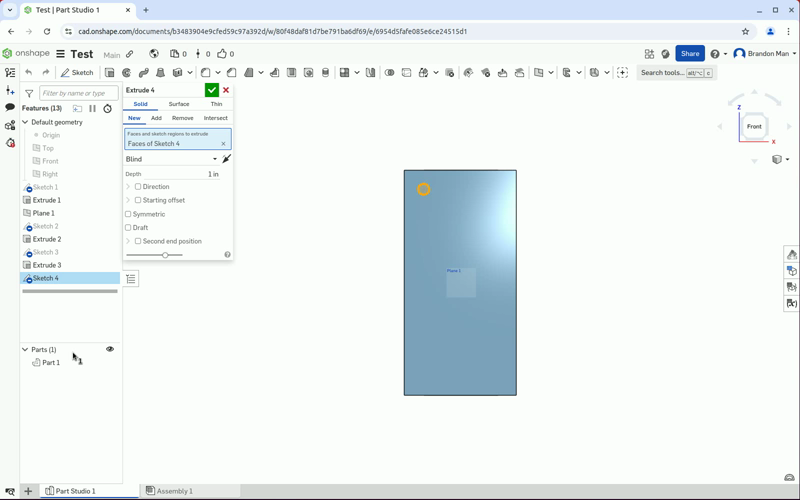
mouse_move(143, 106)
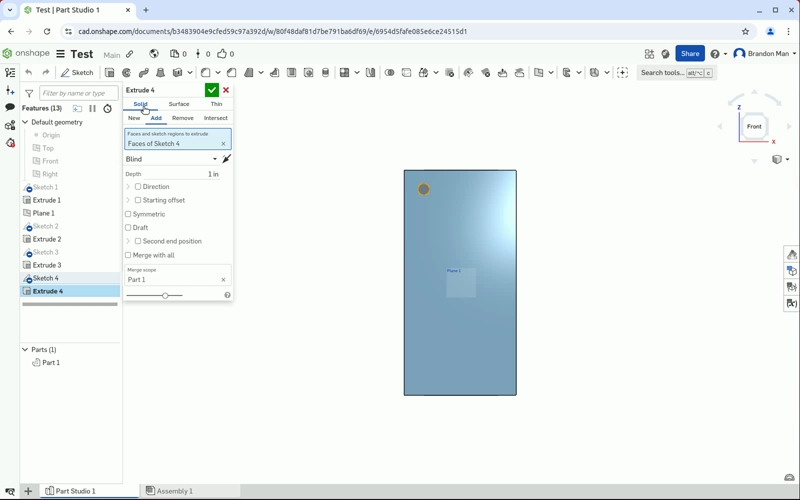
click(143, 106)
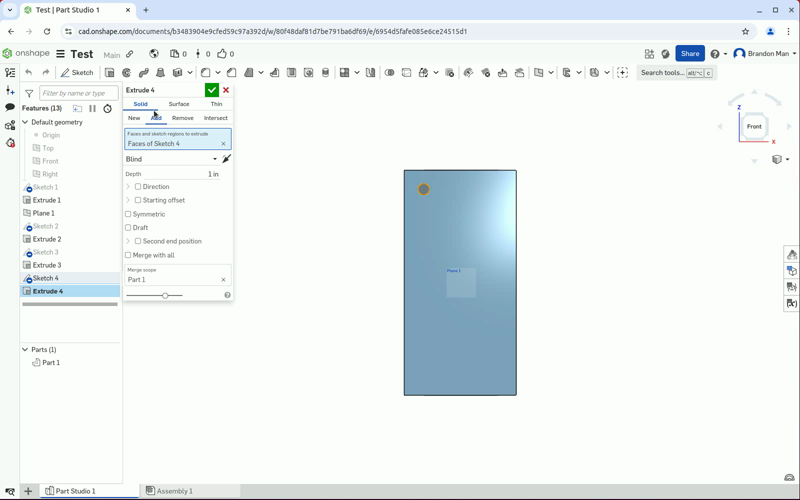
mouse_move(186, 120)
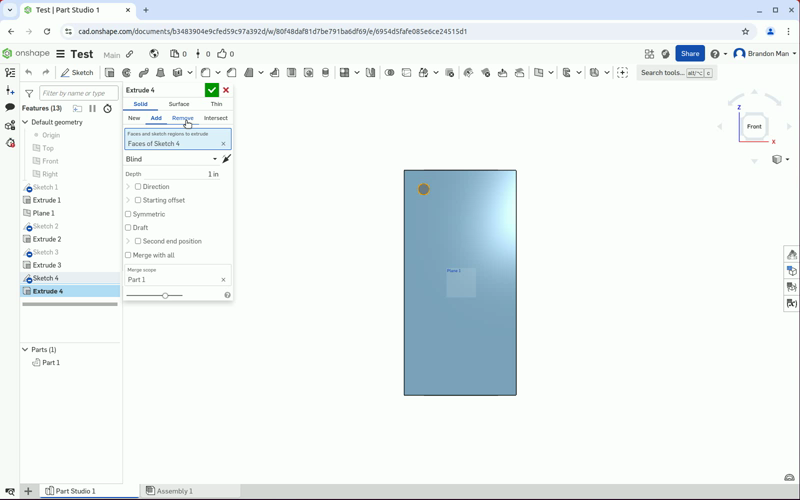
click(186, 120)
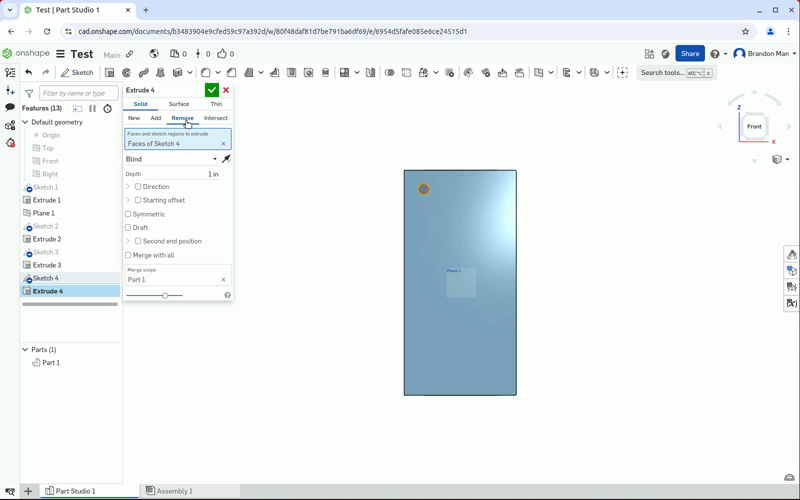
key(tab, 4)
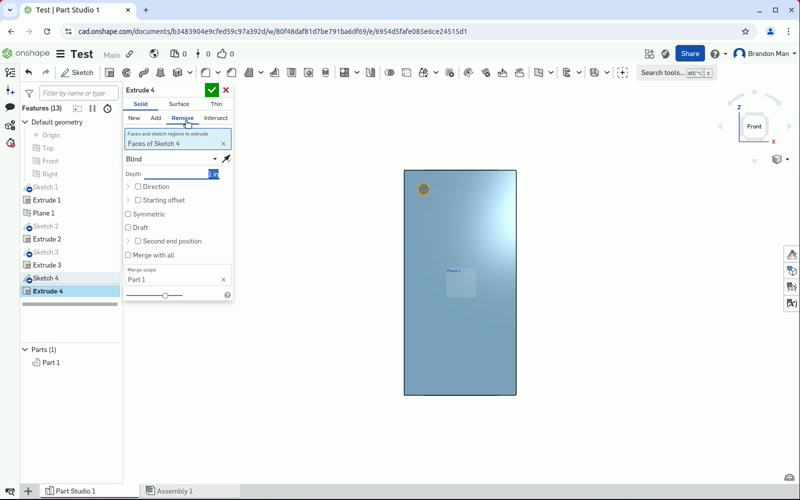
text(7.703)
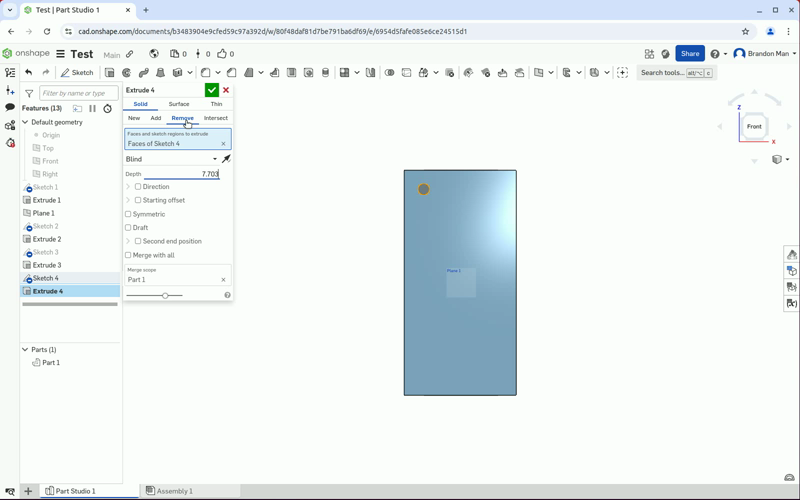
key(tab, 6)
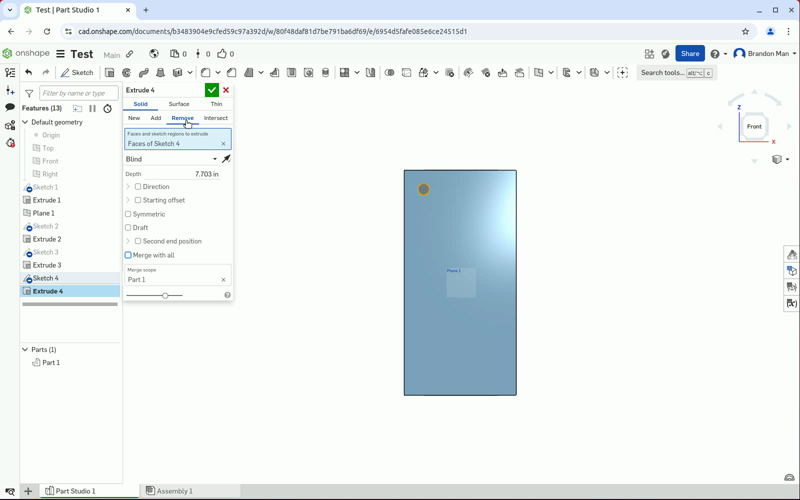
key(space)
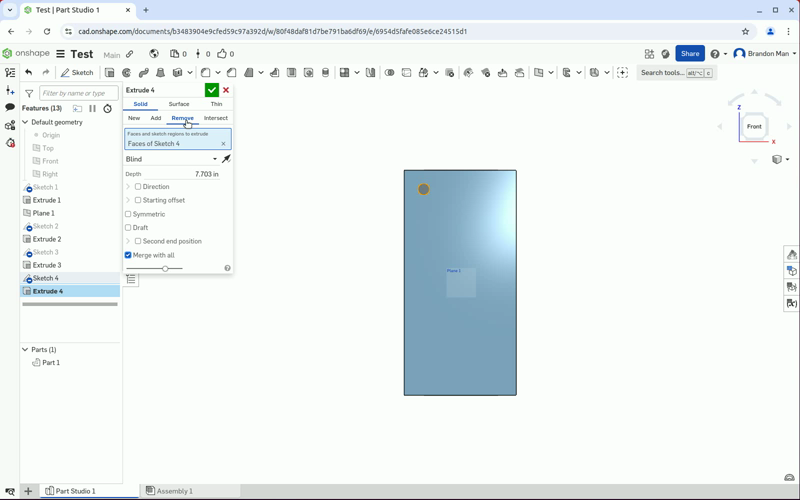
key(enter)
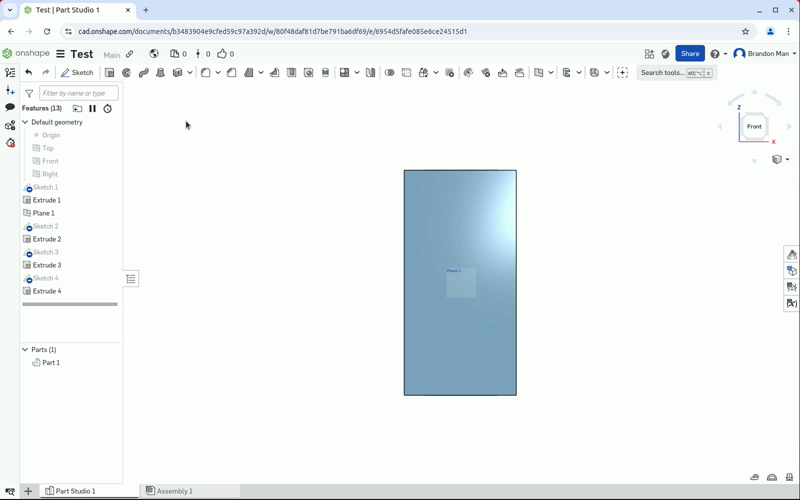
key(shift+h)
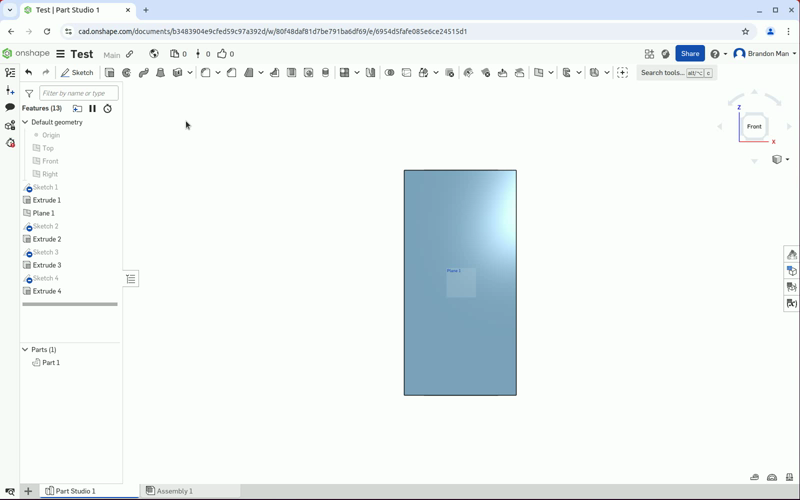
key(shift+h)
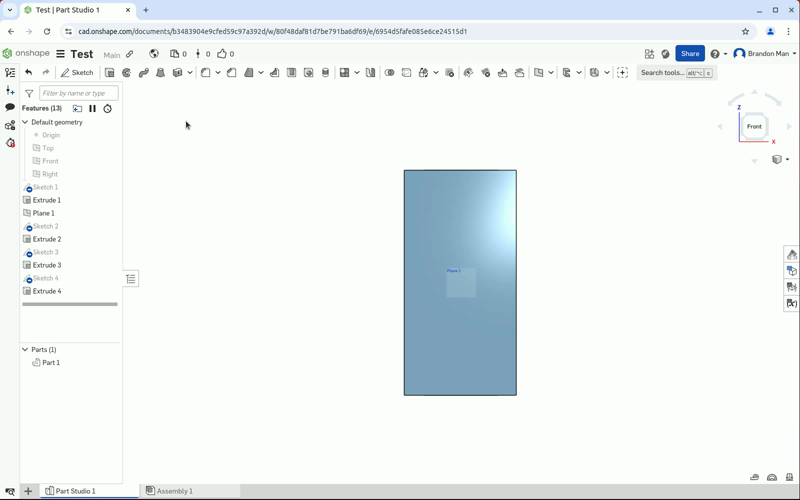
mouse_move(73, 189)
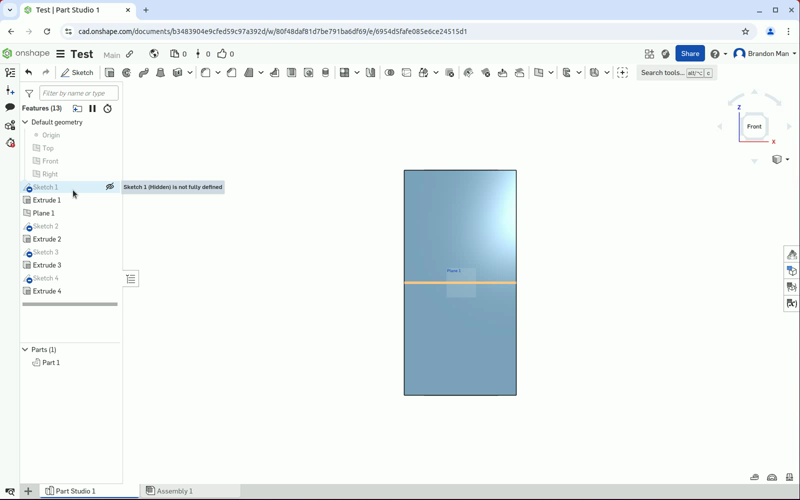
click(73, 189)
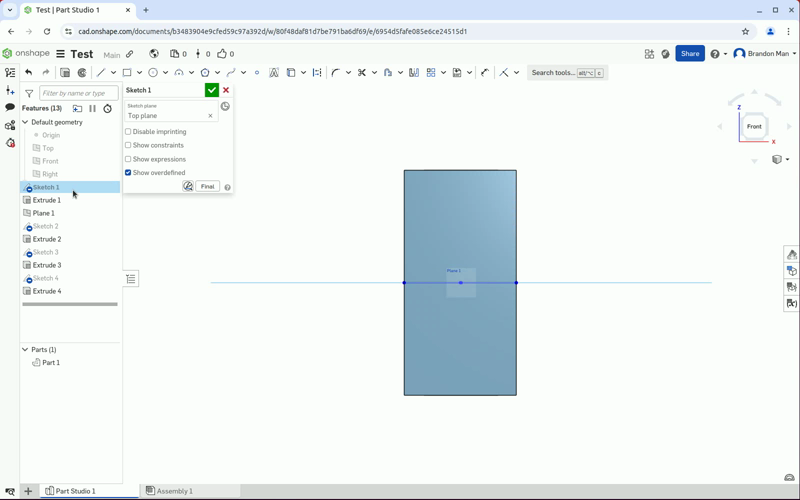
mouse_move(229, 92)
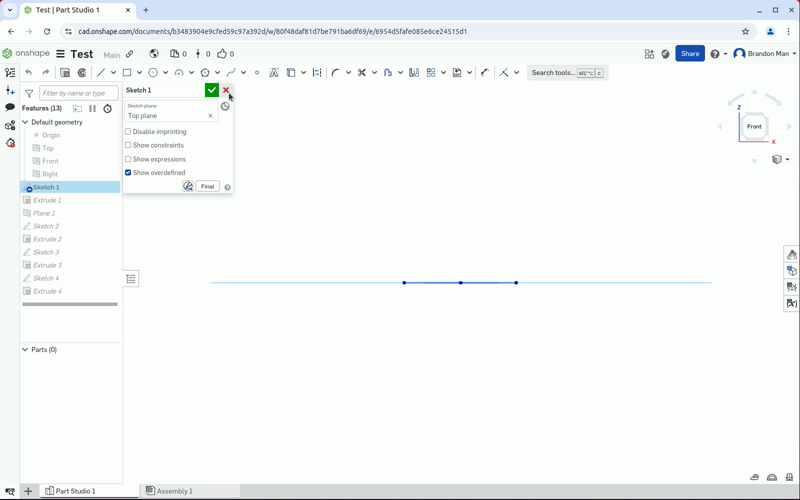
click(229, 92)
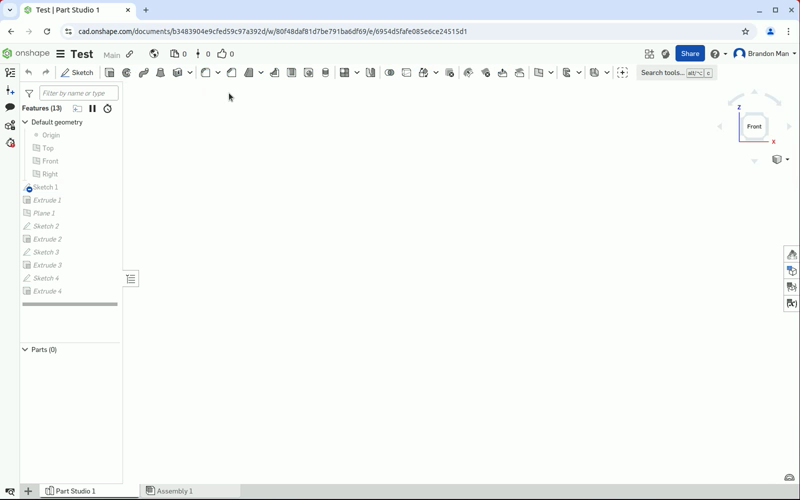
key(shift+s)
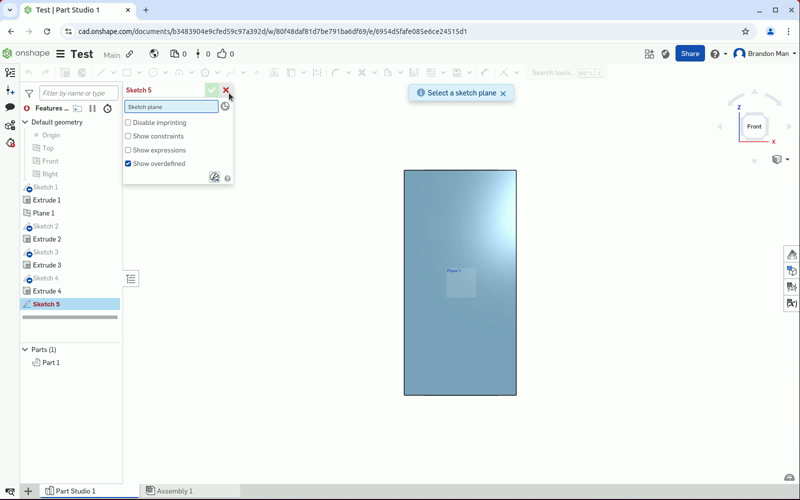
mouse_move(73, 215)
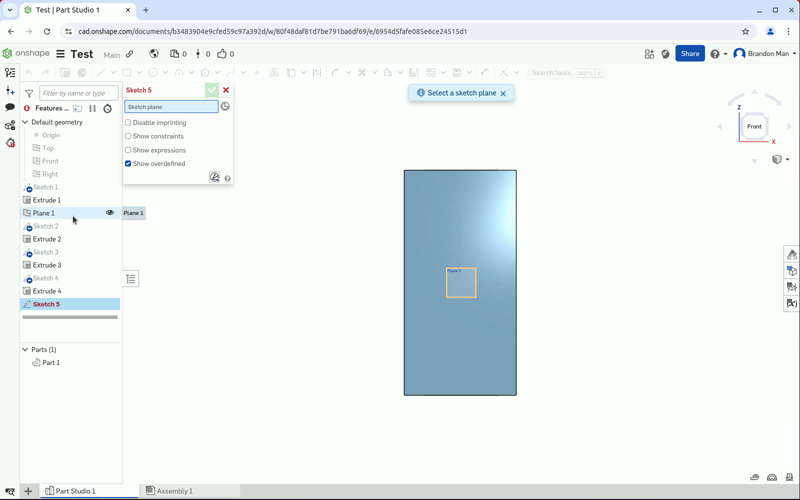
click(73, 215)
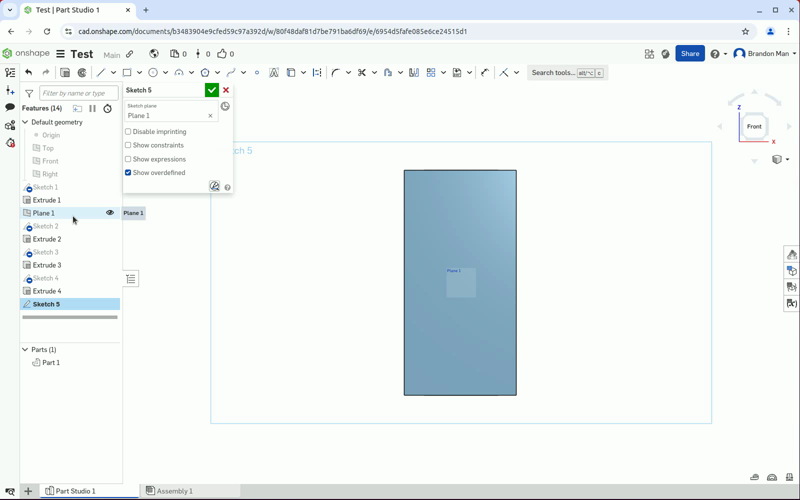
mouse_move(73, 352)
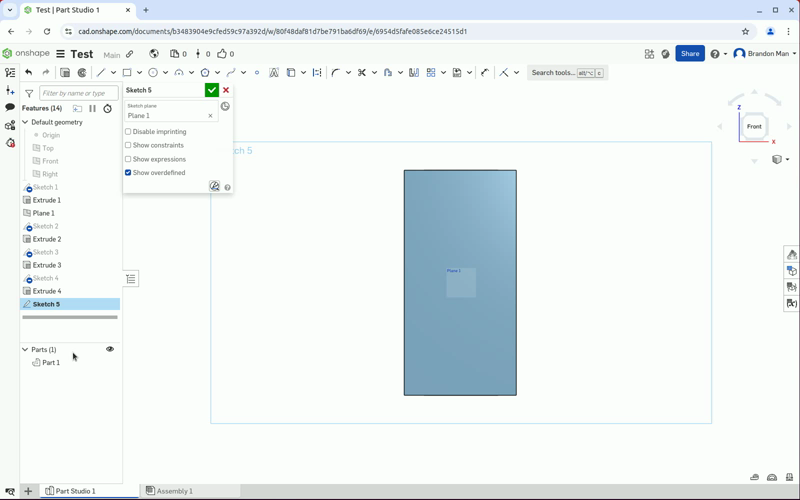
key(y)
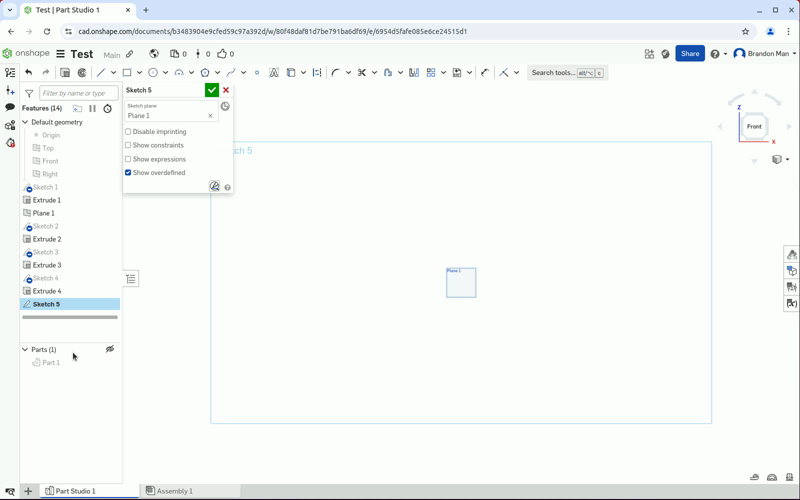
key(c)
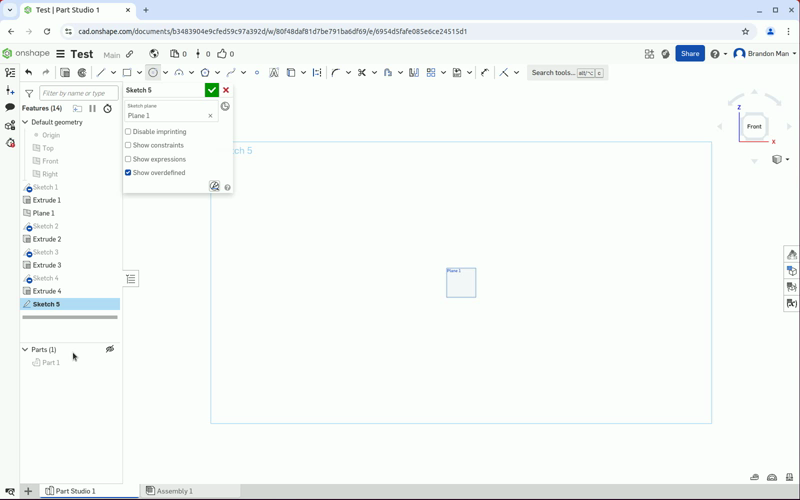
key_down(shift)
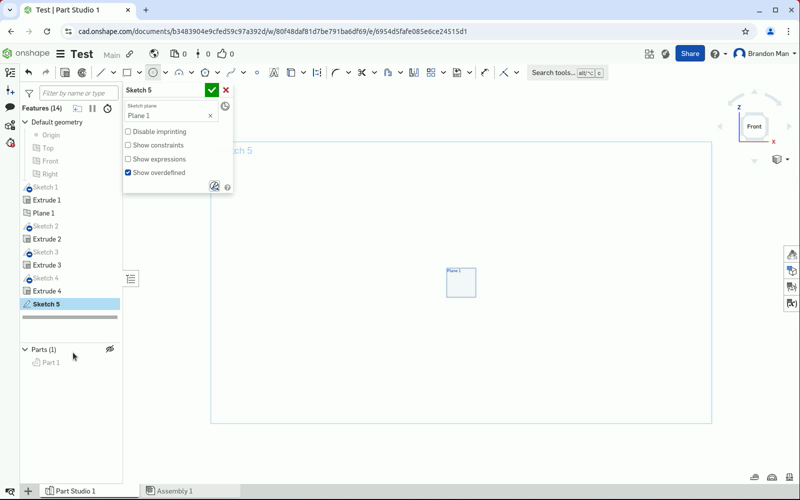
mouse_move(498, 189)
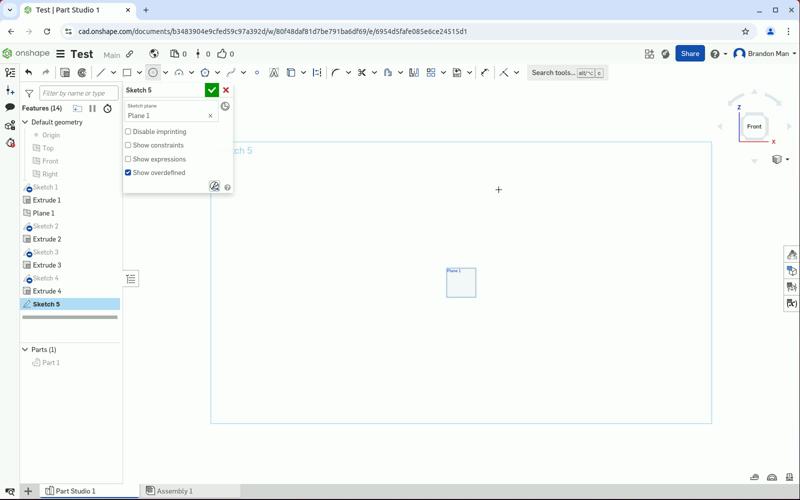
click(498, 189)
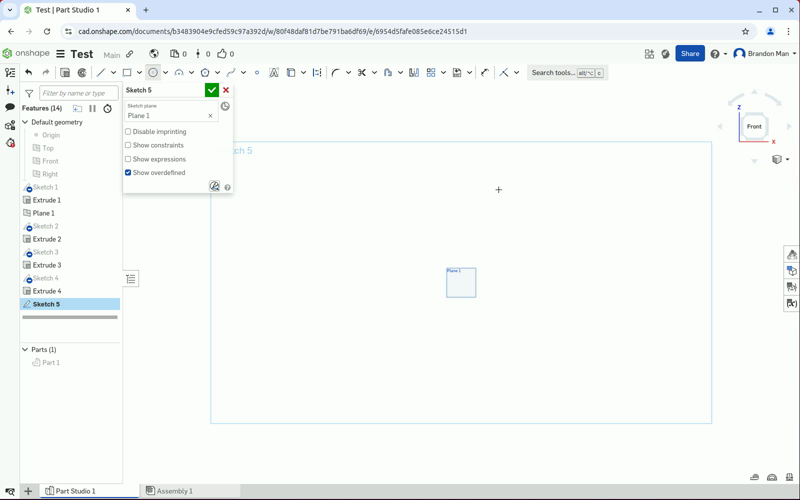
key_up(shift)
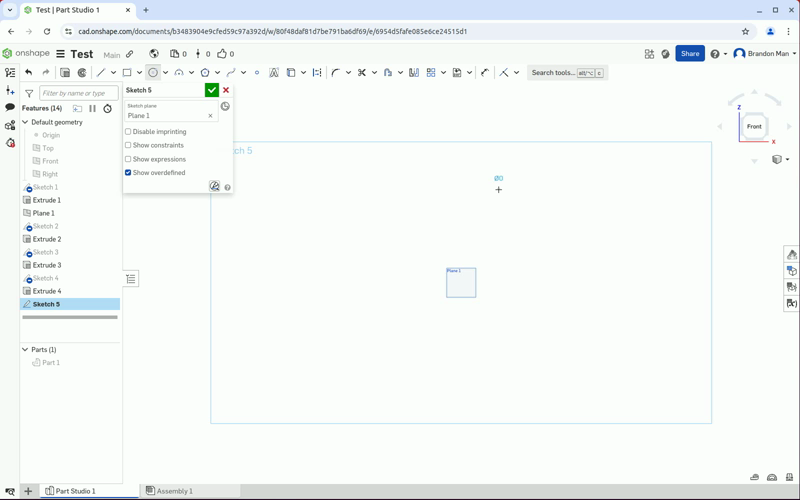
mouse_move(504, 189)
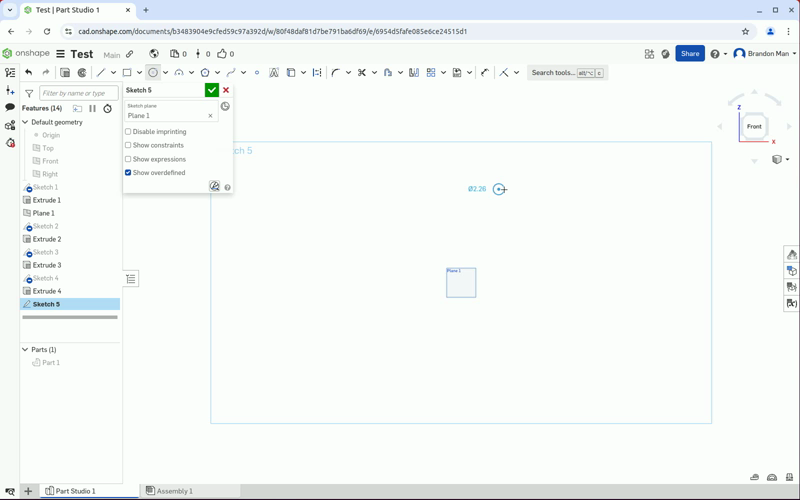
click(504, 189)
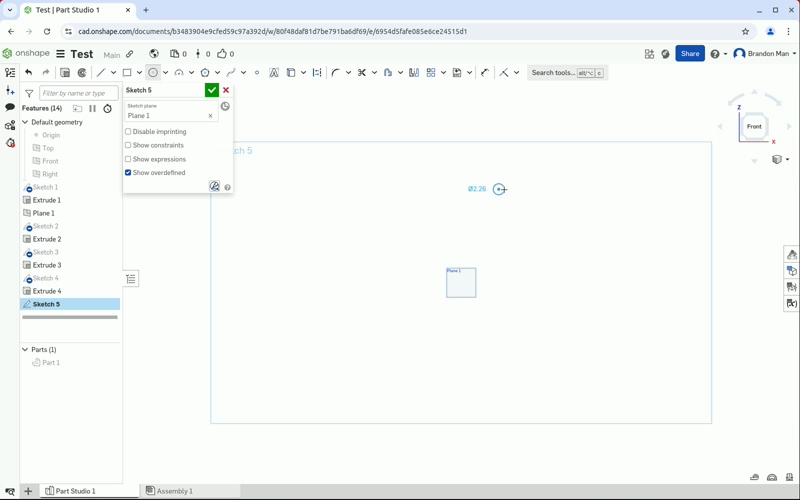
key(esc)
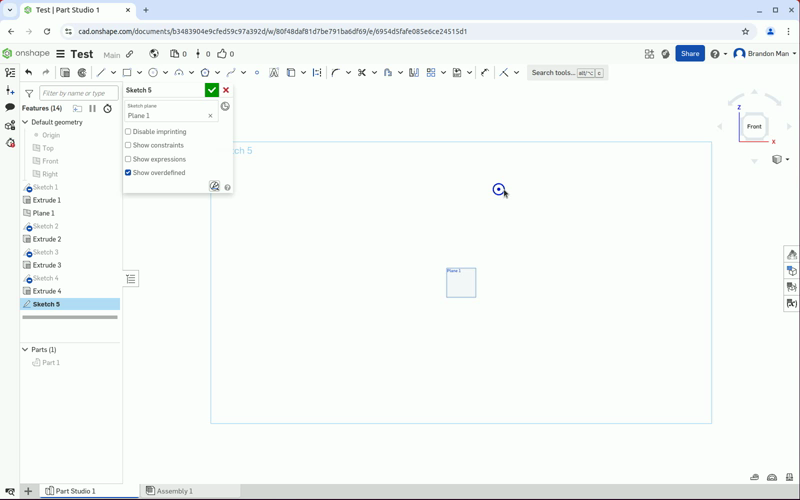
mouse_move(502, 186)
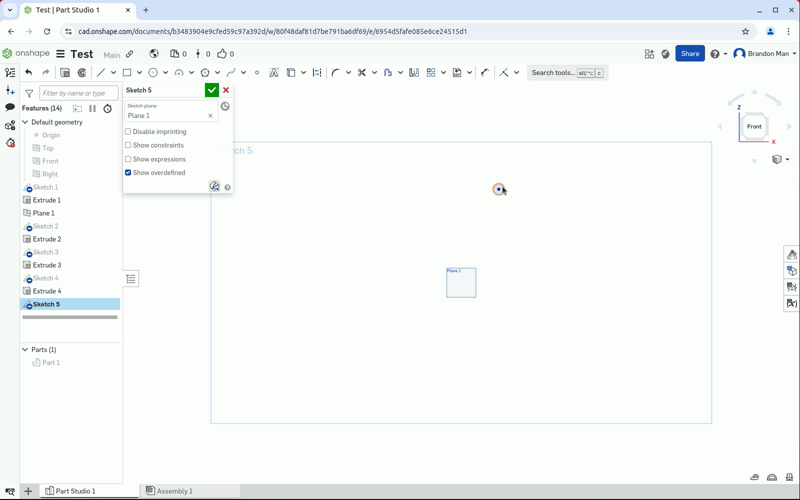
scroll(6)
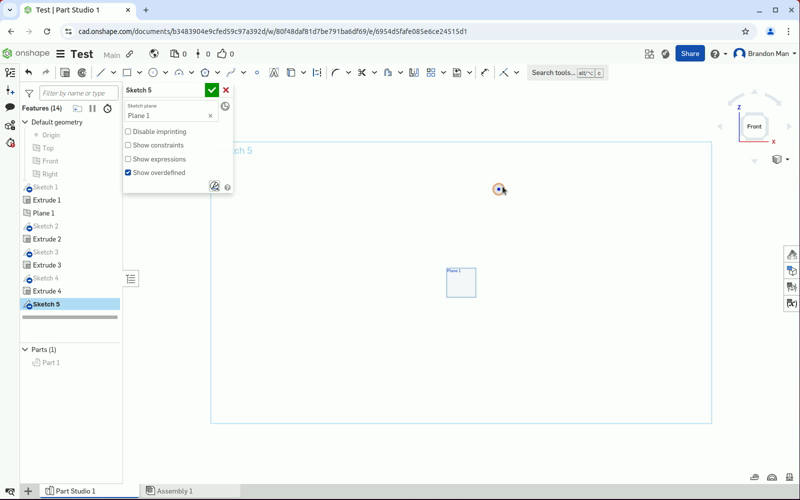
scroll(6)
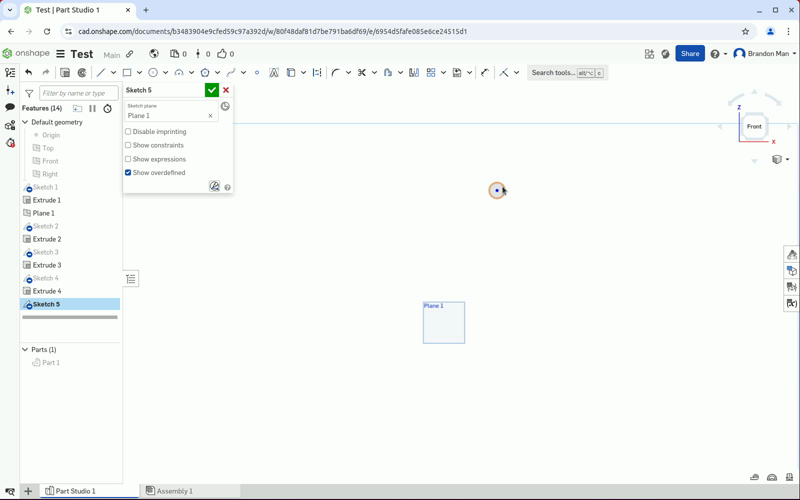
scroll(6)
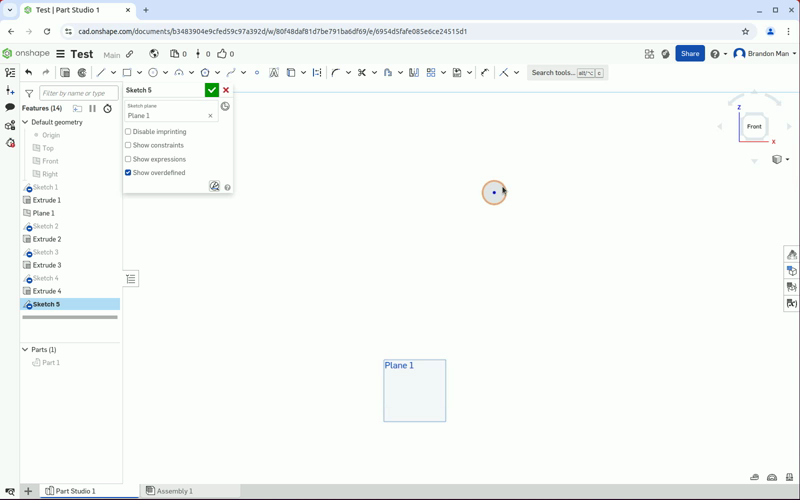
scroll(6)
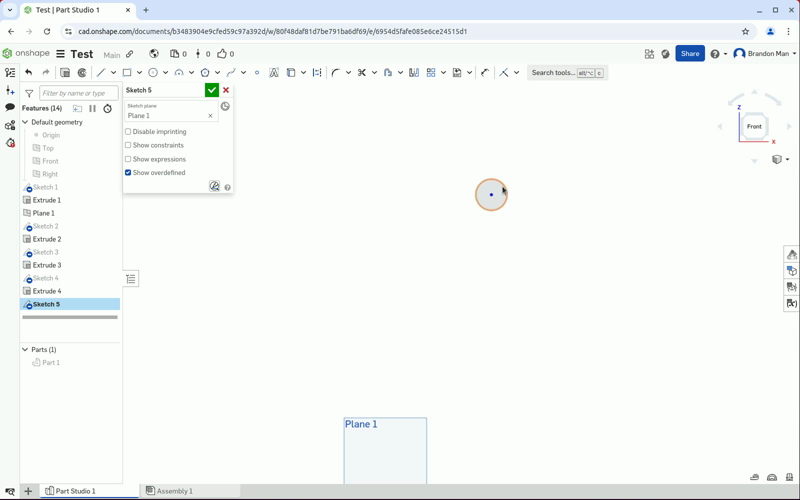
scroll(6)
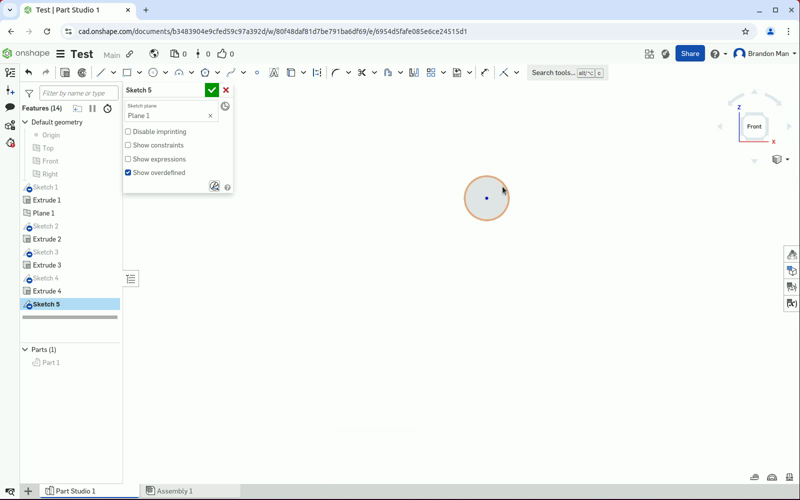
scroll(6)
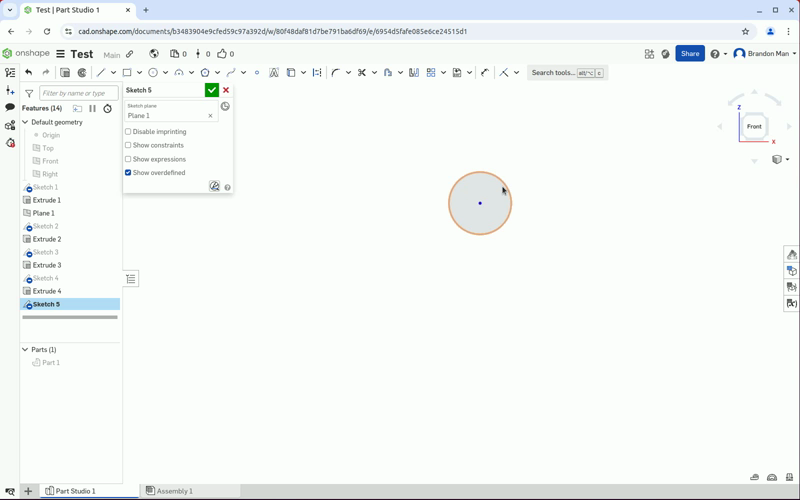
scroll(6)
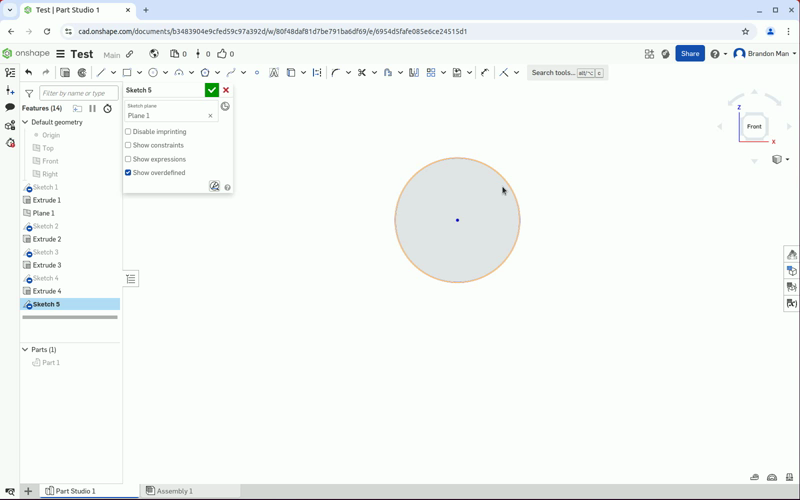
click(502, 186)
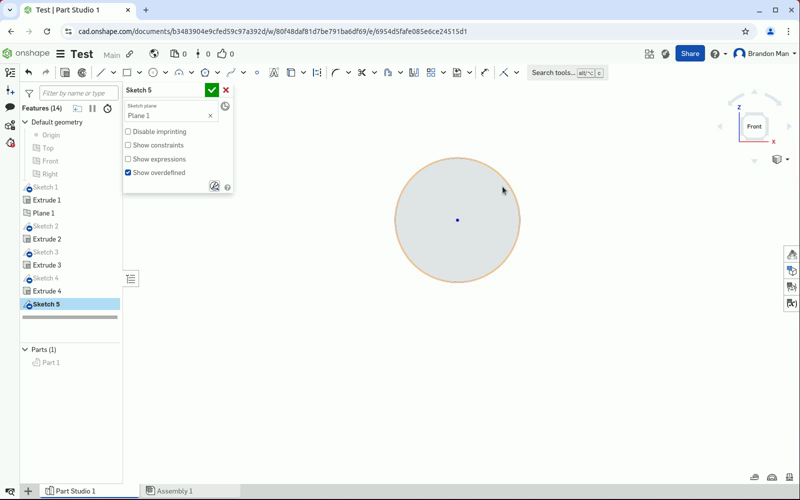
scroll(-6)
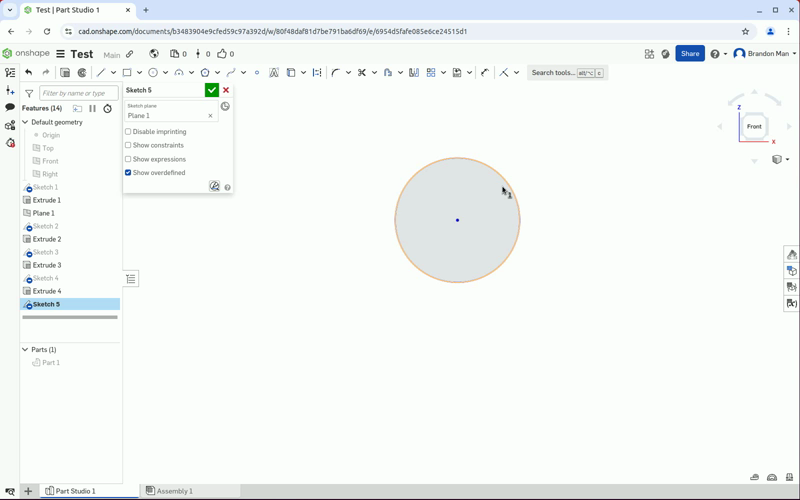
scroll(-6)
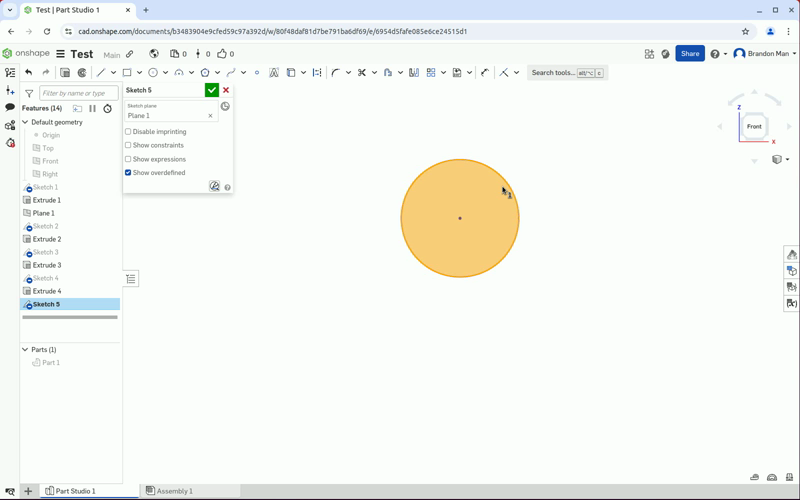
scroll(-6)
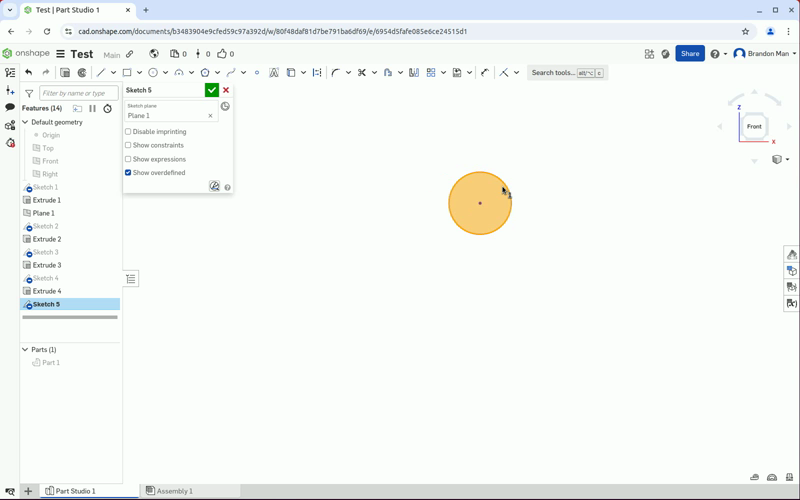
scroll(-6)
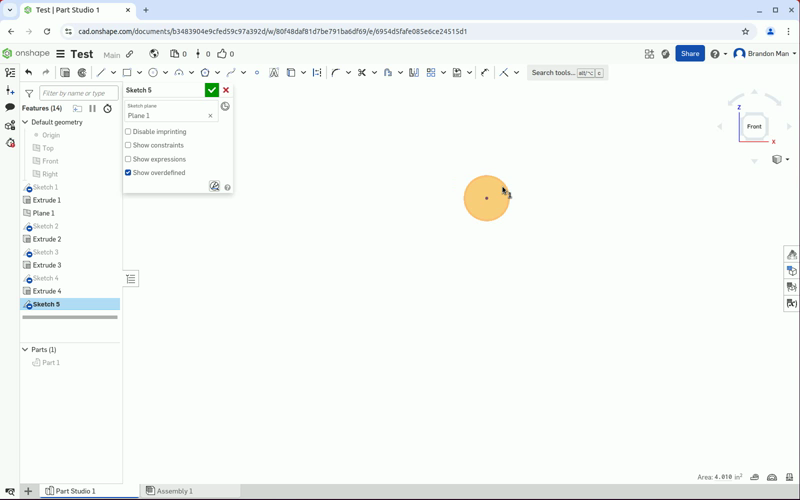
scroll(-6)
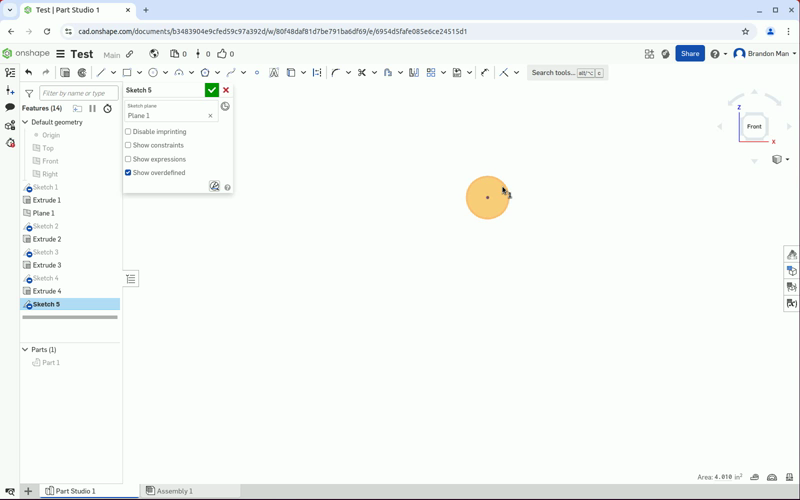
scroll(-6)
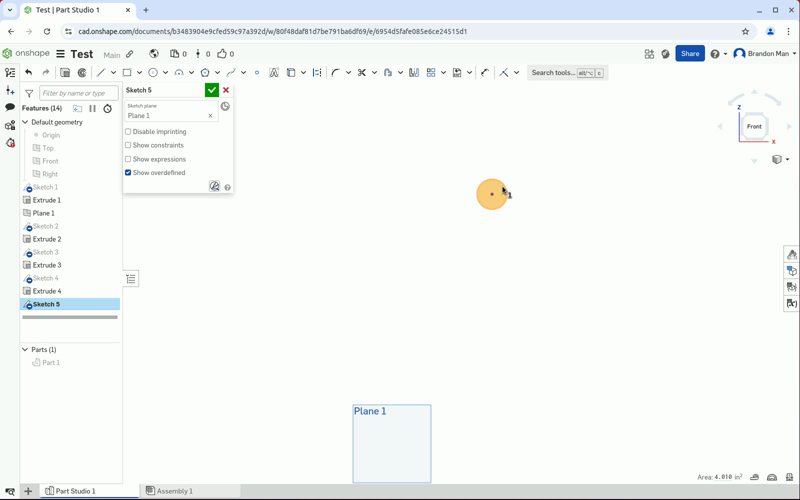
scroll(-6)
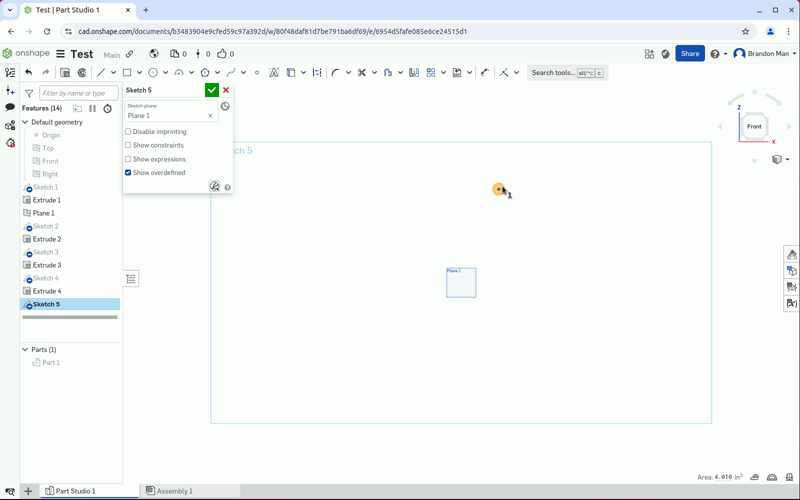
mouse_move(73, 352)
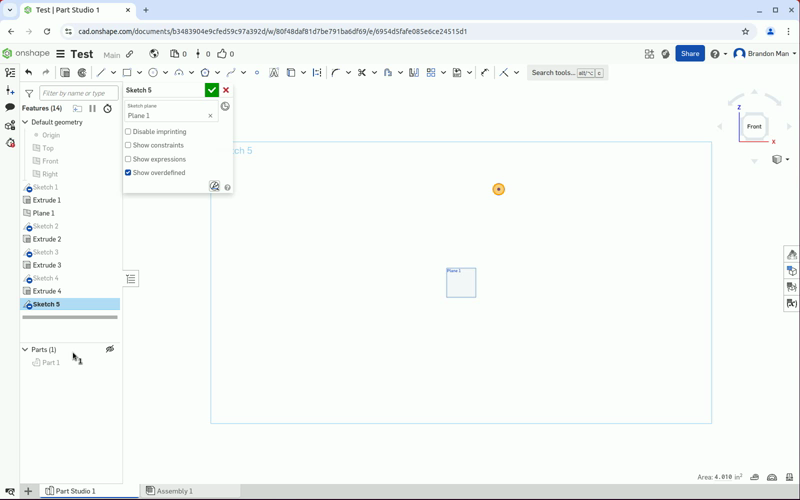
key(shift+y)
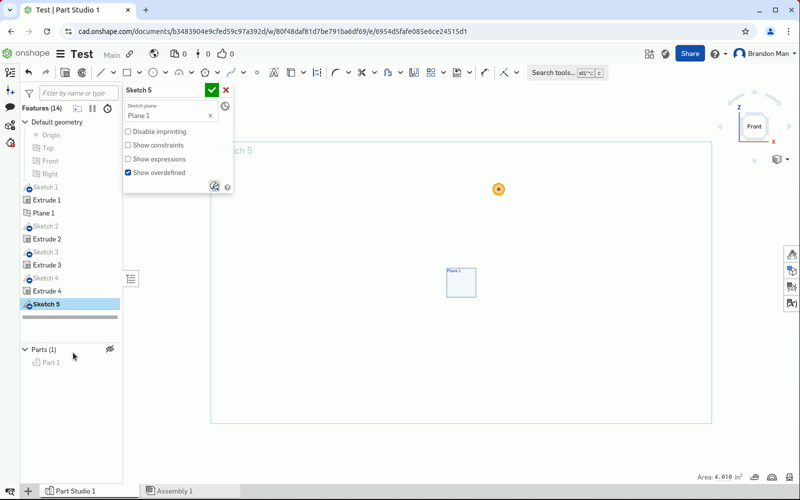
key(shift+e)
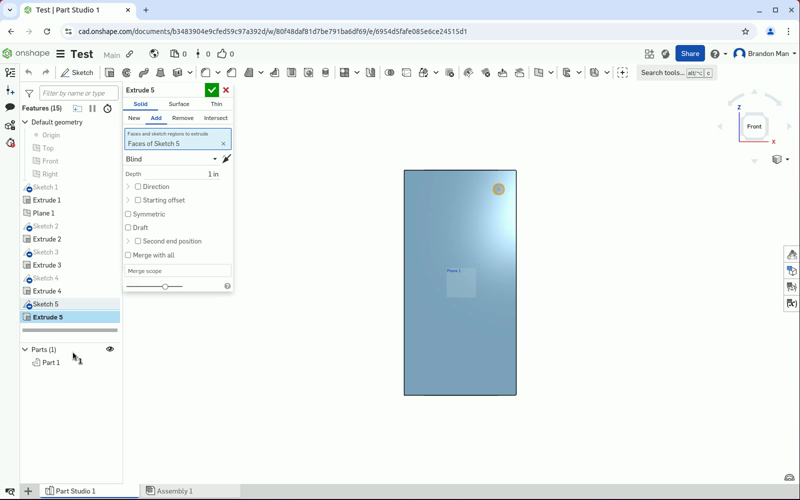
mouse_move(143, 106)
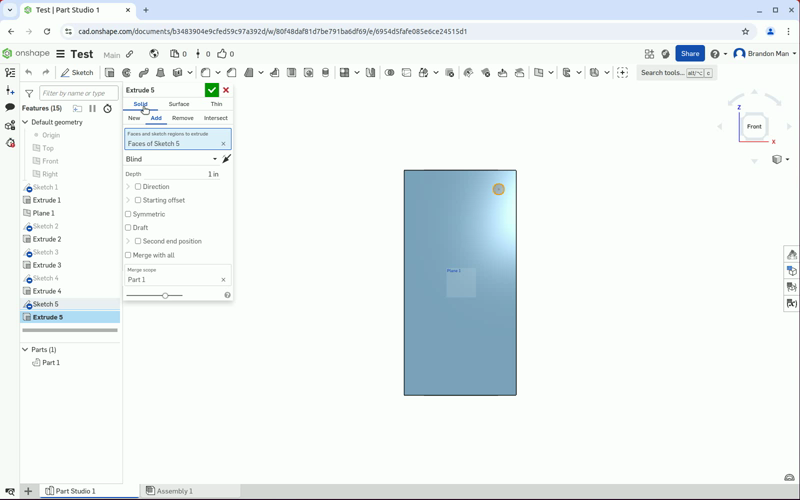
click(143, 106)
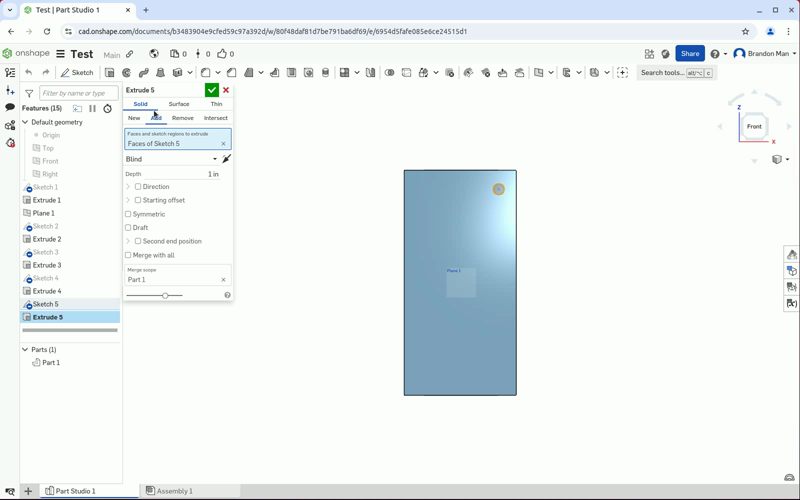
mouse_move(186, 120)
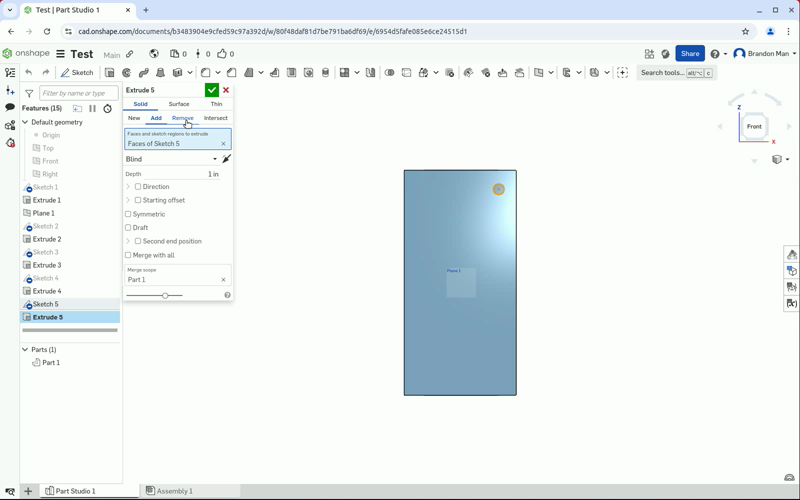
click(186, 120)
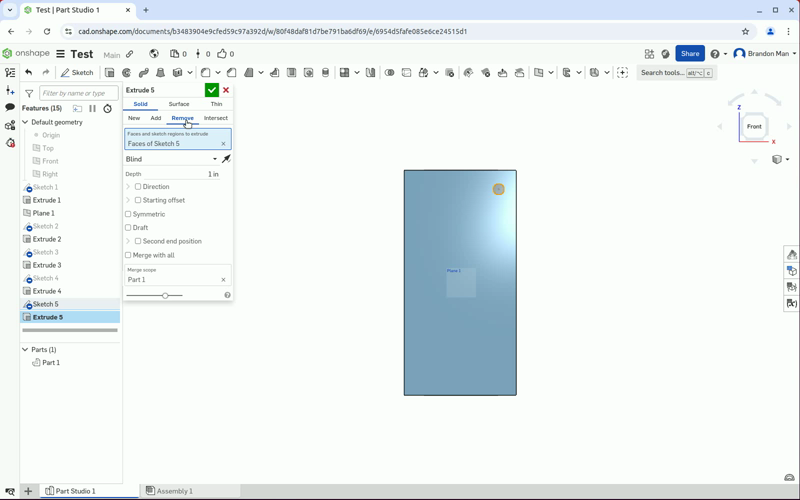
key(tab, 4)
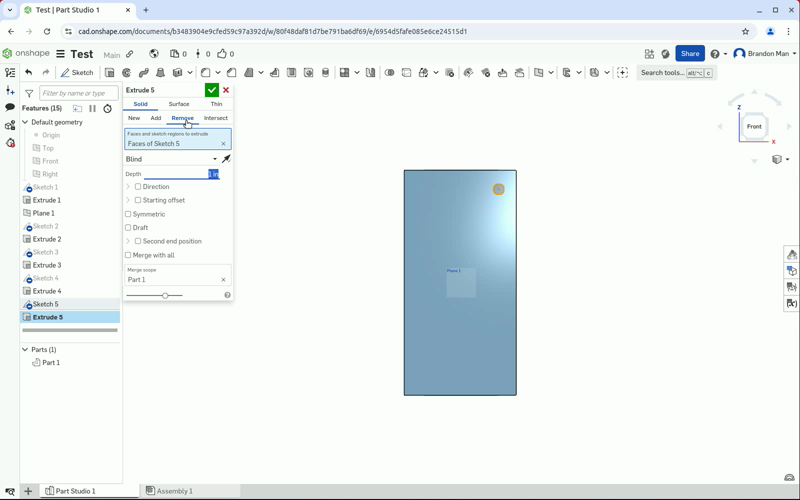
text(7.703)
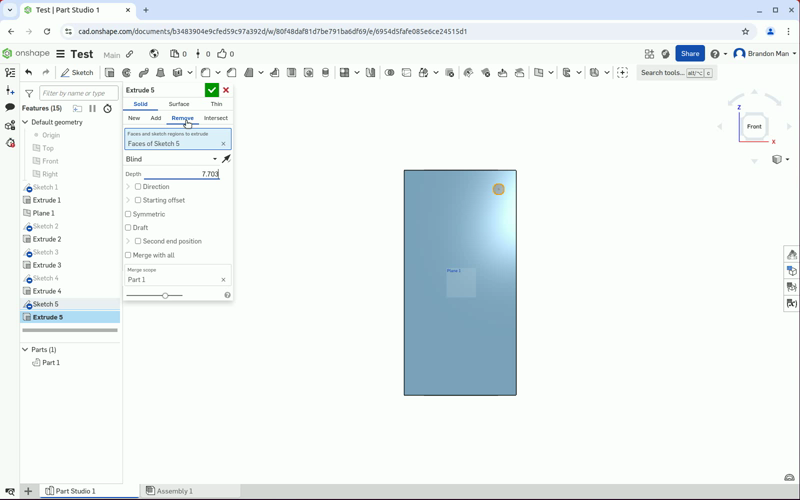
key(tab, 6)
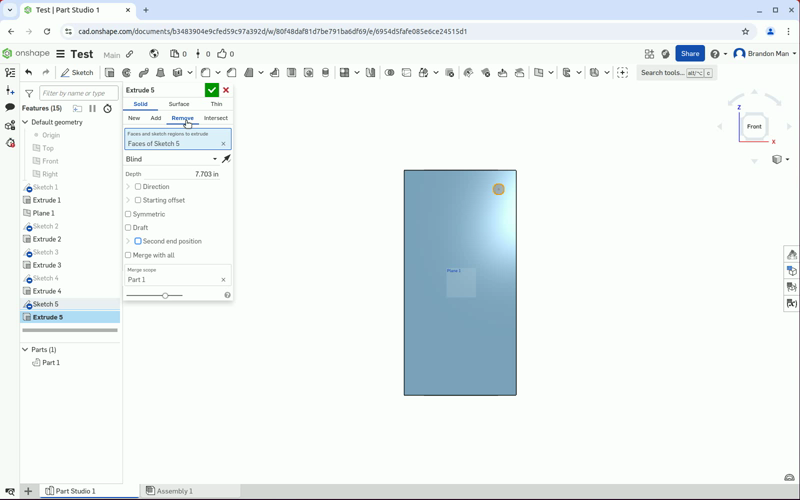
key(space)
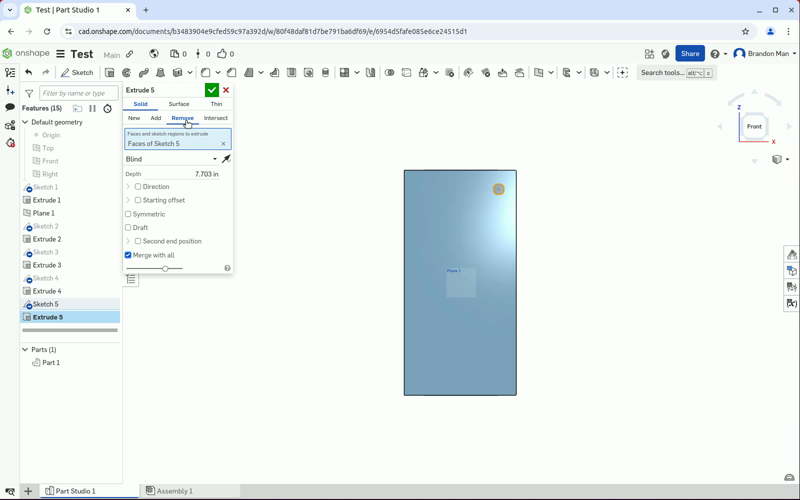
key(enter)
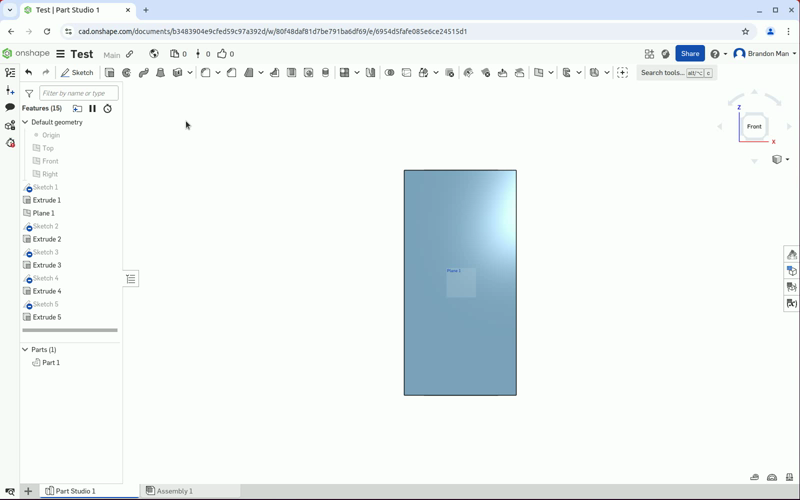
key(shift+h)
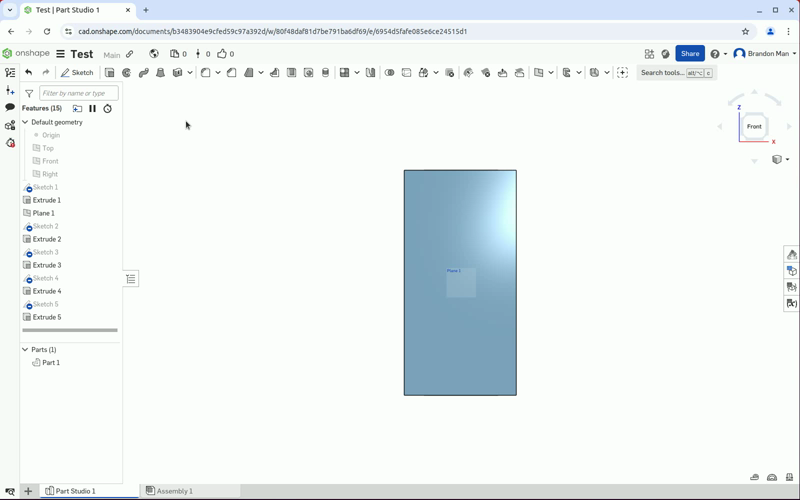
key(shift+h)
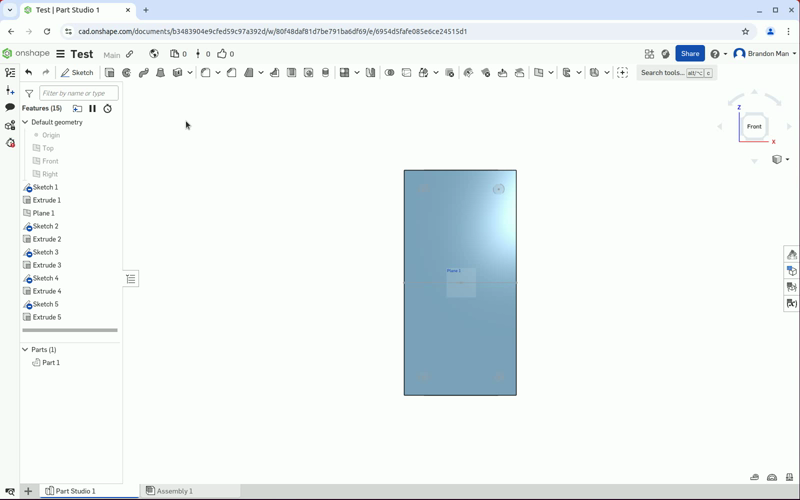
key(shift+7)
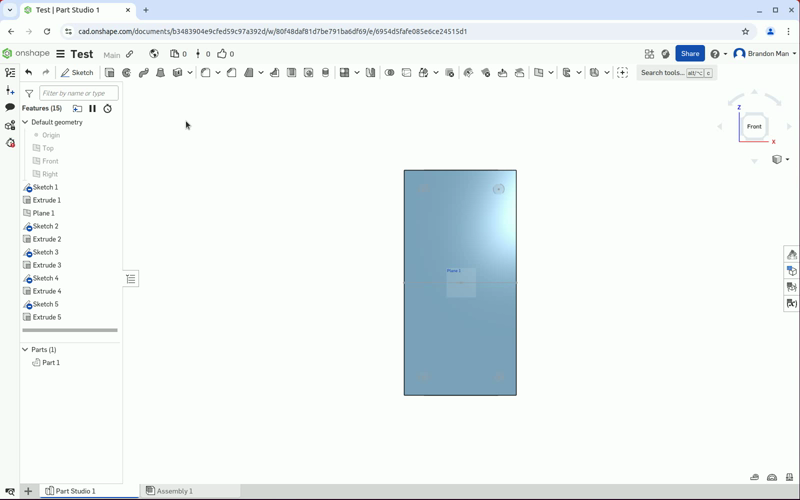
key(left, 2)
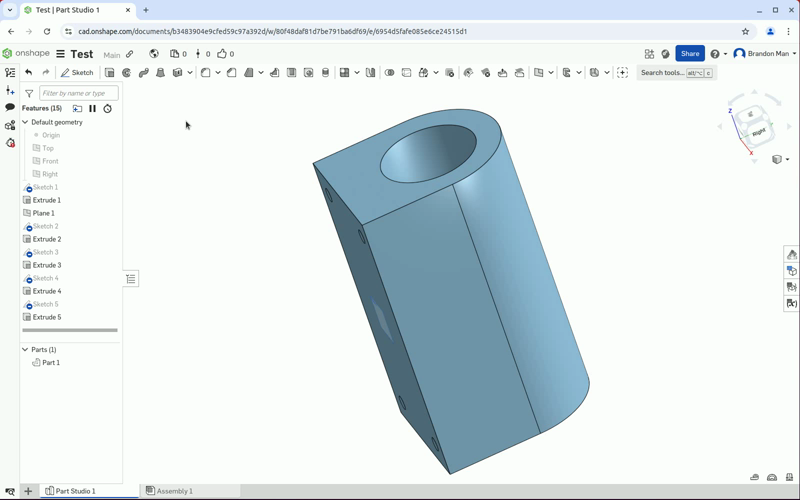
key(down, 2)
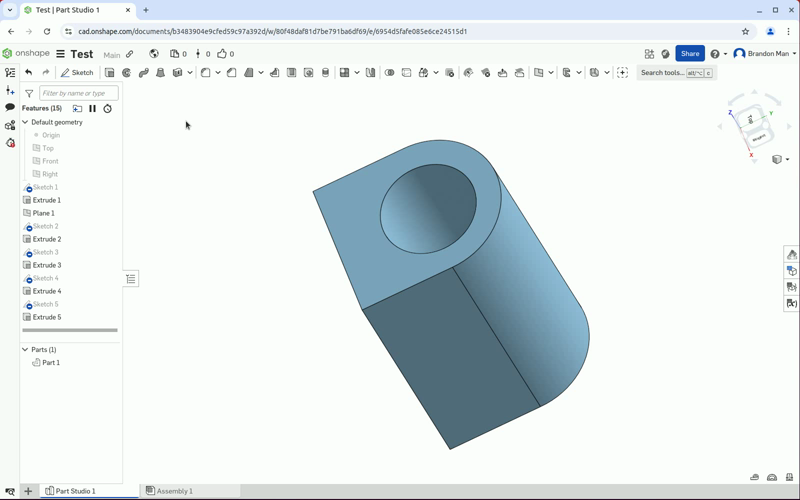
key(up, 2)
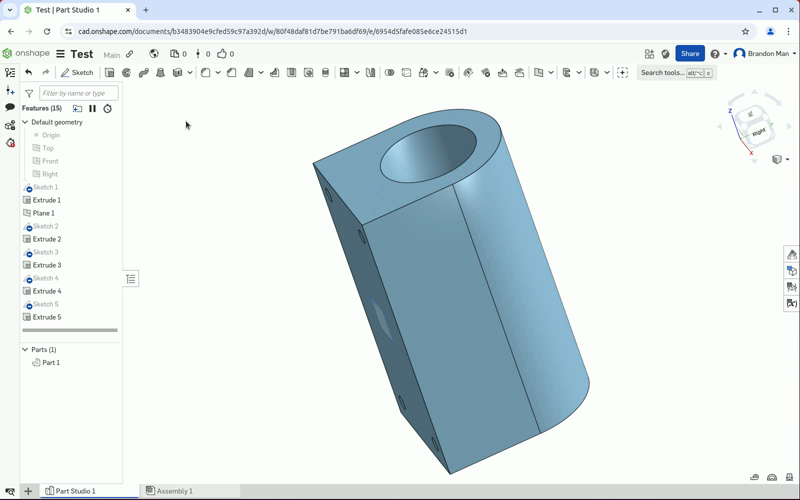
key(right, 2)
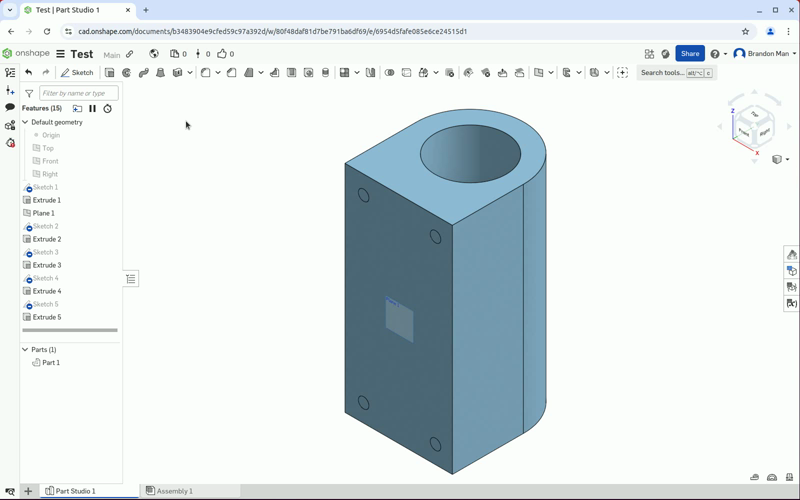
mouse_move(73, 189)
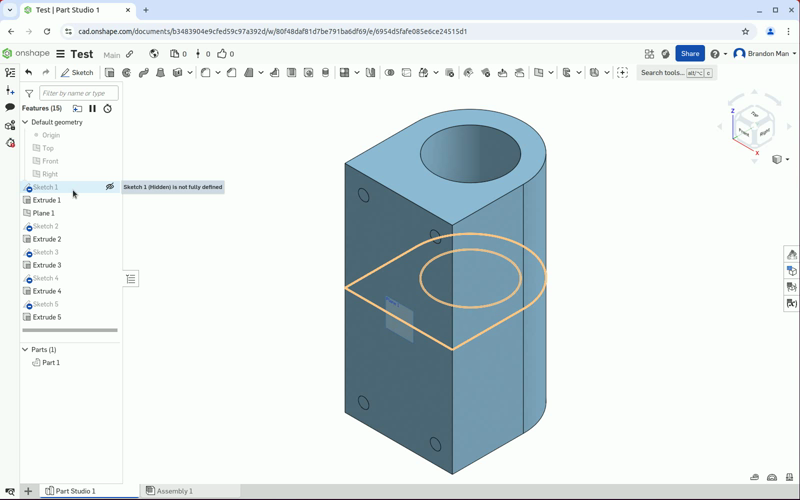
click(73, 189)